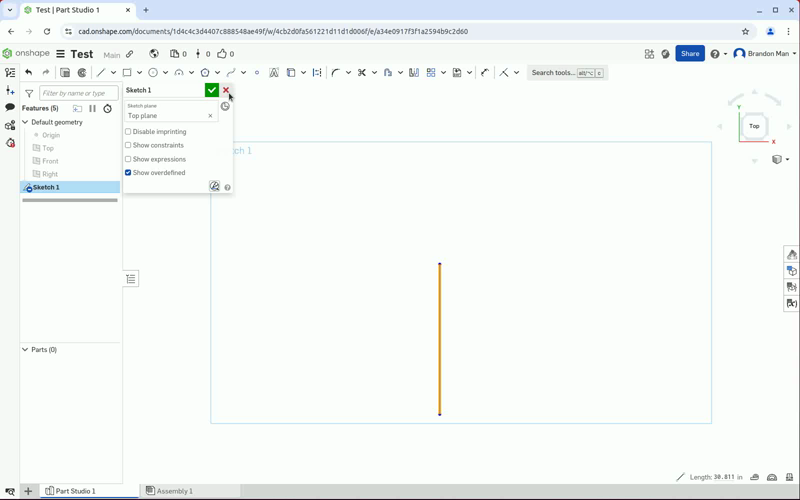
key(shift+h)
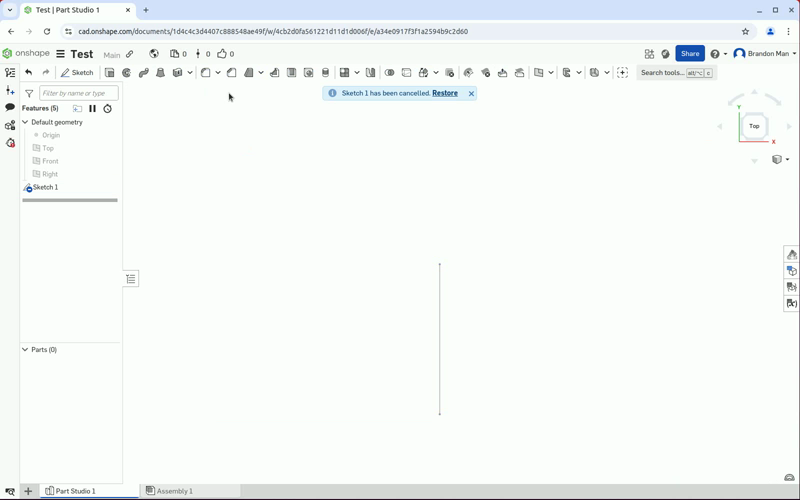
key(shift+s)
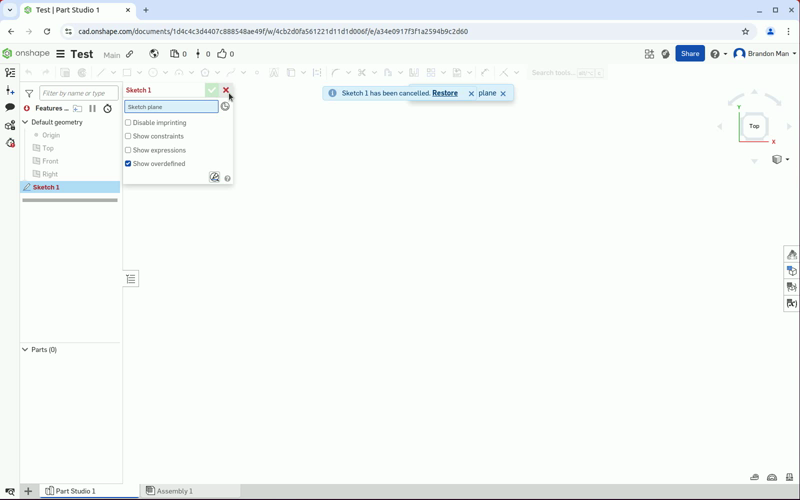
mouse_move(73, 150)
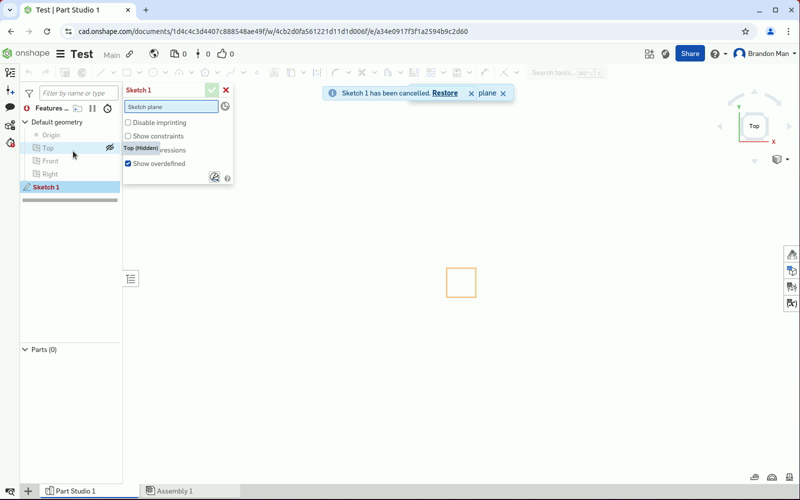
click(73, 150)
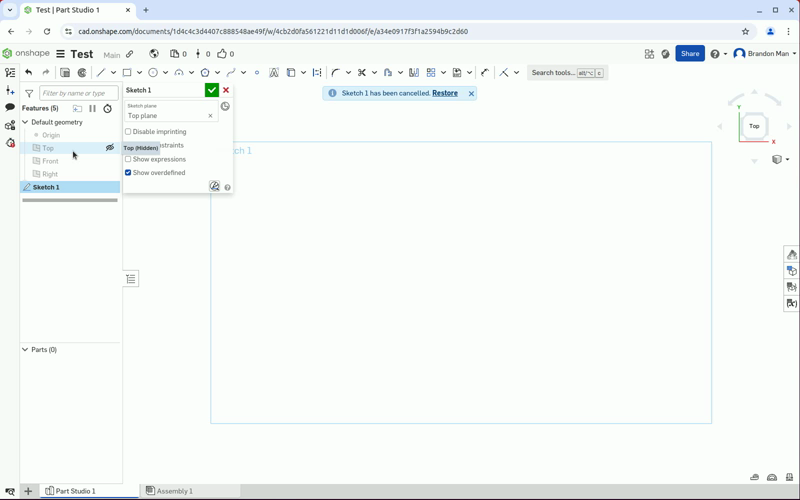
mouse_move(73, 352)
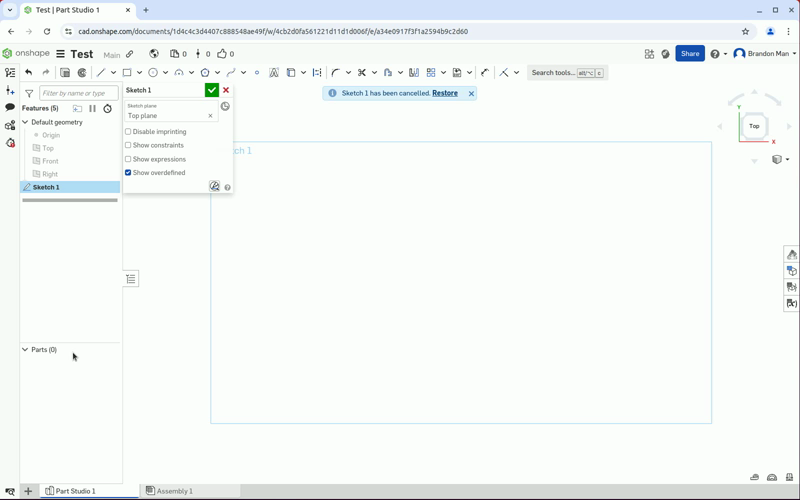
key(y)
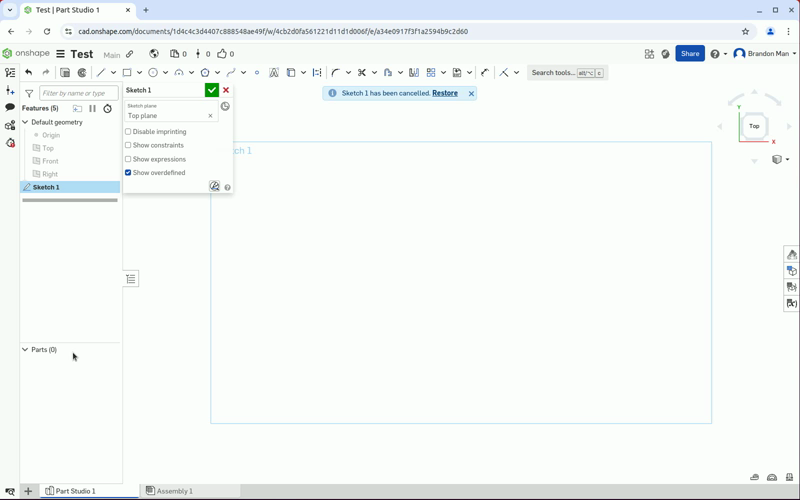
key(l)
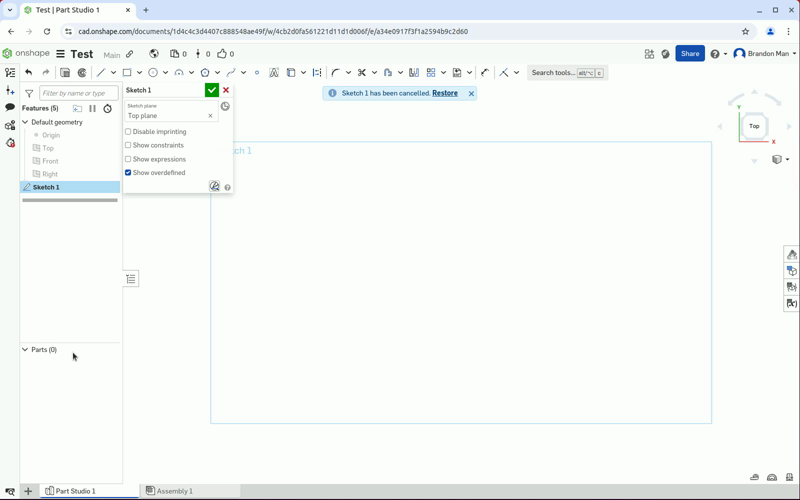
key_down(shift)
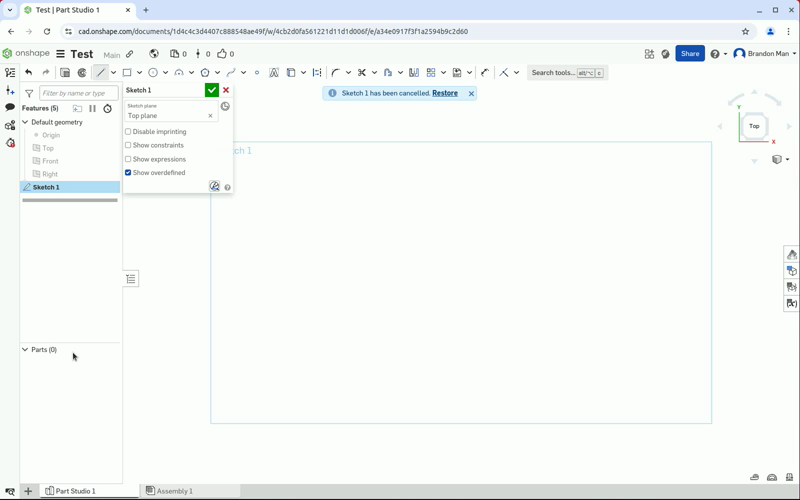
mouse_move(456, 346)
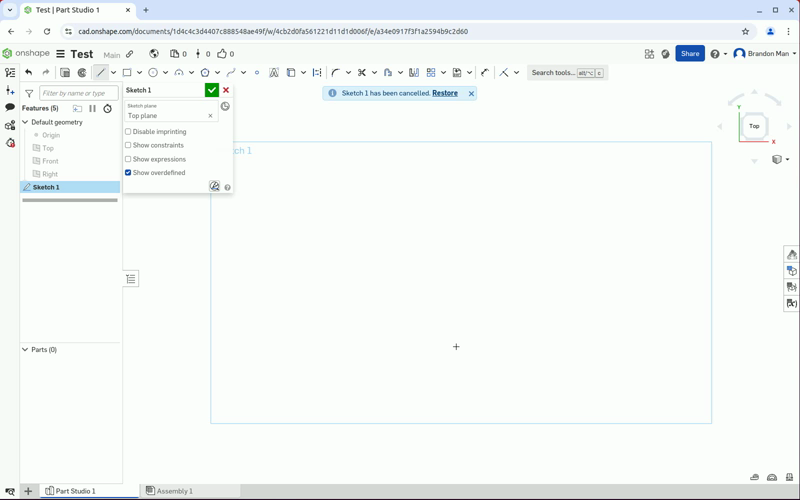
click(456, 346)
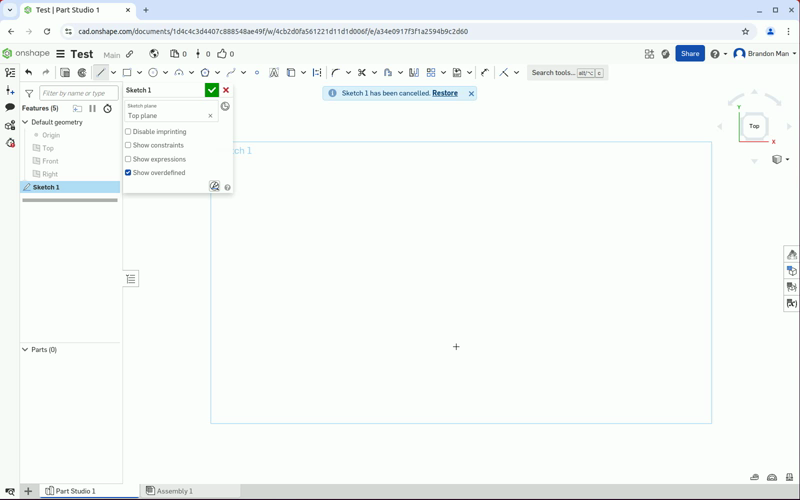
key_up(shift)
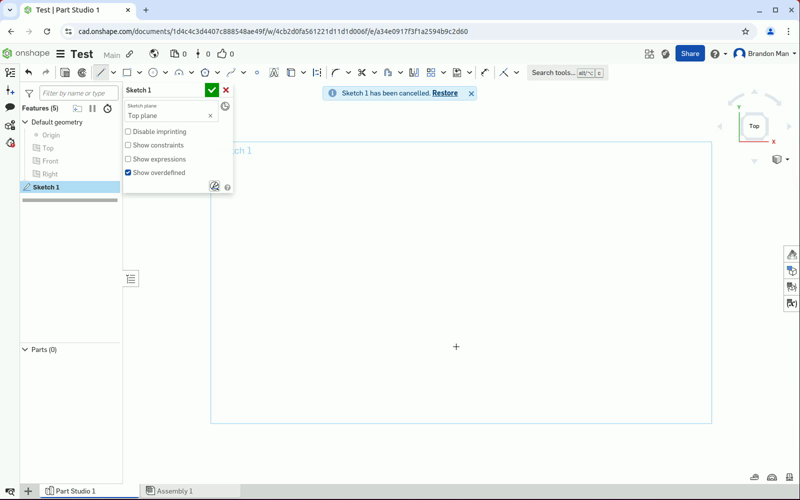
key_down(shift)
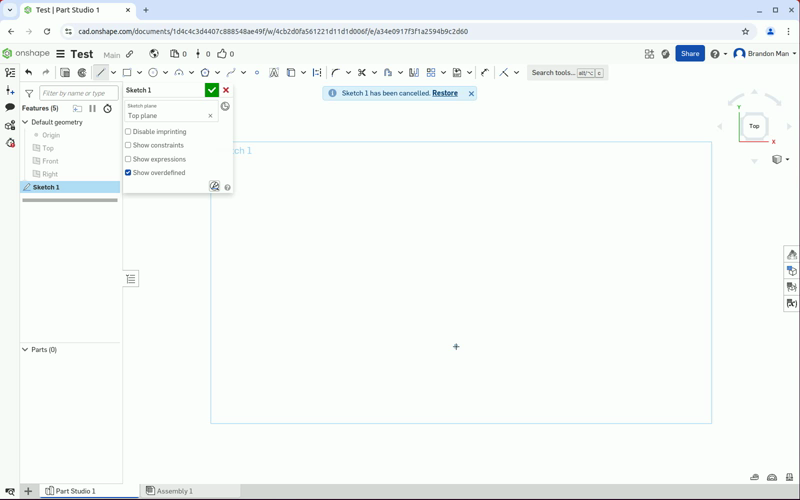
mouse_move(516, 346)
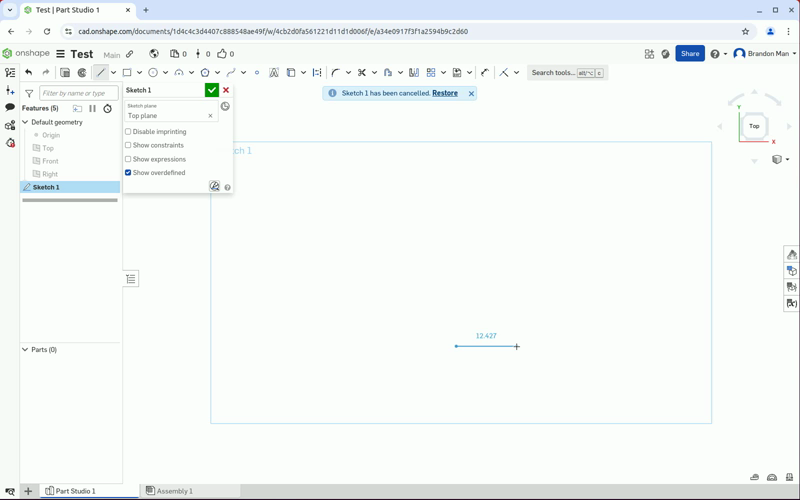
click(516, 346)
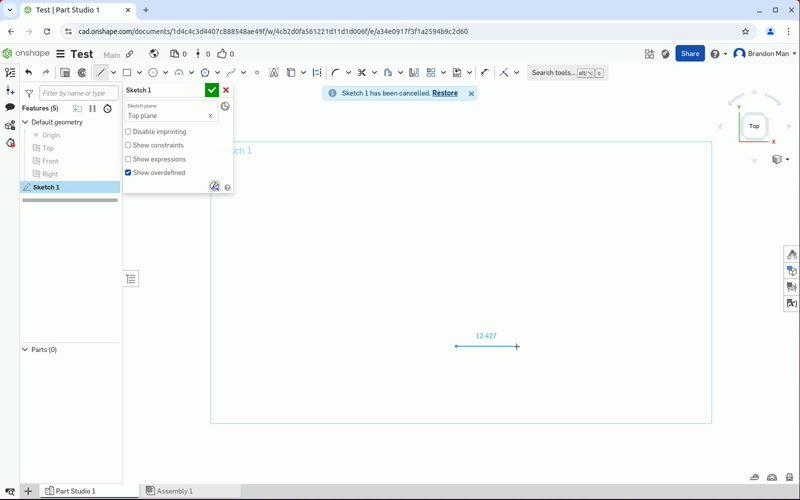
key_up(shift)
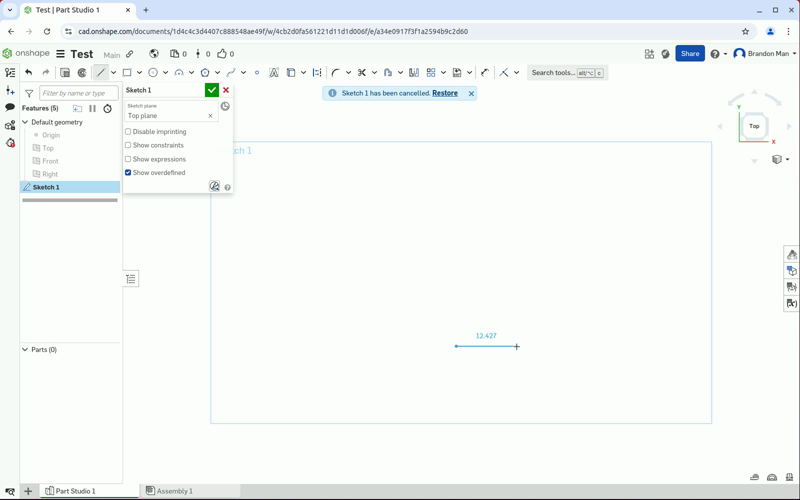
key_down(shift)
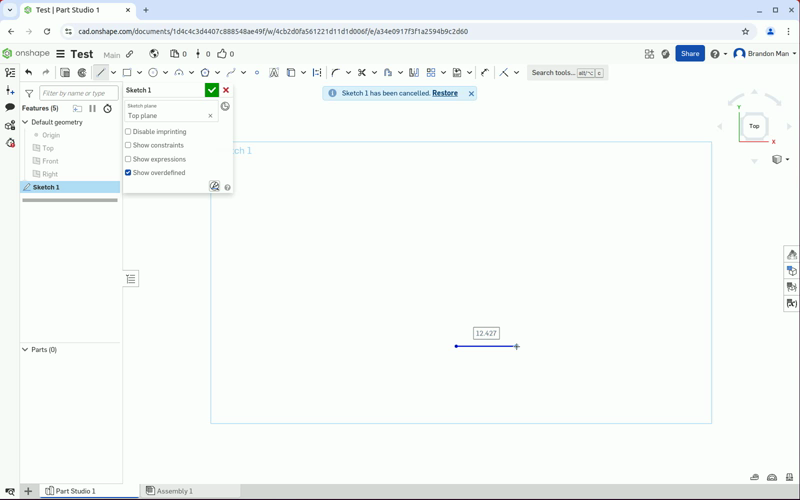
mouse_move(516, 281)
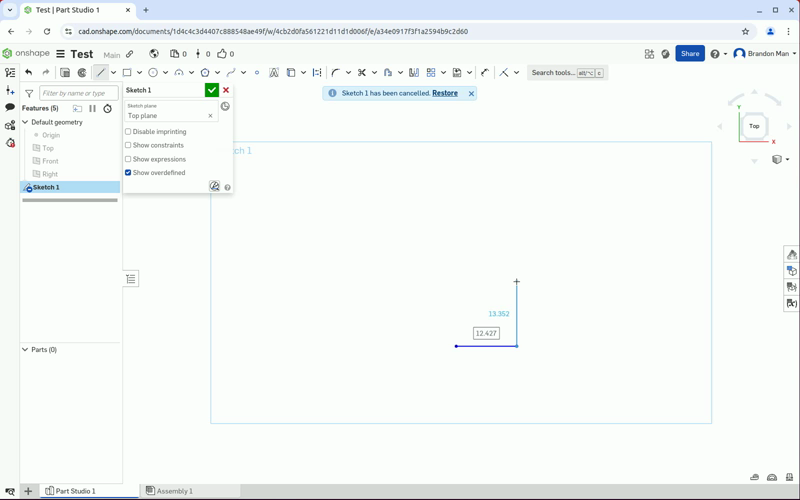
click(516, 281)
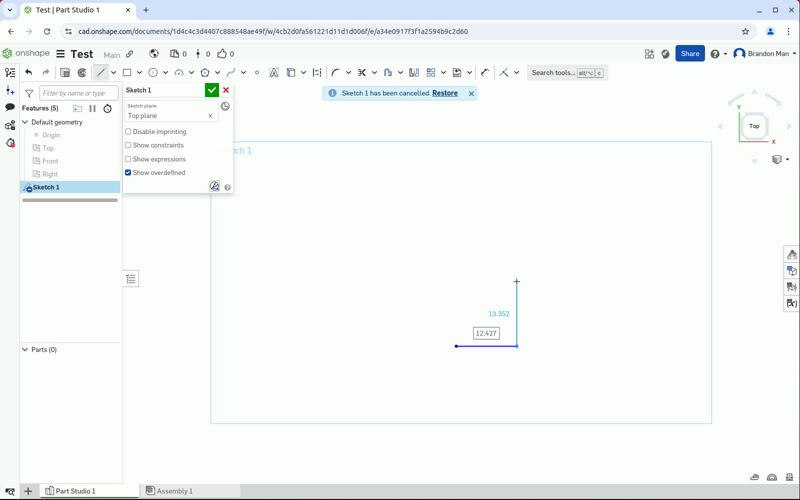
key_up(shift)
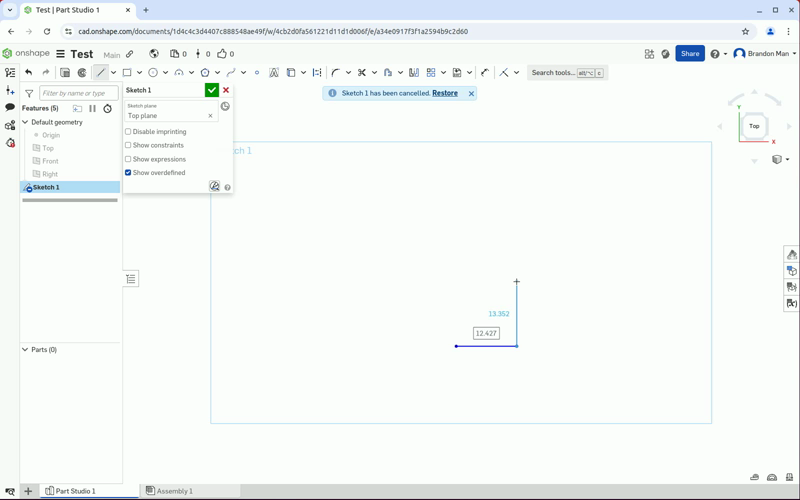
key_down(shift)
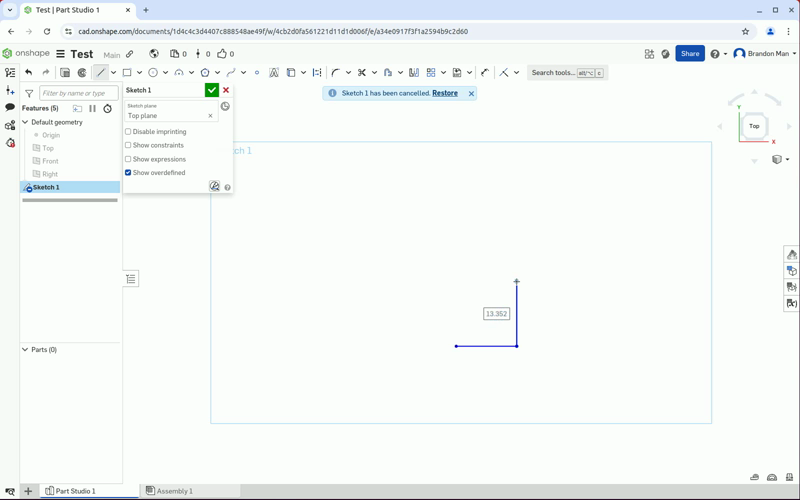
mouse_move(456, 281)
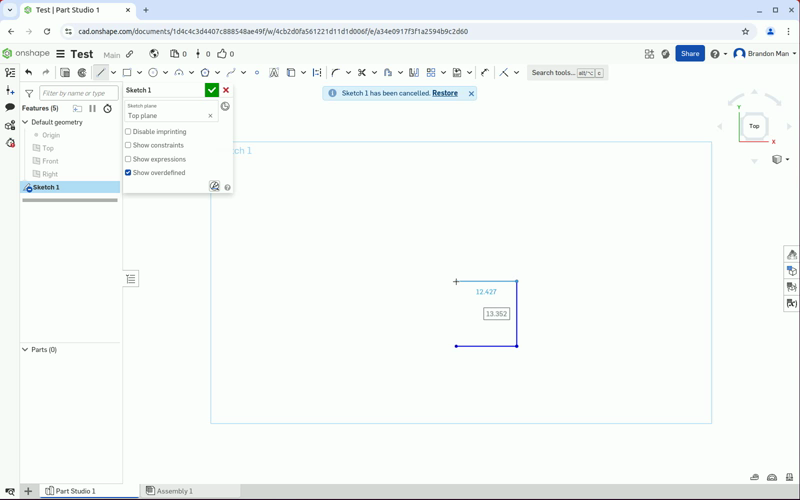
click(456, 281)
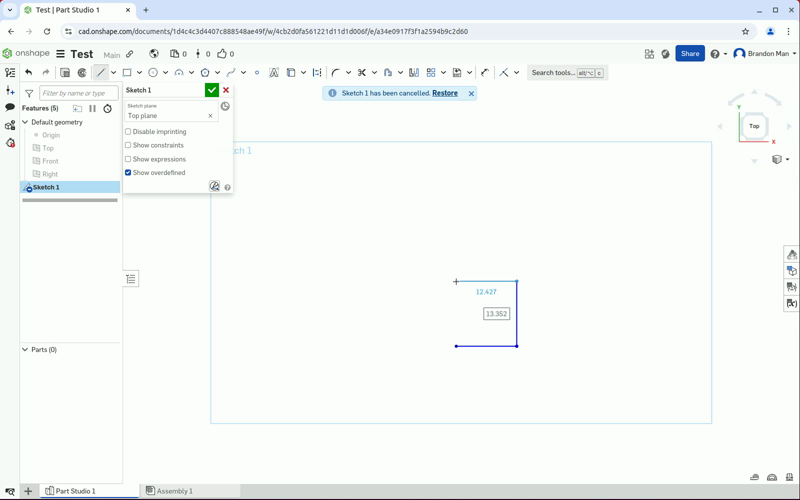
key_up(shift)
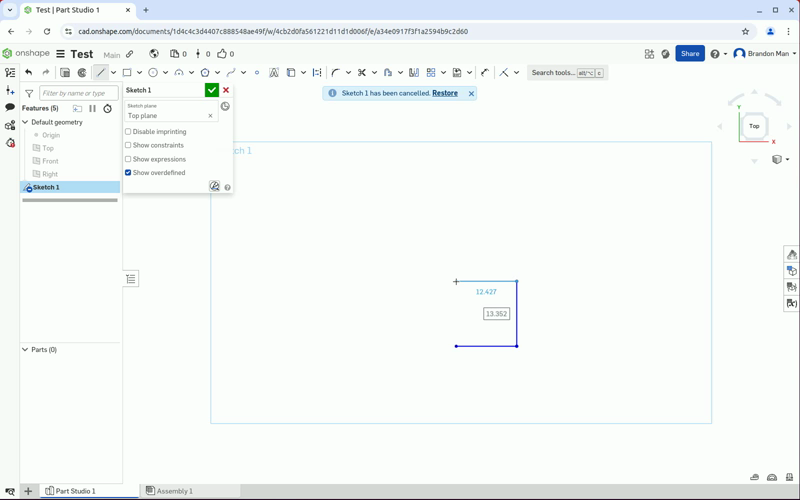
key_down(shift)
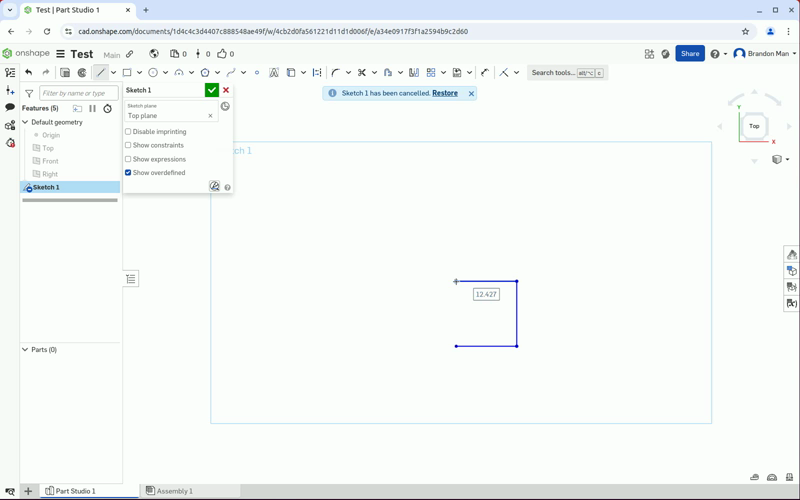
mouse_move(456, 346)
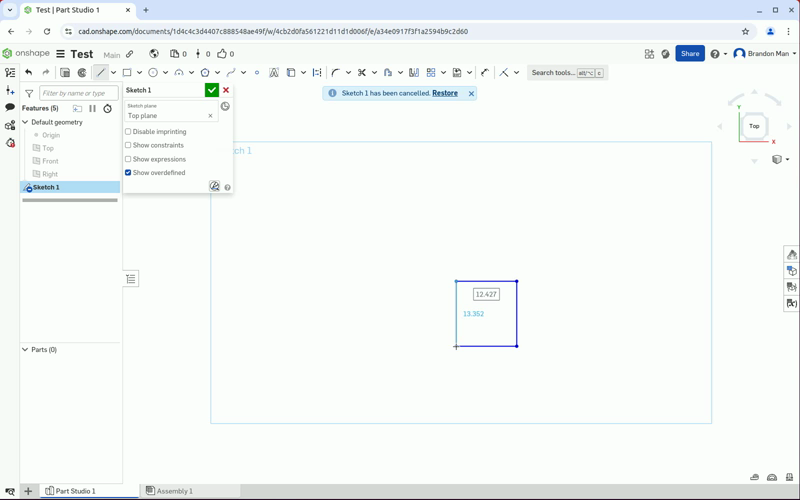
key_up(shift)
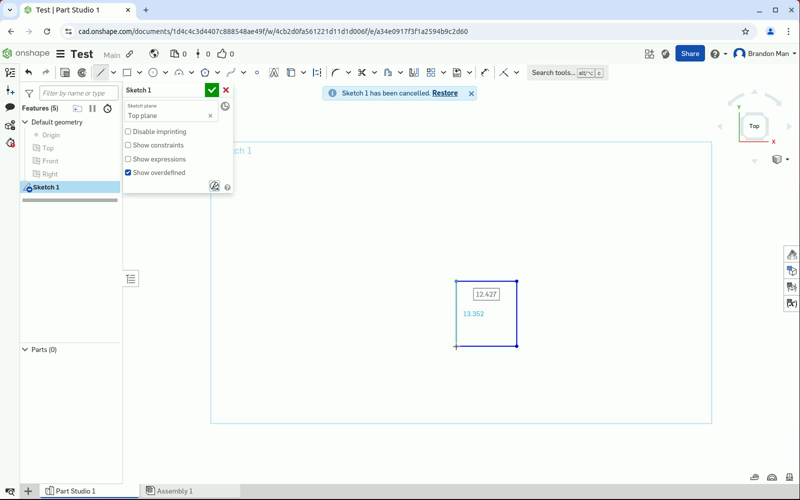
click(456, 346)
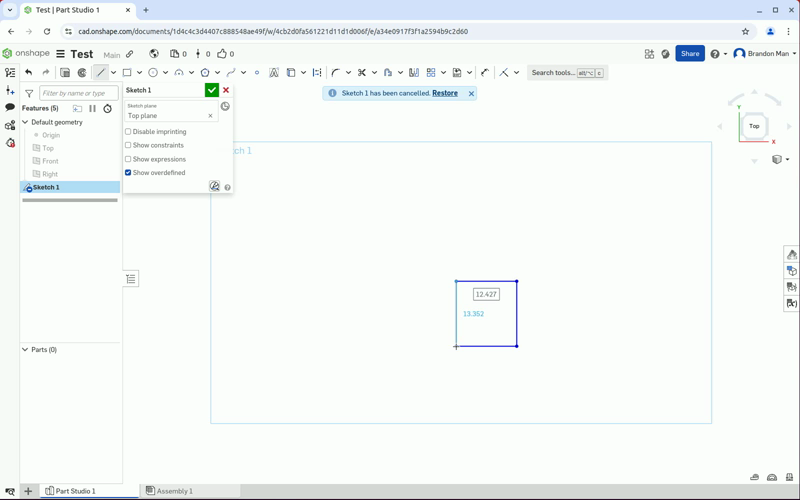
key(esc)
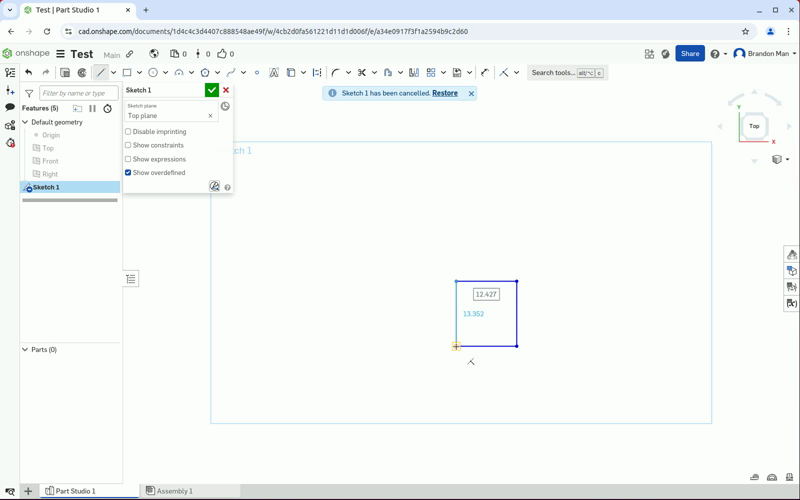
mouse_move(486, 333)
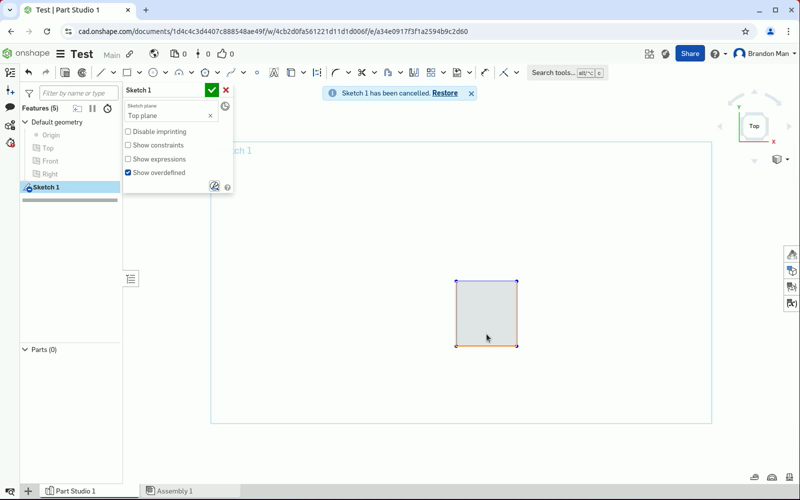
click(486, 333)
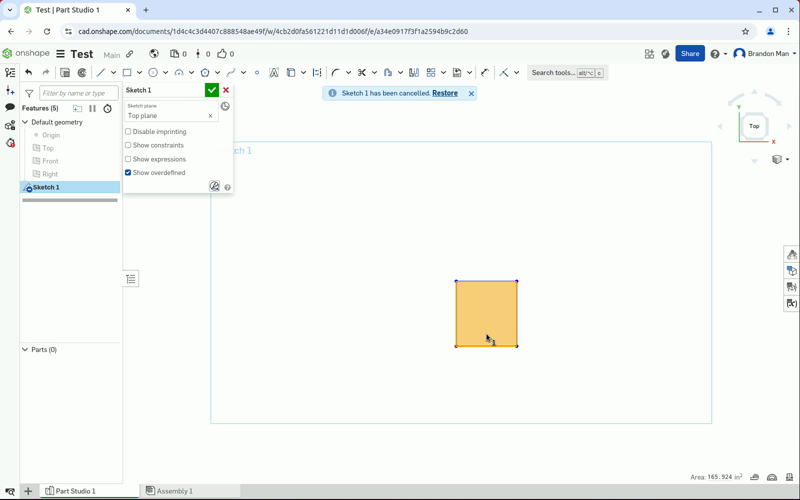
mouse_move(73, 352)
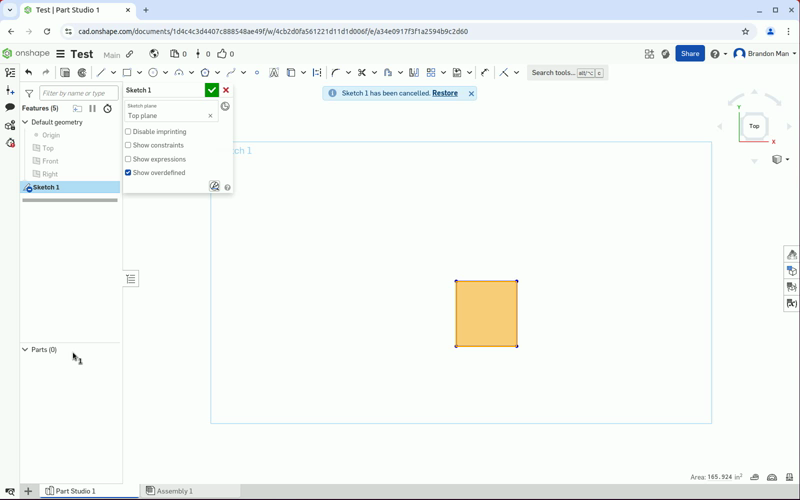
key(shift+y)
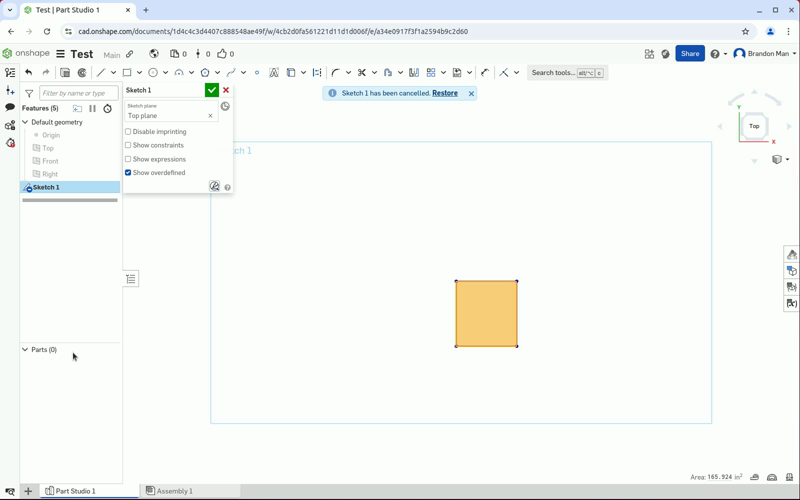
key(shift+e)
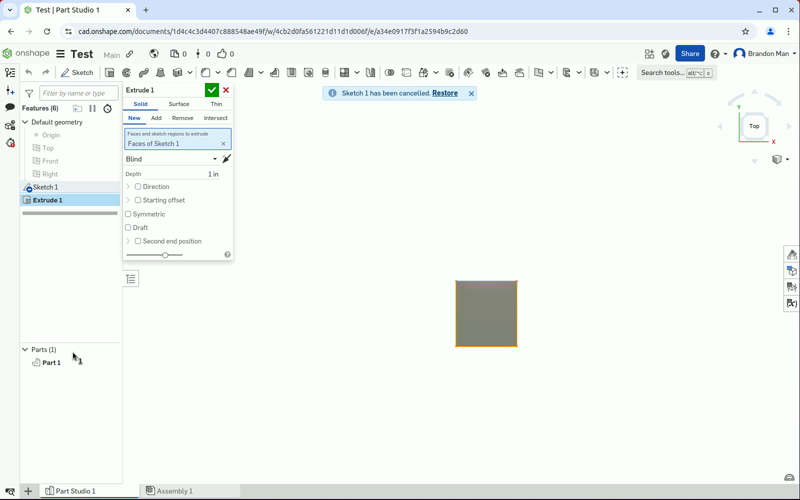
mouse_move(143, 106)
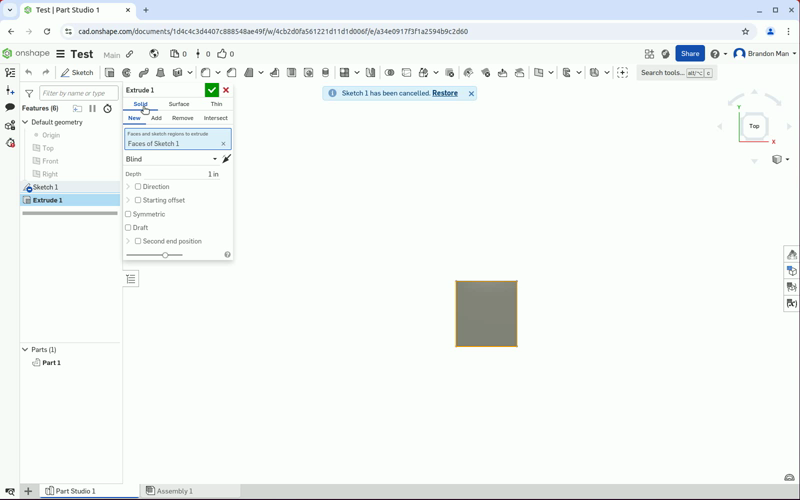
click(143, 106)
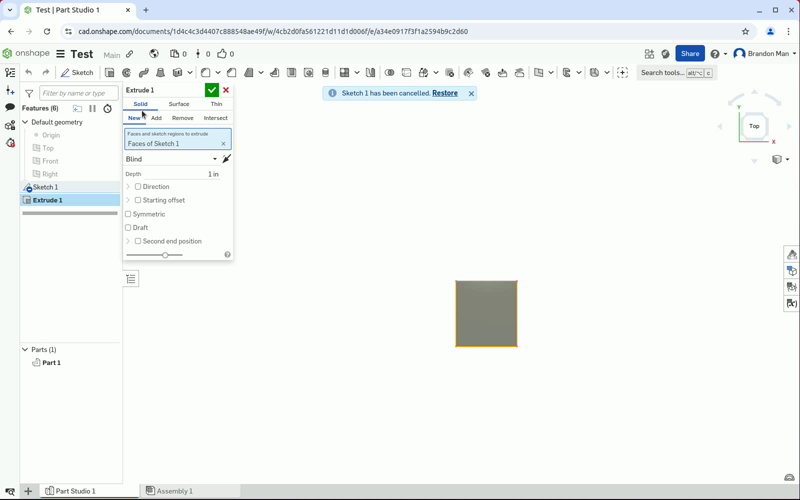
mouse_move(137, 120)
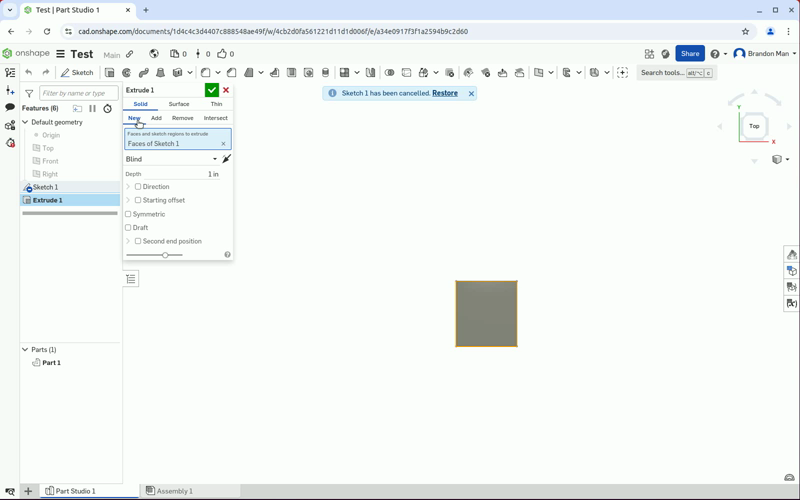
click(137, 120)
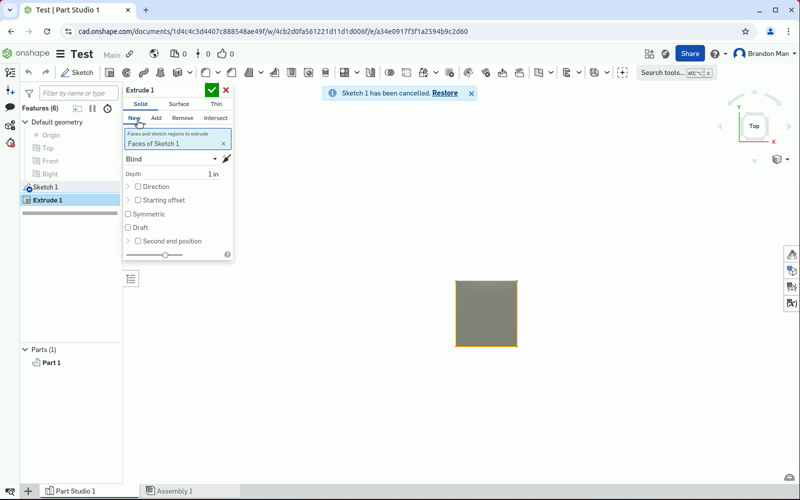
key(tab, 4)
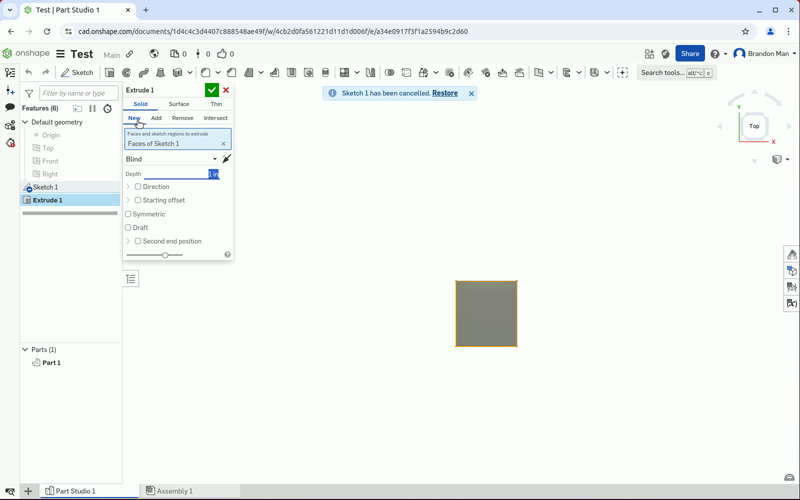
text(-11.073)
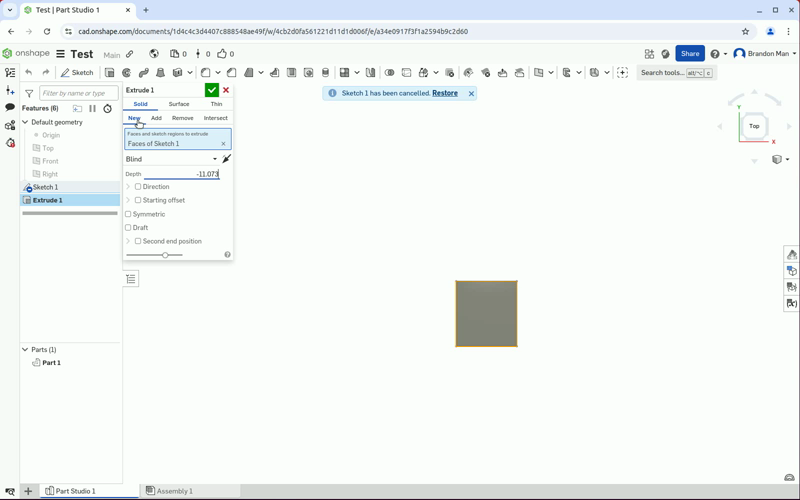
key(enter)
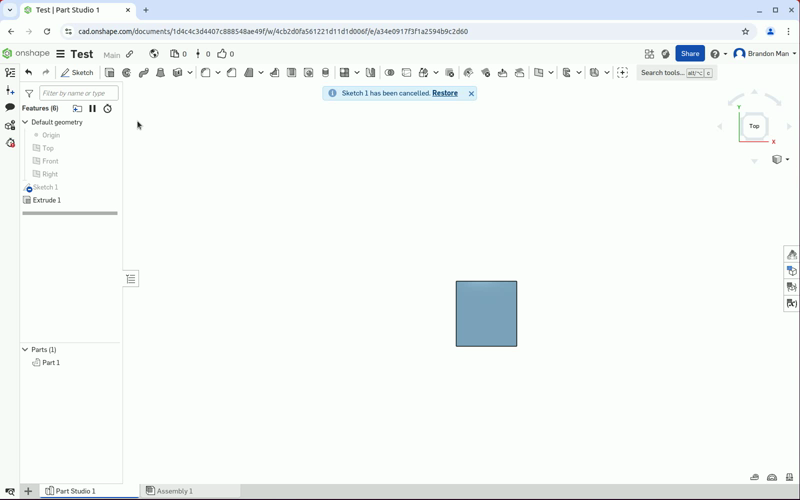
key(shift+h)
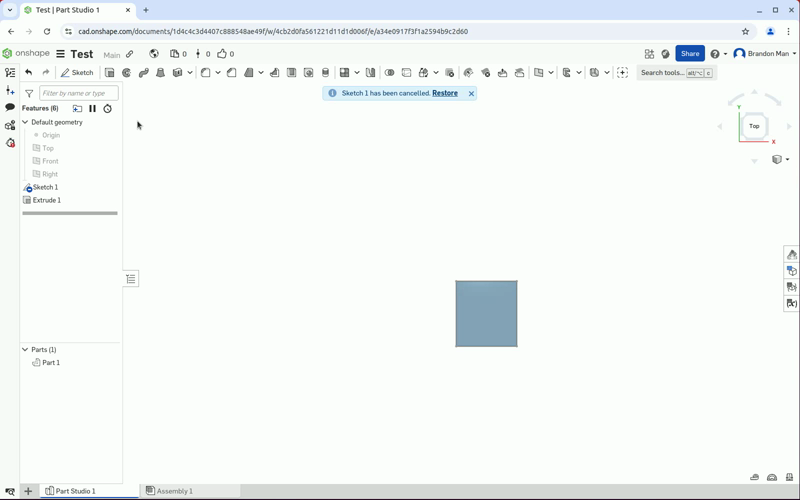
key(shift+h)
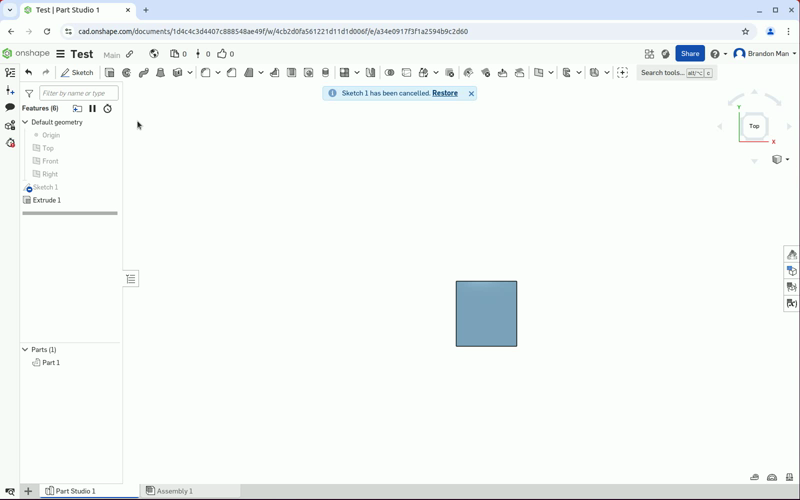
mouse_move(73, 189)
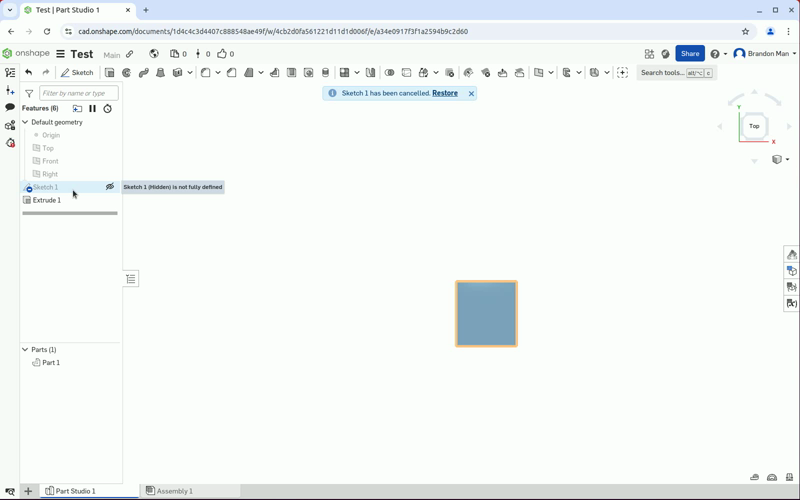
click(73, 189)
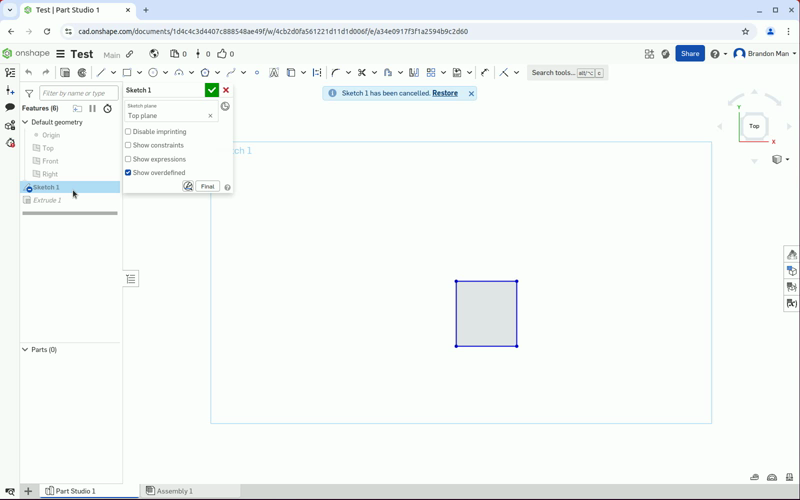
mouse_move(229, 92)
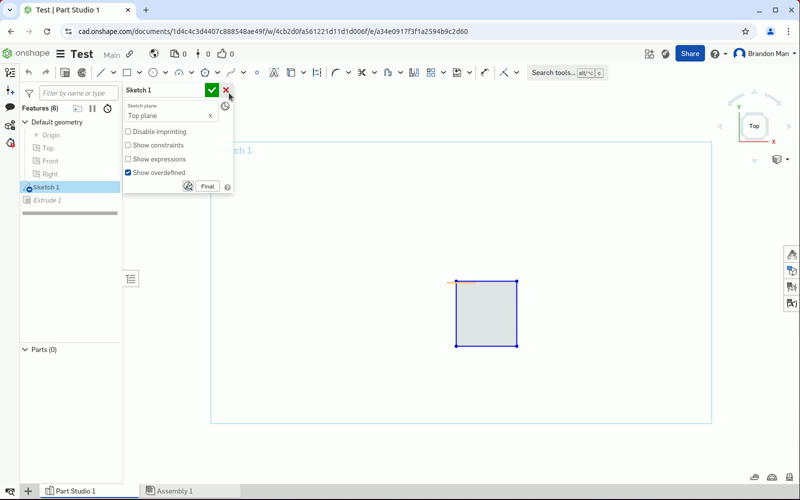
click(229, 92)
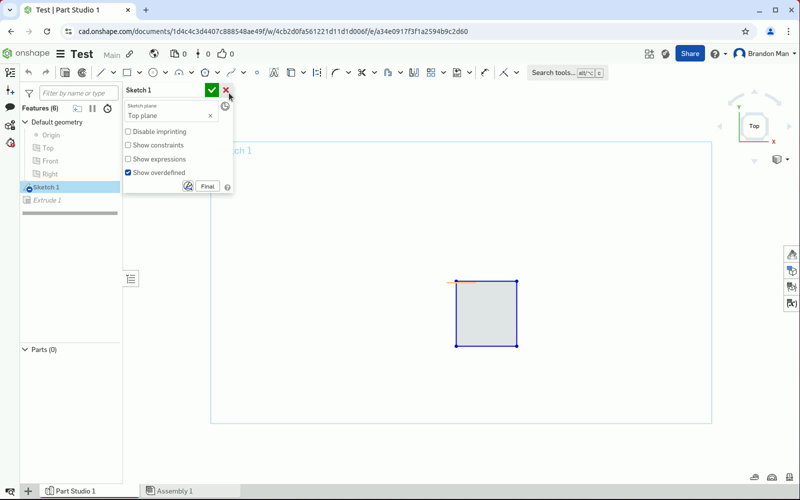
key(shift+s)
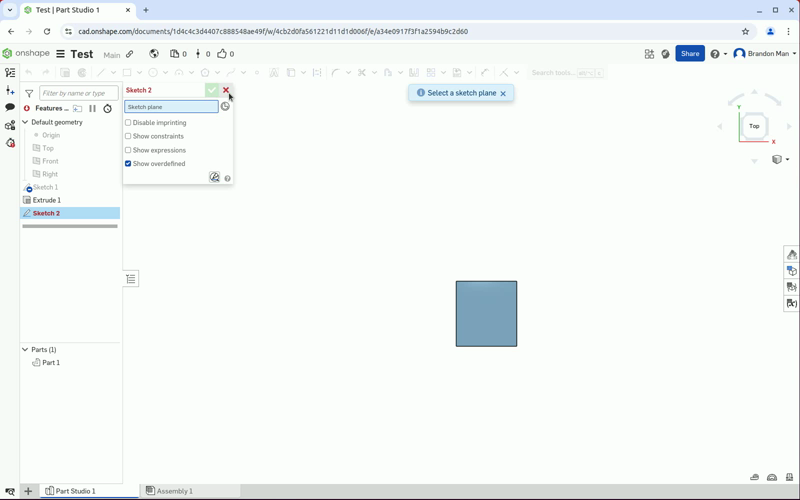
mouse_move(73, 150)
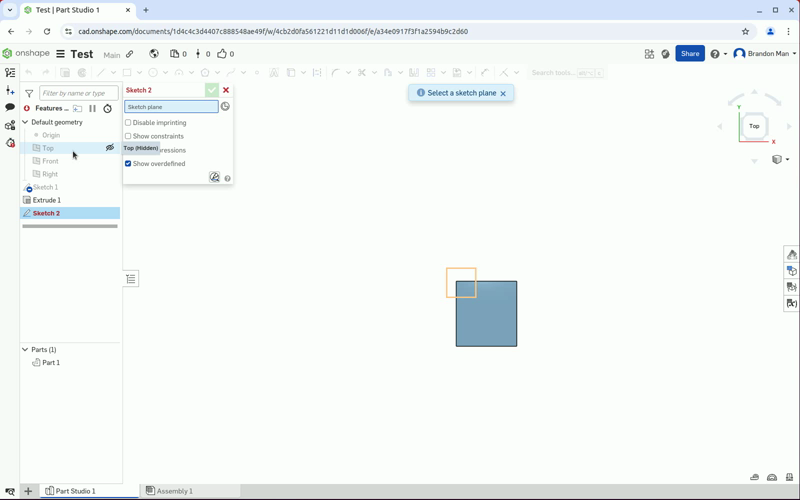
click(73, 150)
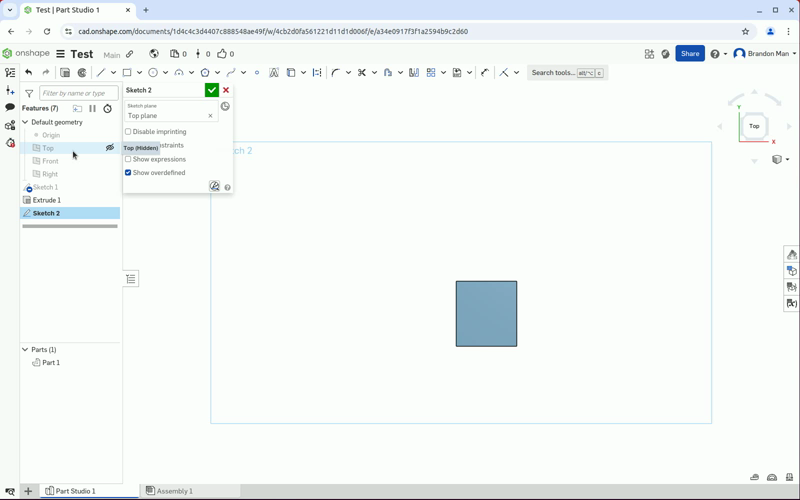
mouse_move(73, 352)
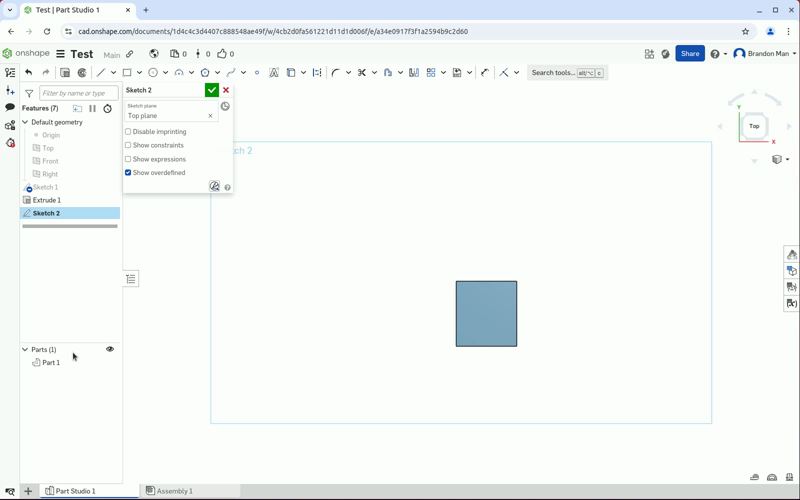
key(y)
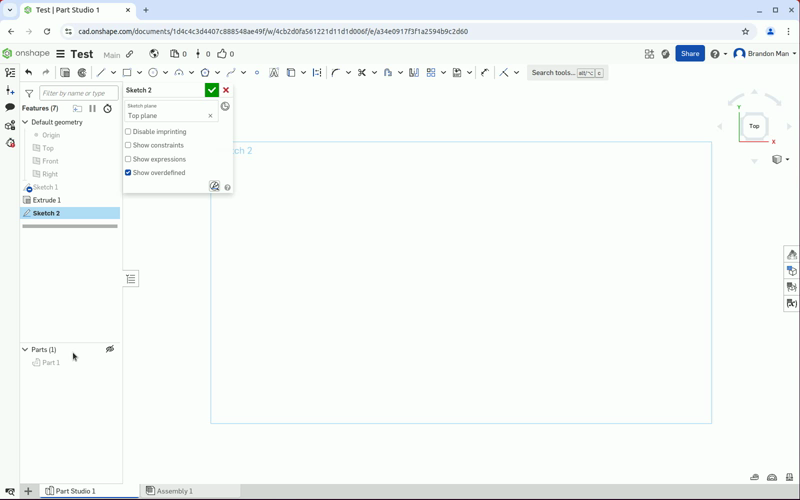
key(l)
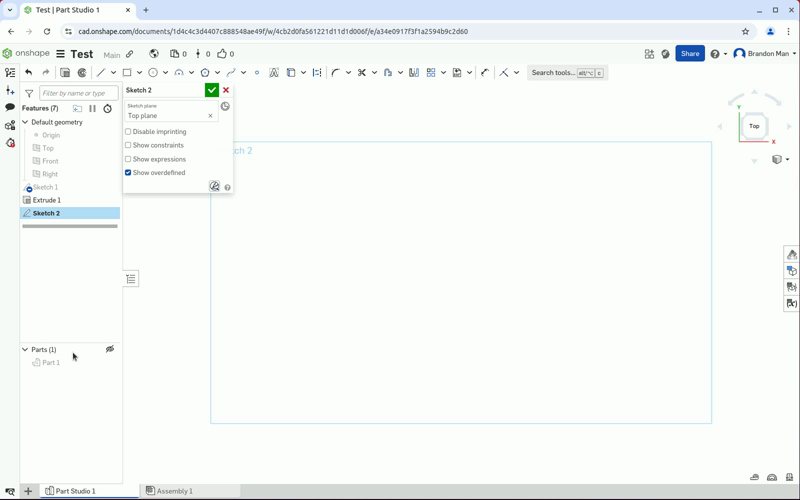
key_down(shift)
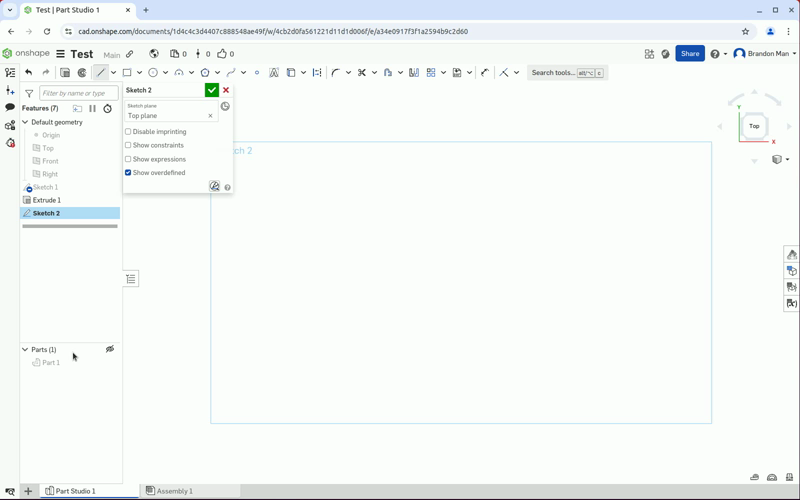
mouse_move(554, 346)
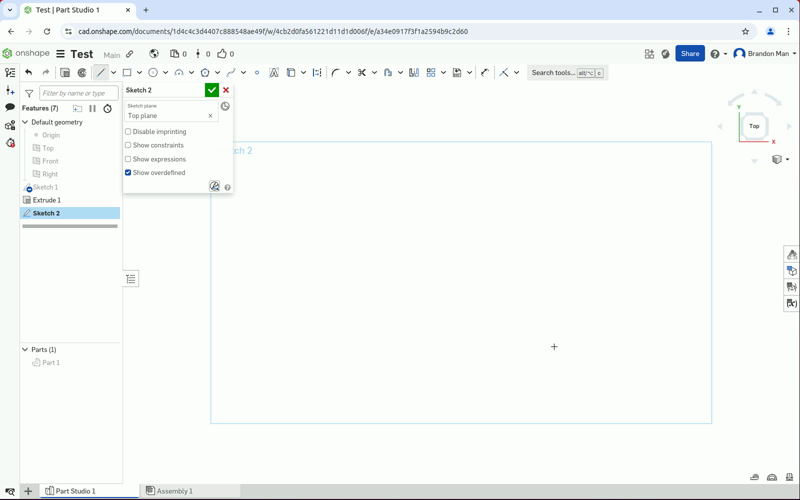
click(554, 346)
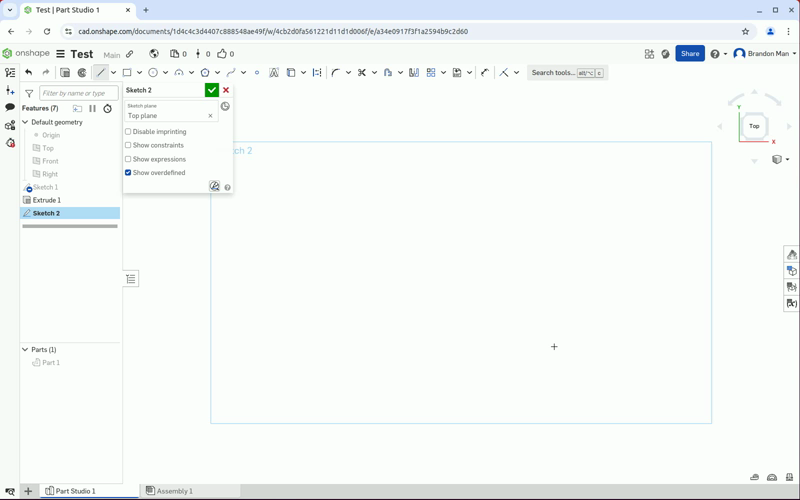
key_up(shift)
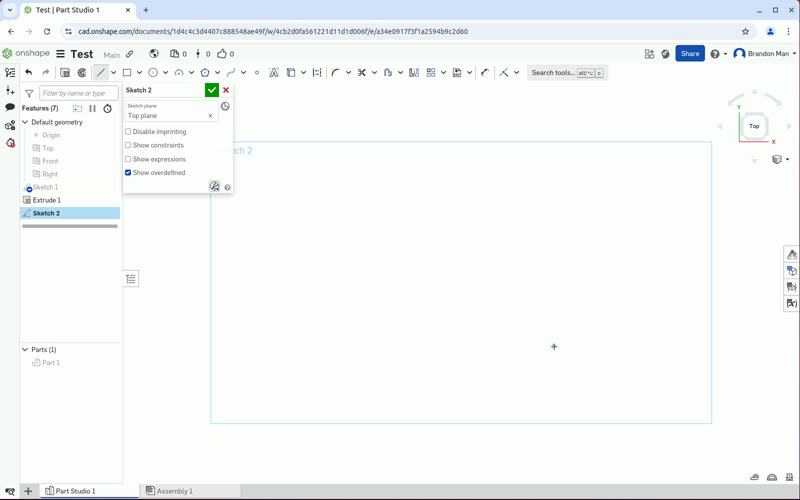
key_down(shift)
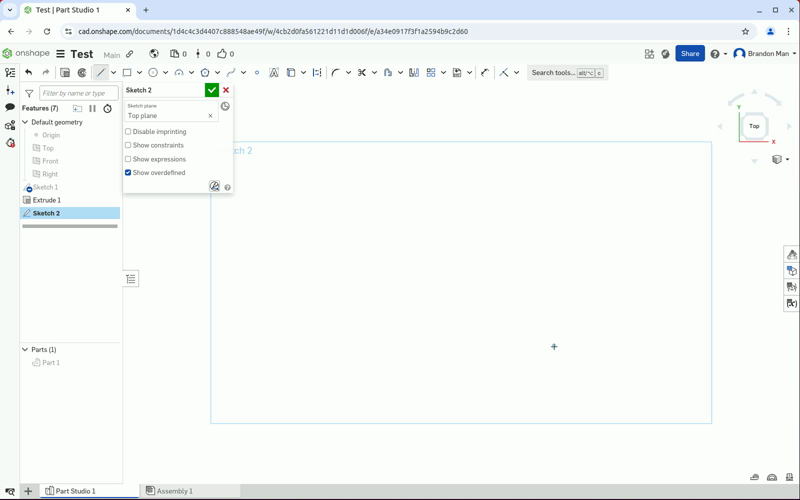
mouse_move(584, 346)
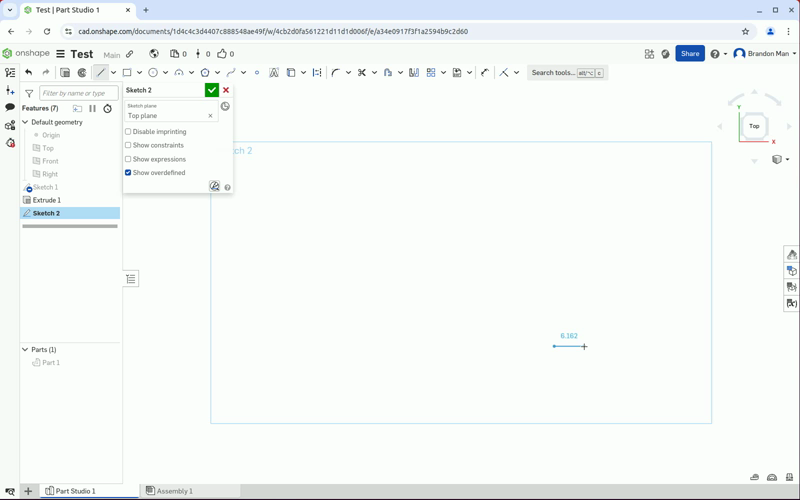
mouse_move(574, 346)
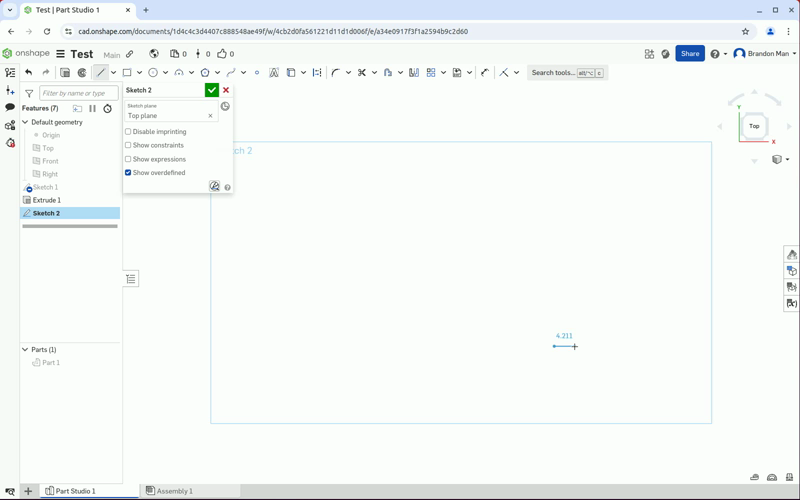
click(574, 346)
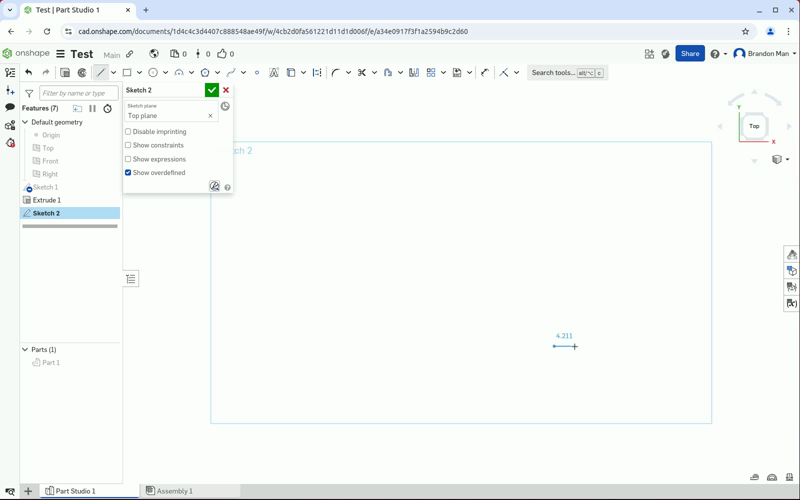
key_up(shift)
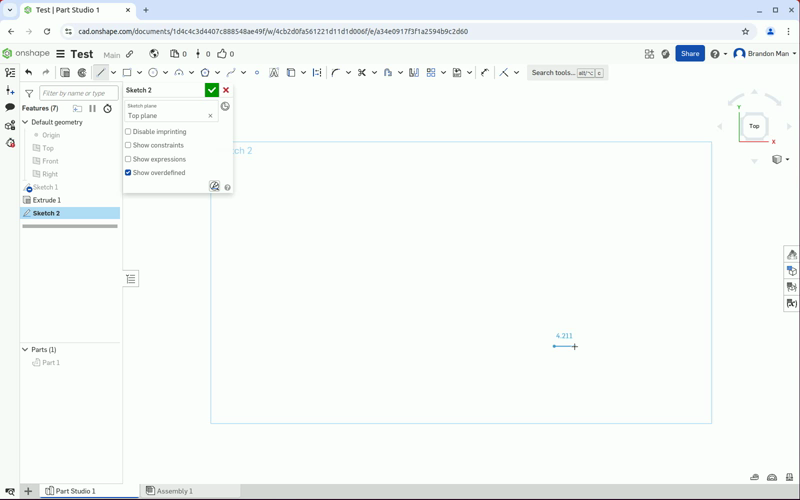
key_down(shift)
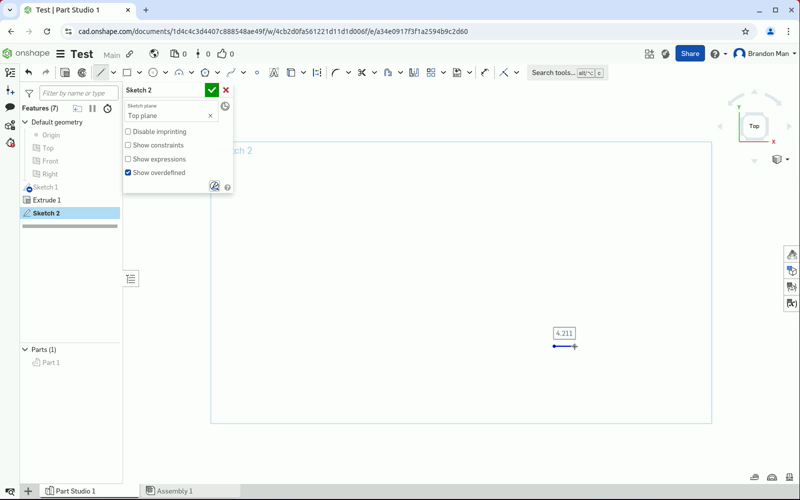
mouse_move(574, 281)
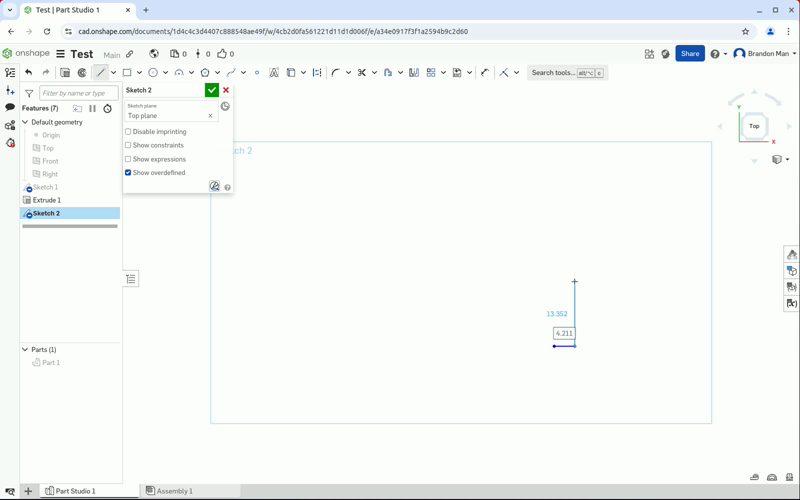
click(574, 281)
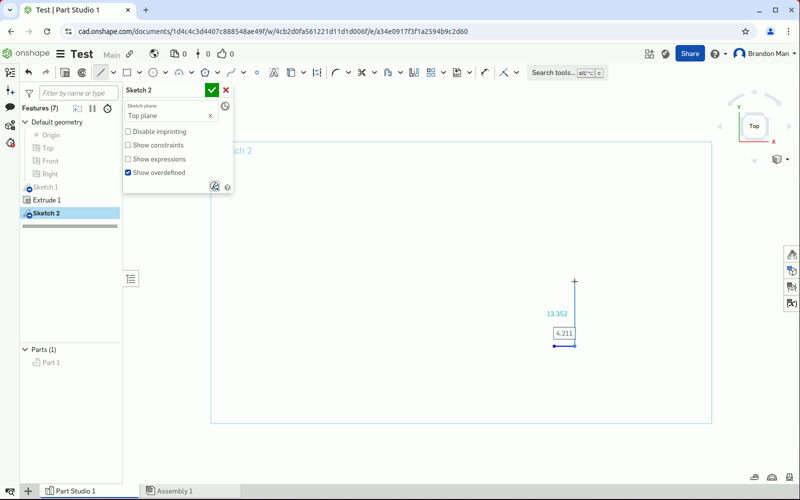
key_up(shift)
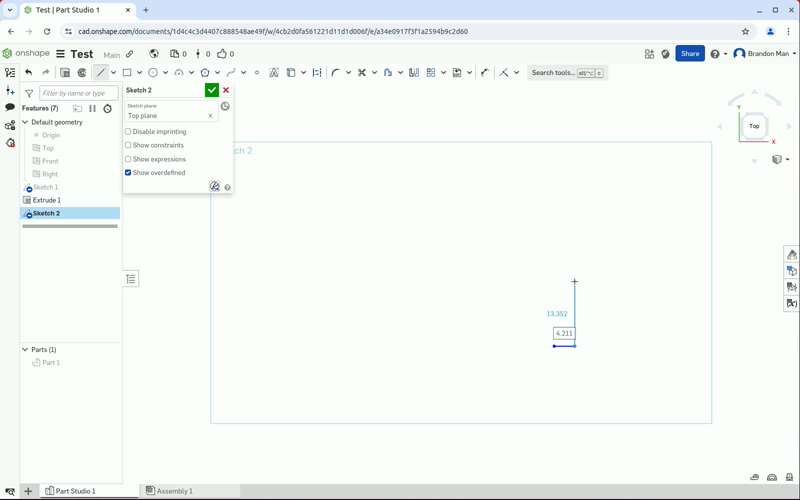
key_down(shift)
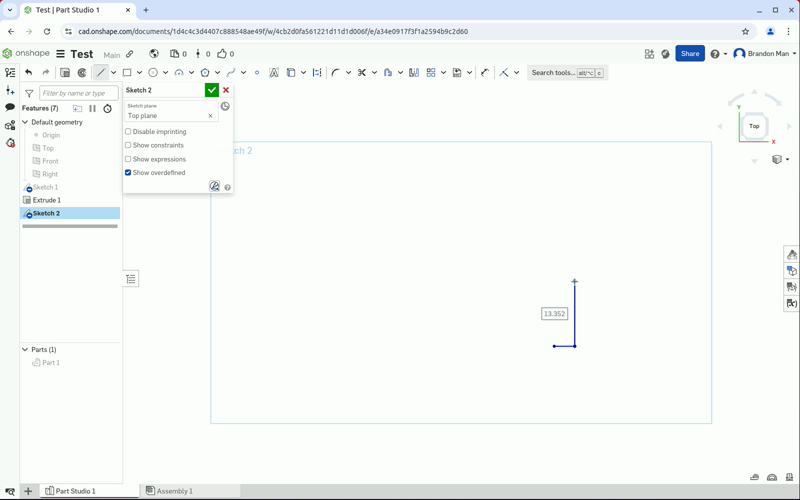
mouse_move(589, 281)
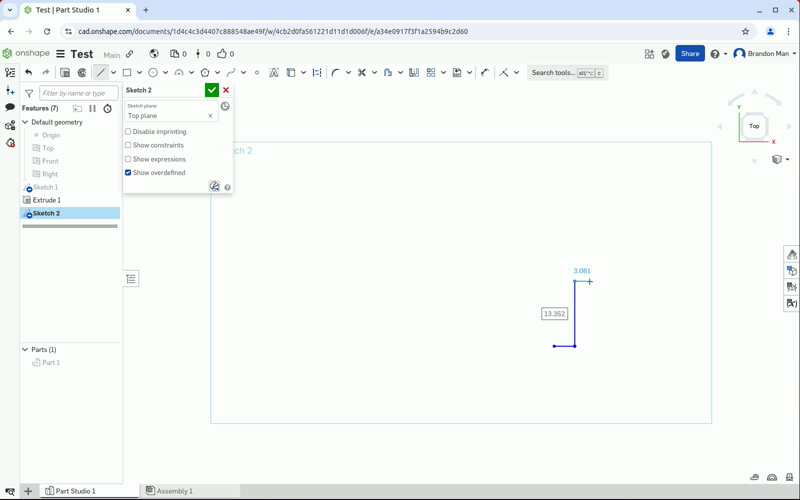
mouse_move(554, 281)
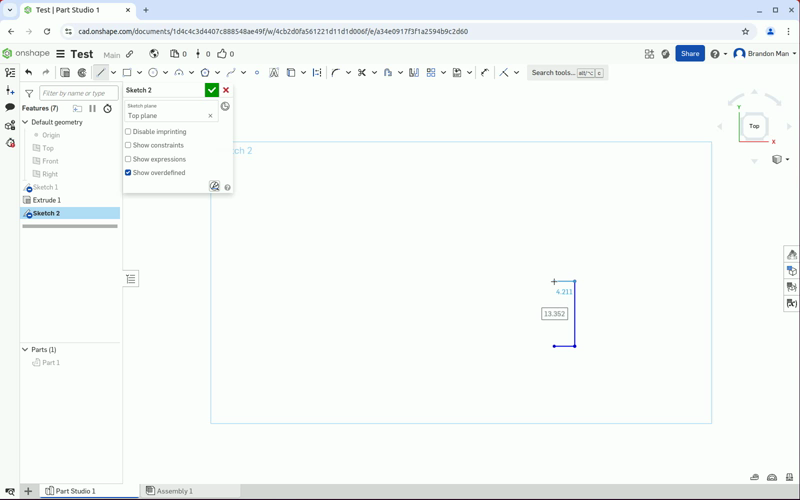
click(554, 281)
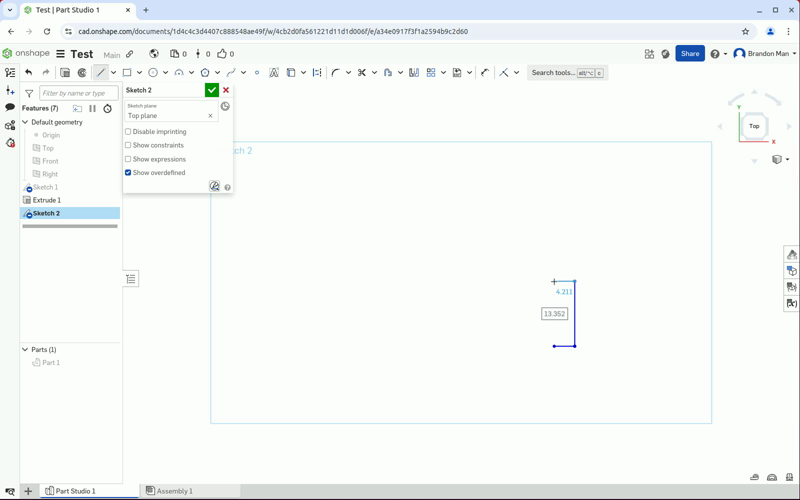
key_up(shift)
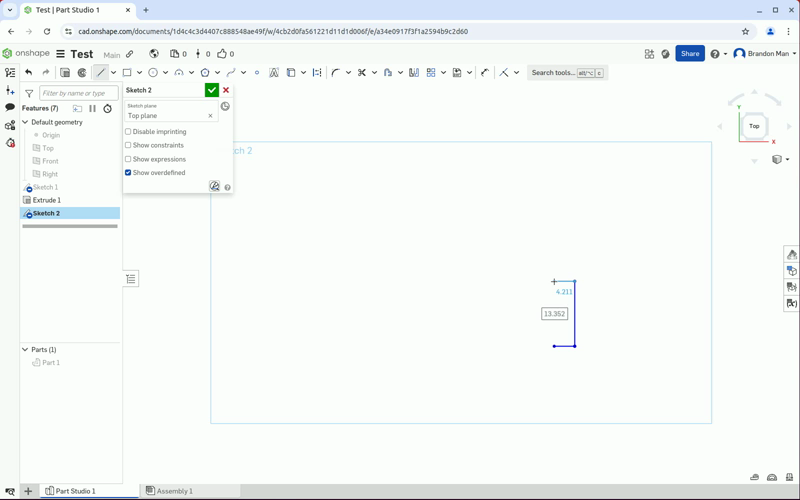
key_down(shift)
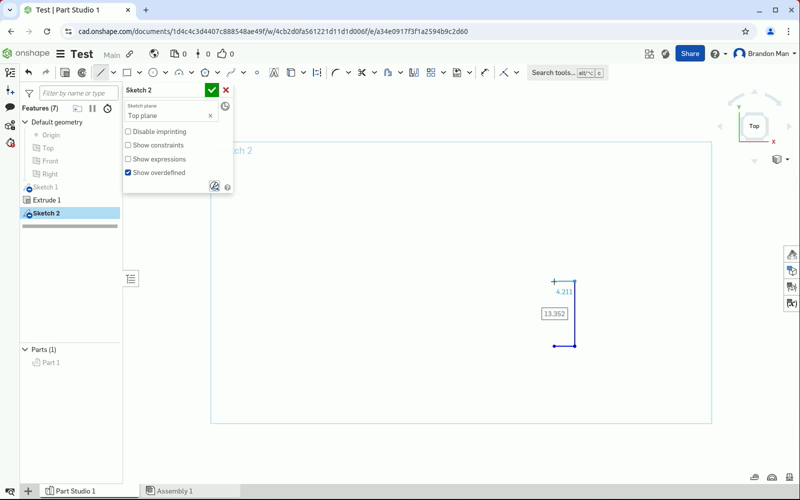
mouse_move(554, 346)
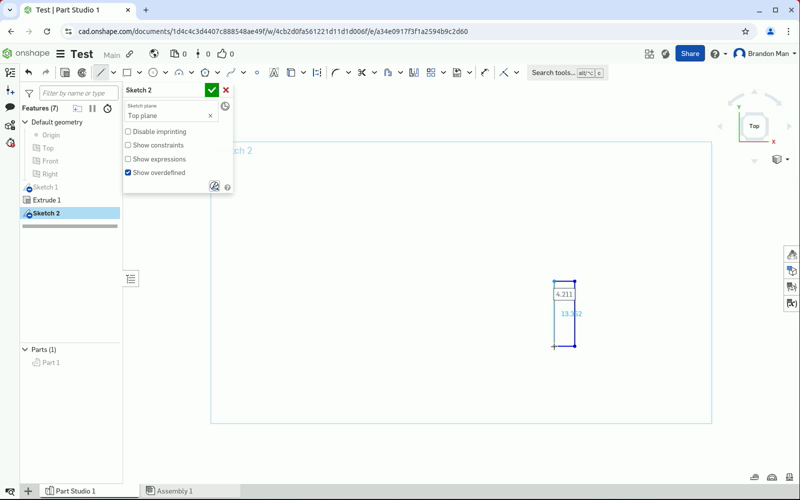
key_up(shift)
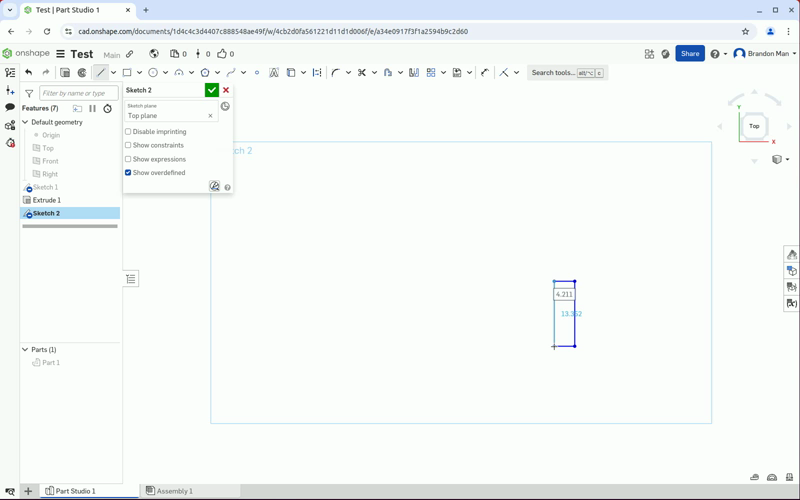
click(554, 346)
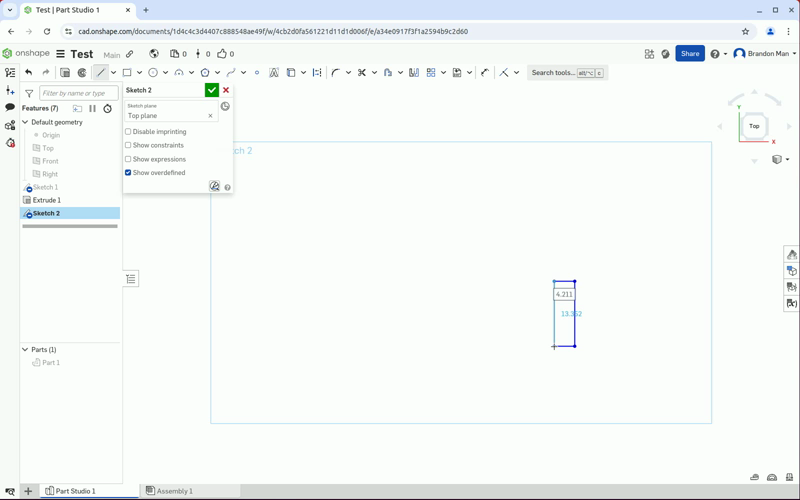
key(esc)
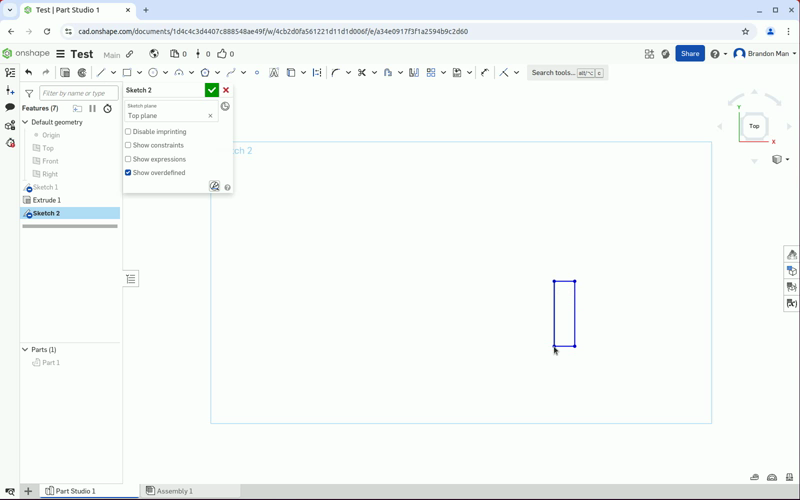
mouse_move(559, 290)
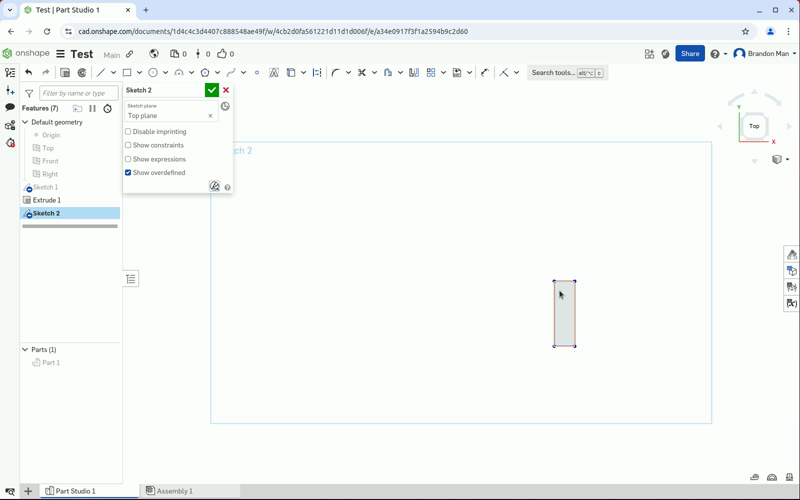
scroll(6)
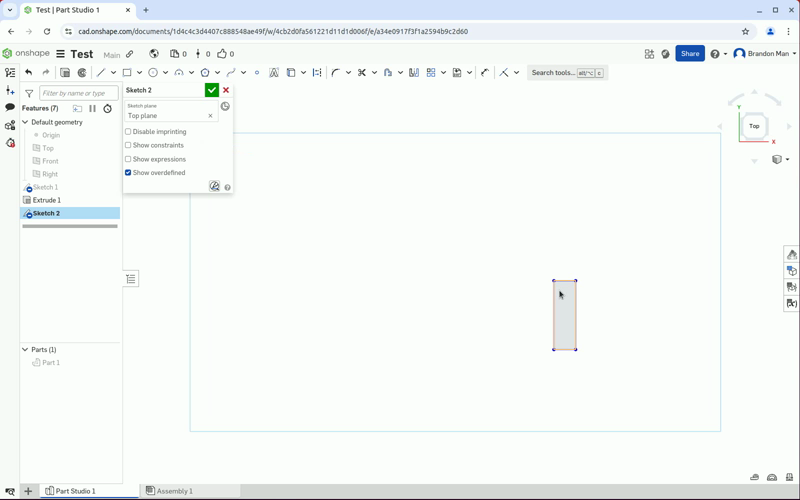
scroll(6)
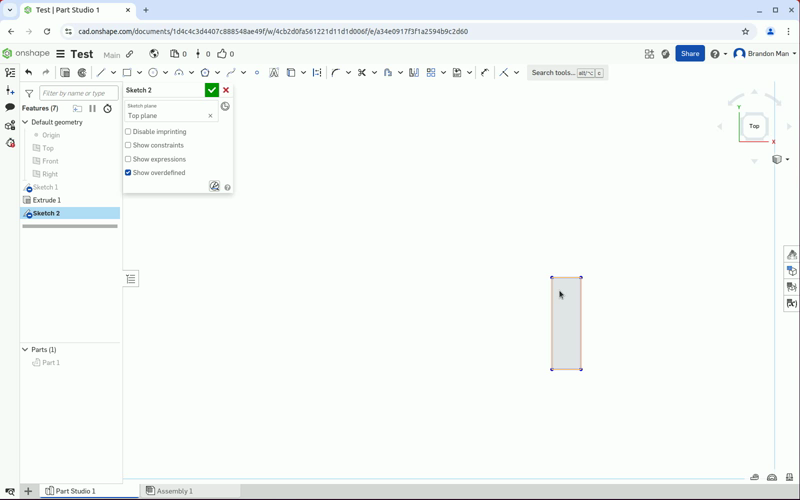
scroll(6)
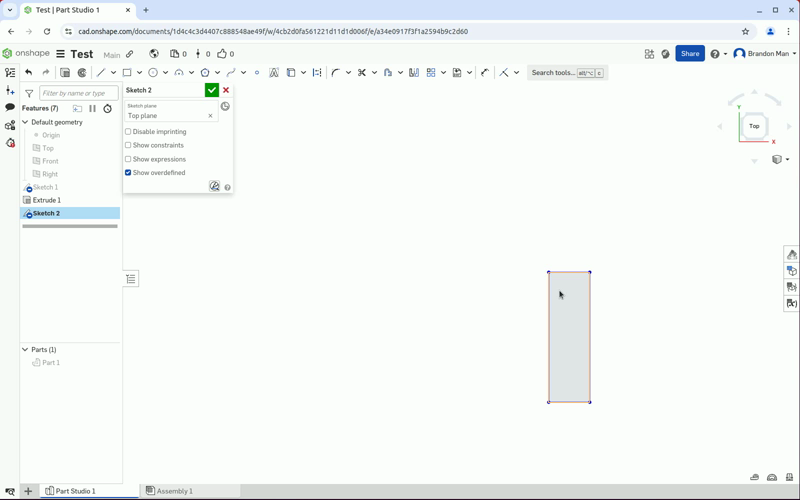
scroll(6)
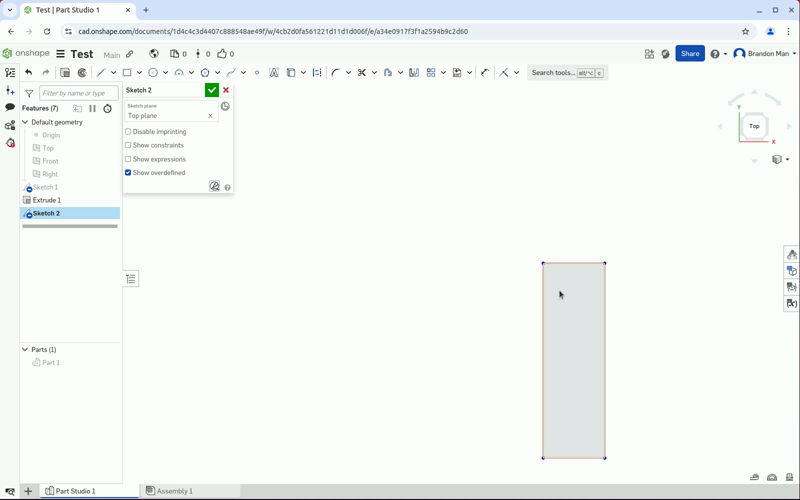
scroll(6)
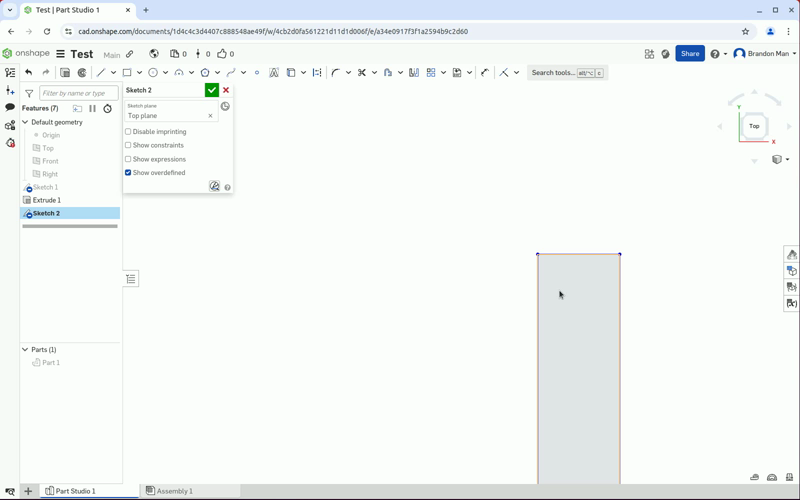
scroll(6)
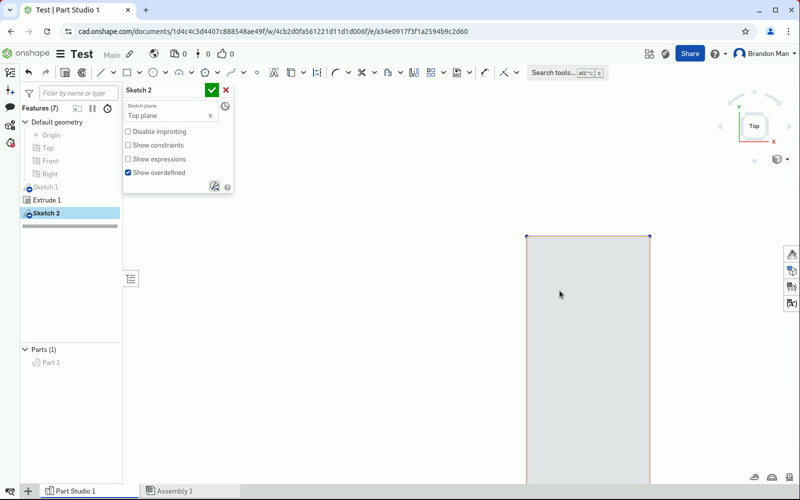
scroll(6)
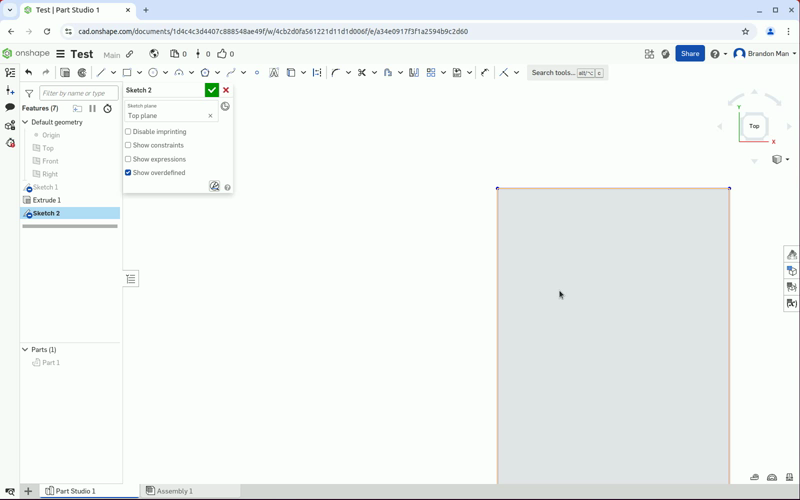
click(559, 290)
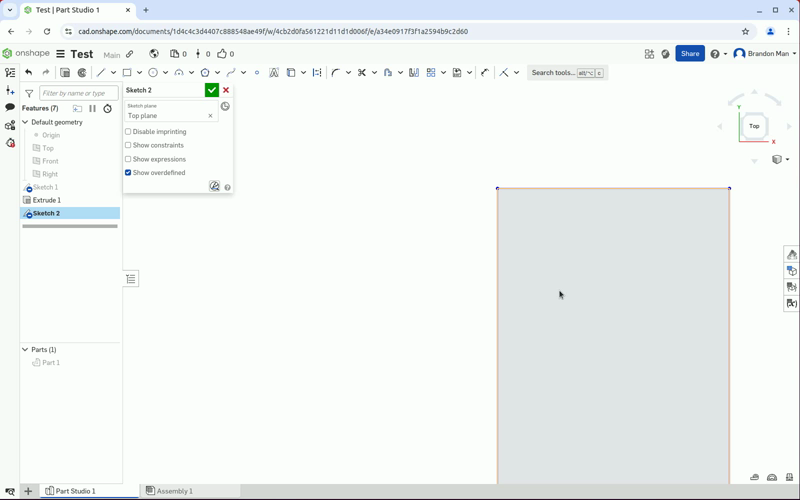
scroll(-6)
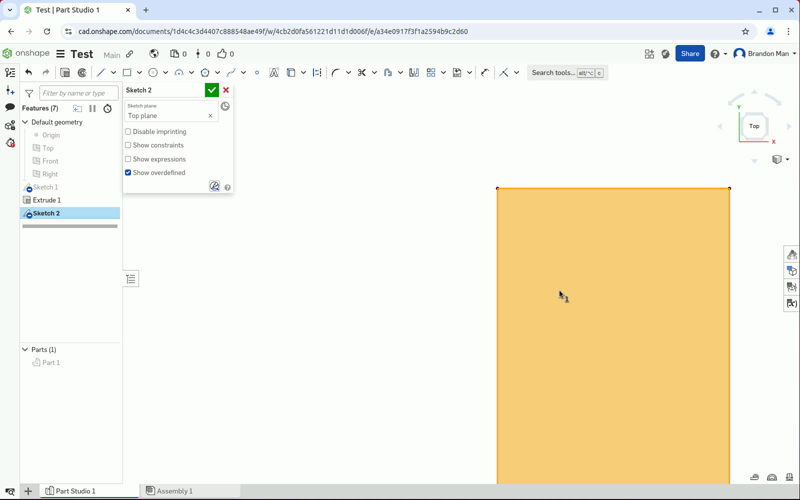
scroll(-6)
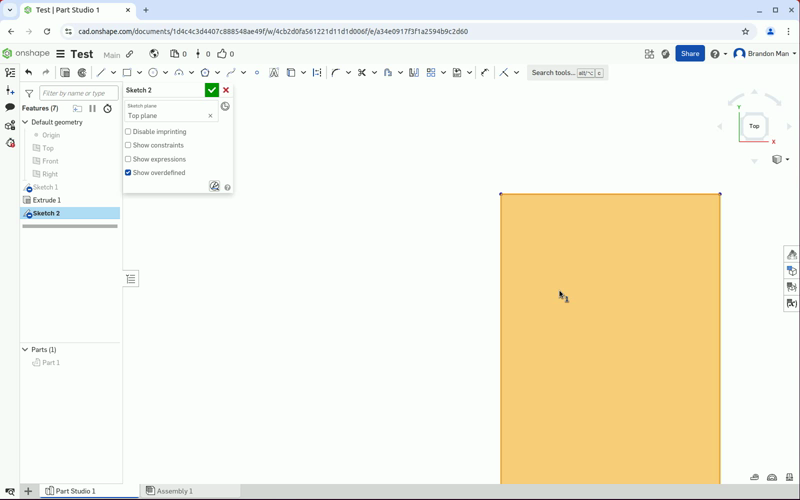
scroll(-6)
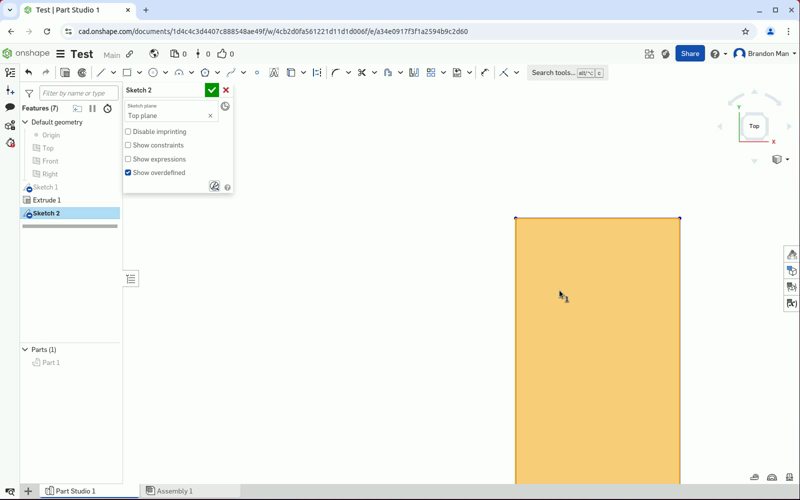
scroll(-6)
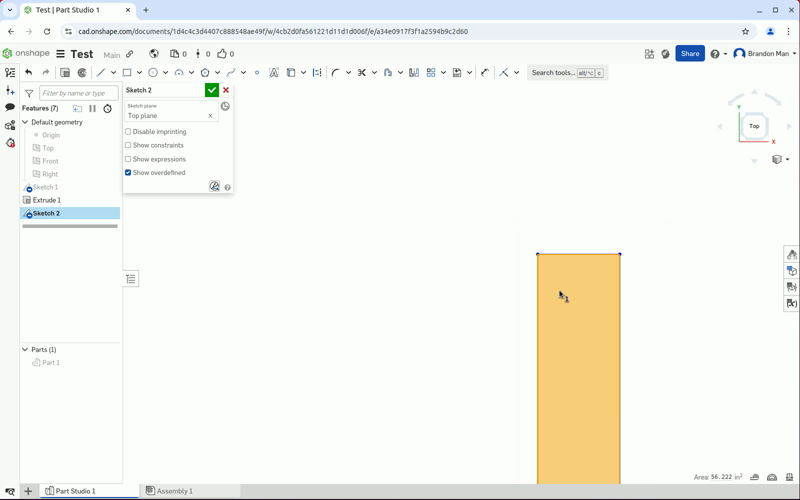
scroll(-6)
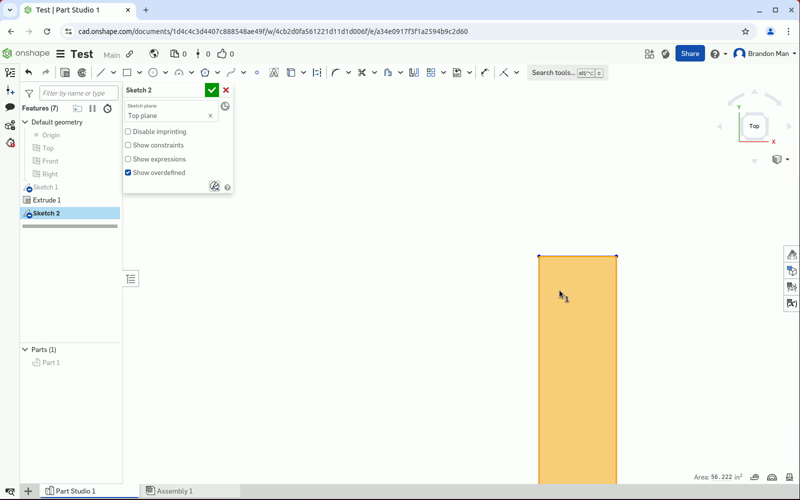
scroll(-6)
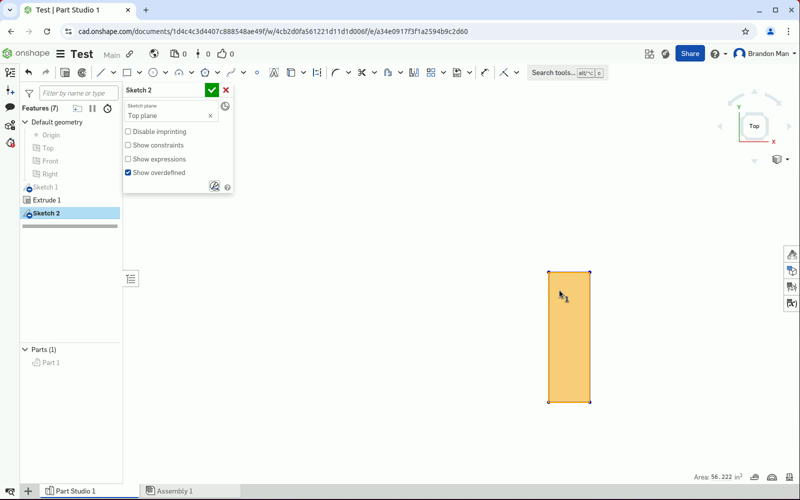
scroll(-6)
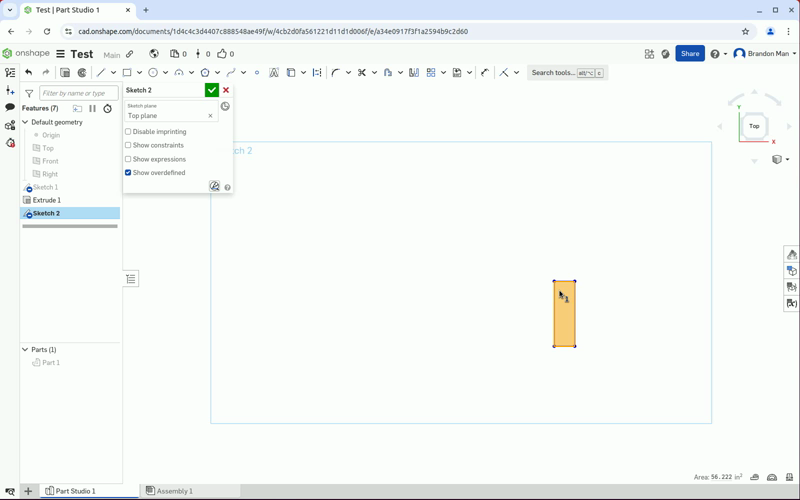
mouse_move(73, 352)
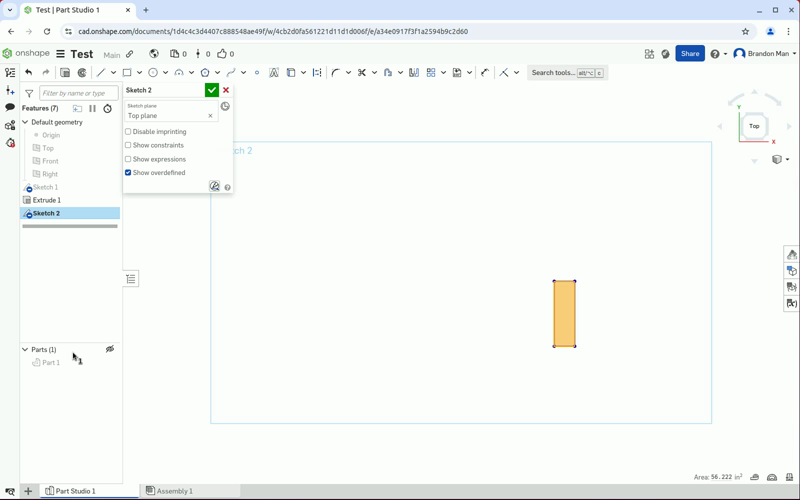
key(shift+y)
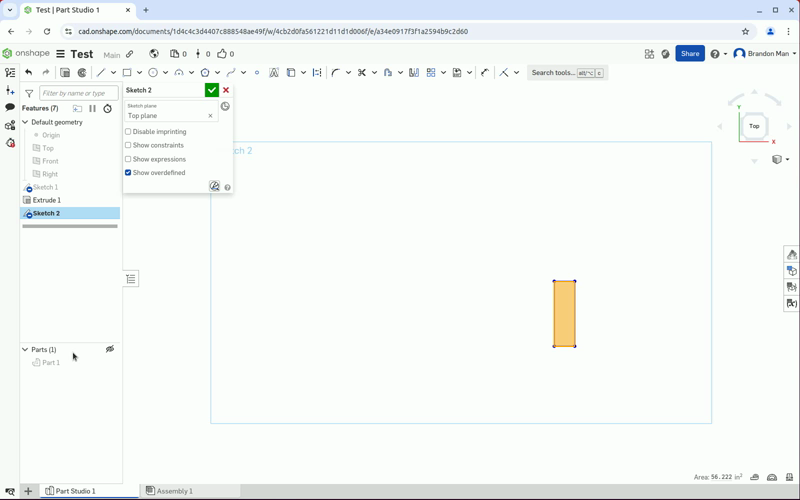
key(shift+e)
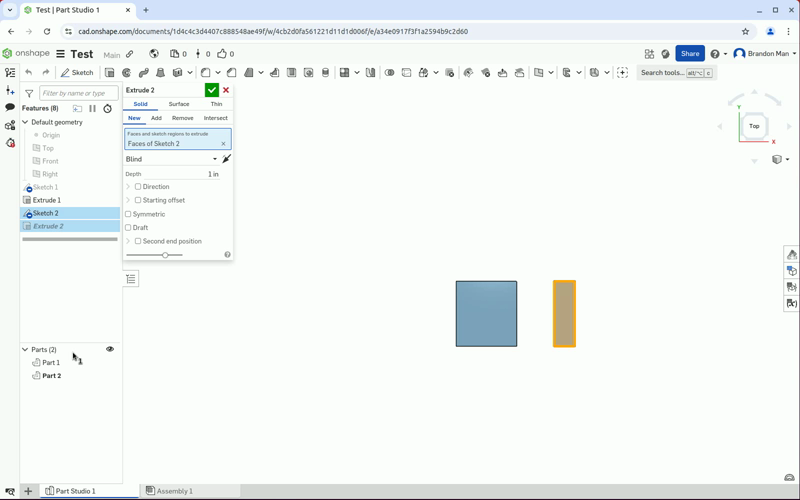
mouse_move(143, 106)
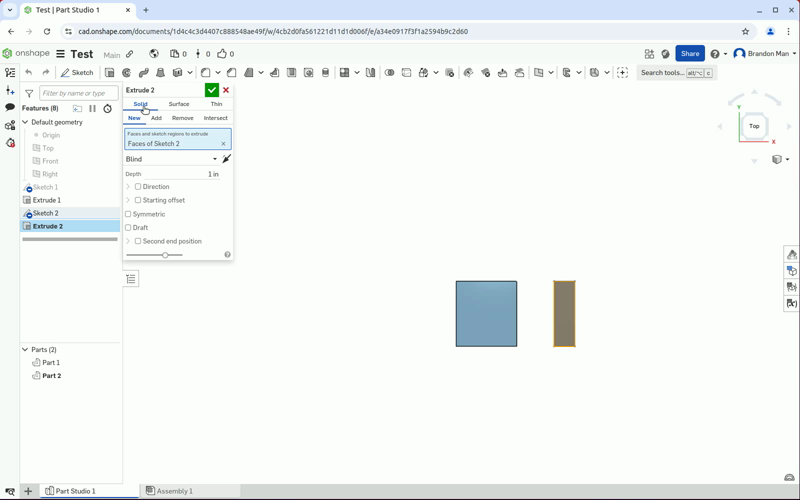
click(143, 106)
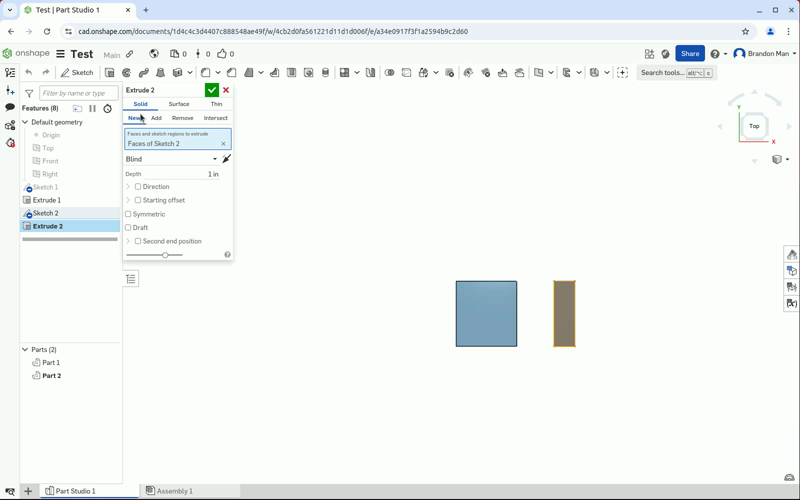
mouse_move(137, 120)
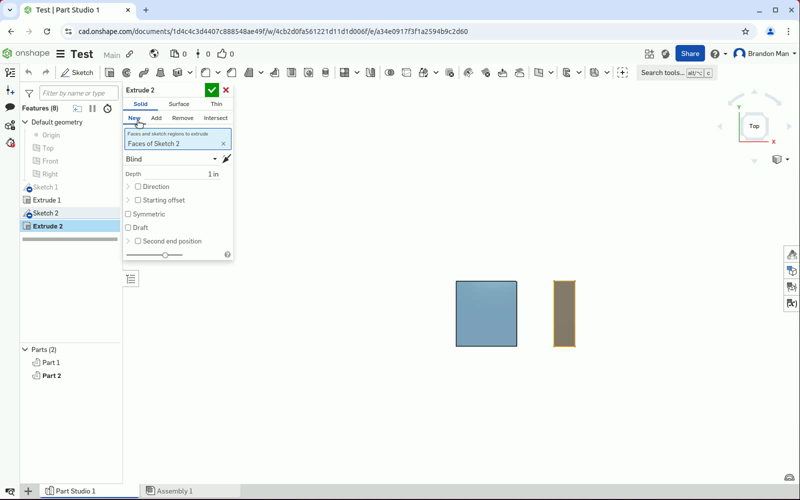
click(137, 120)
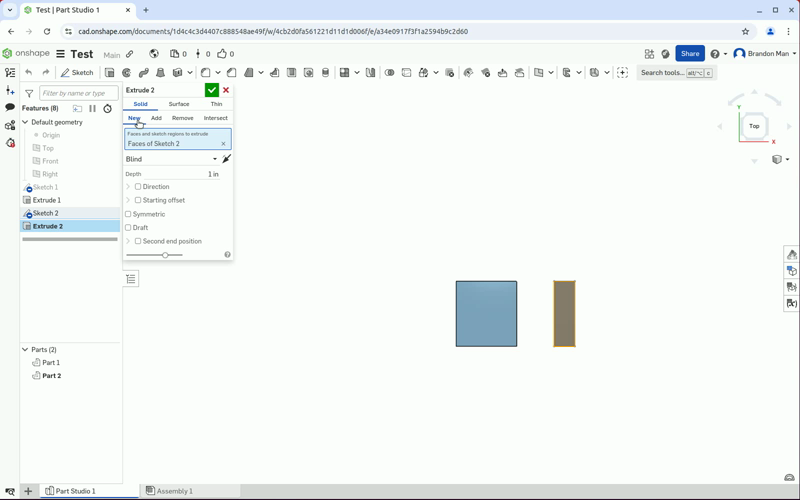
key(tab, 4)
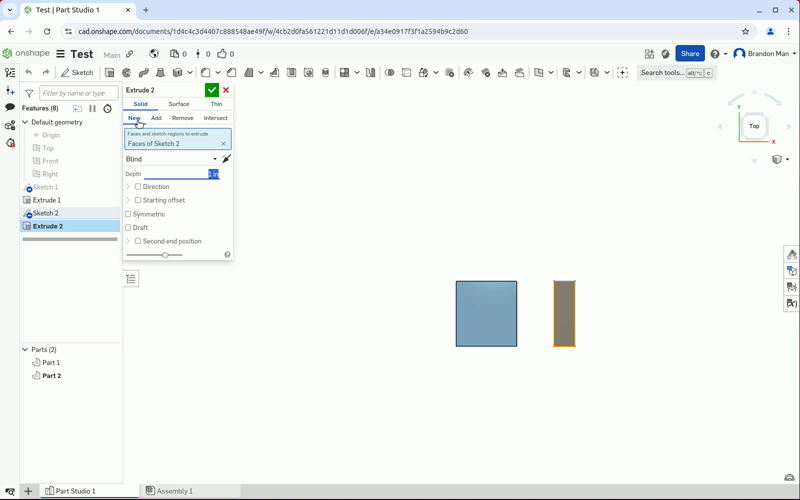
text(-11.073)
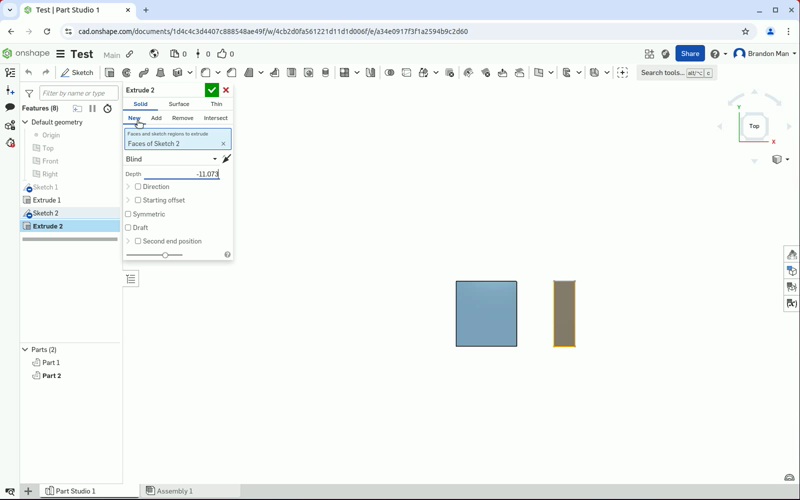
key(enter)
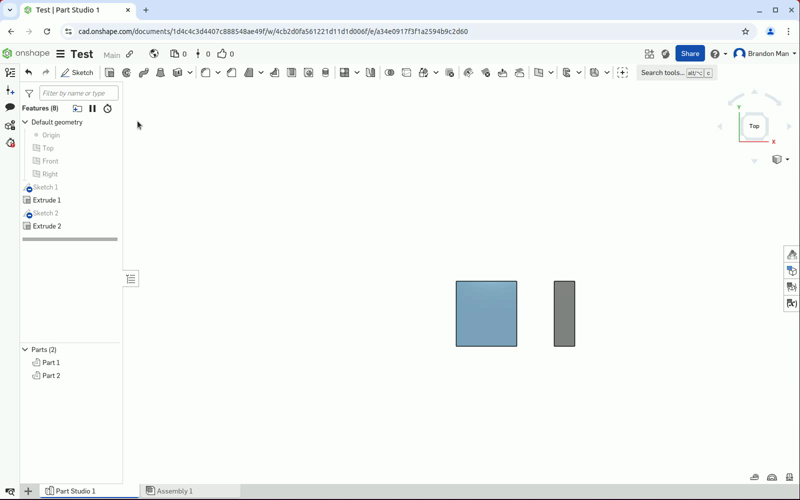
key(shift+h)
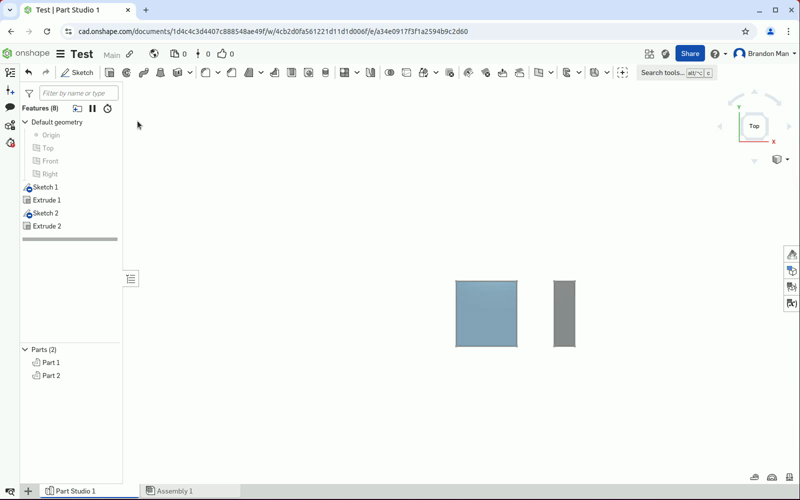
key(shift+h)
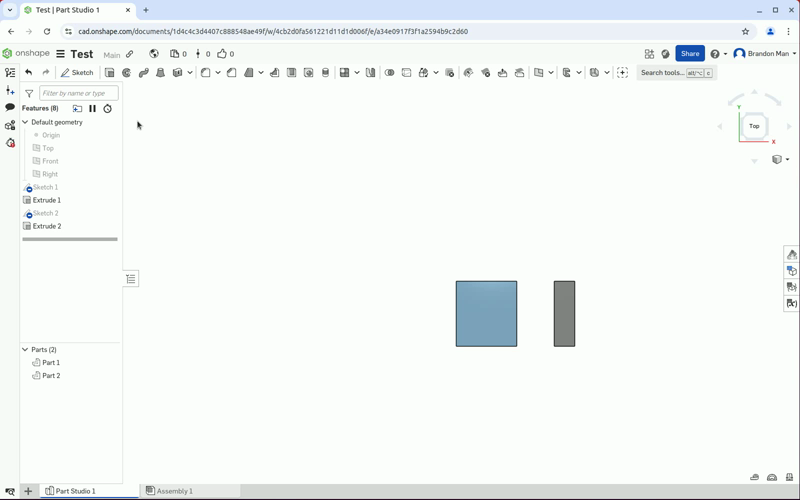
mouse_move(73, 189)
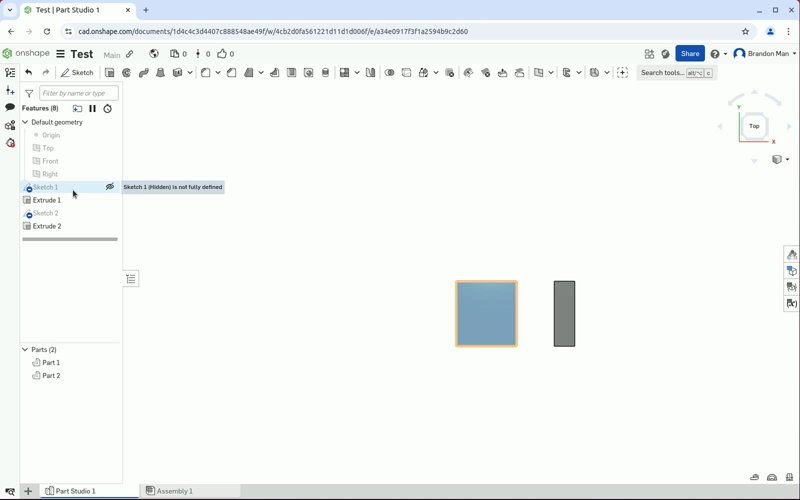
click(73, 189)
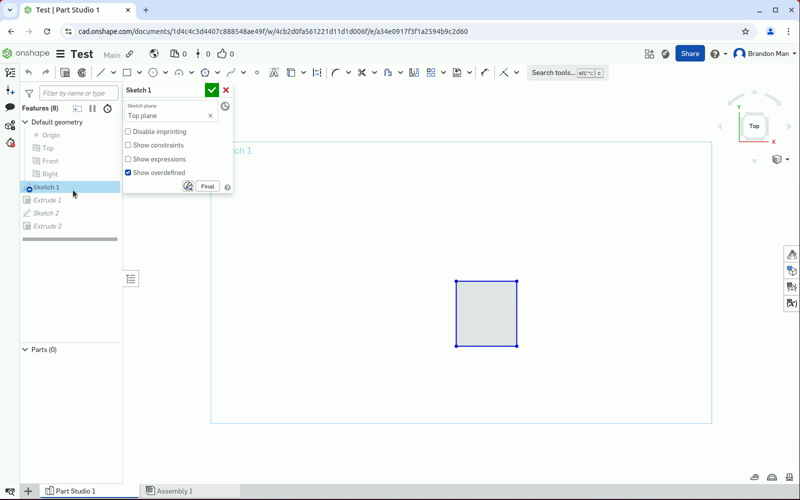
mouse_move(229, 92)
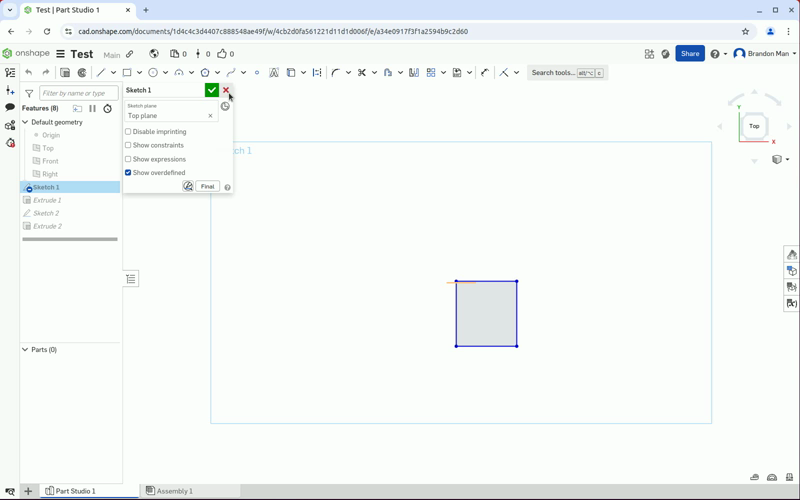
click(229, 92)
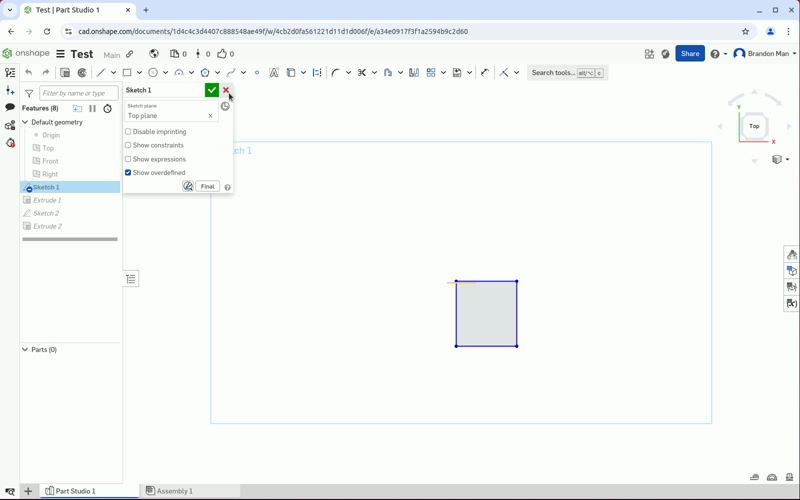
key(shift+s)
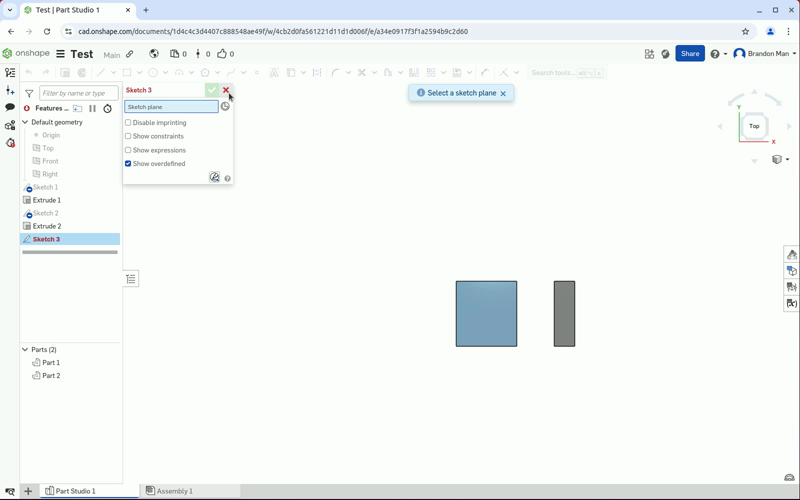
mouse_move(73, 150)
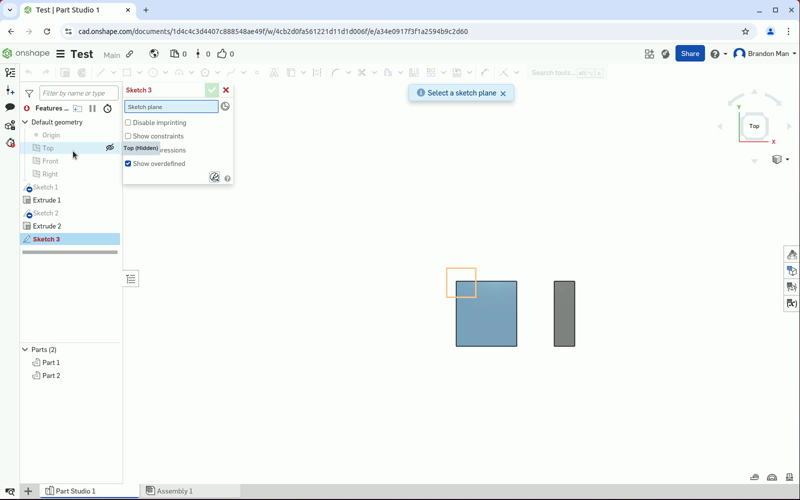
click(73, 150)
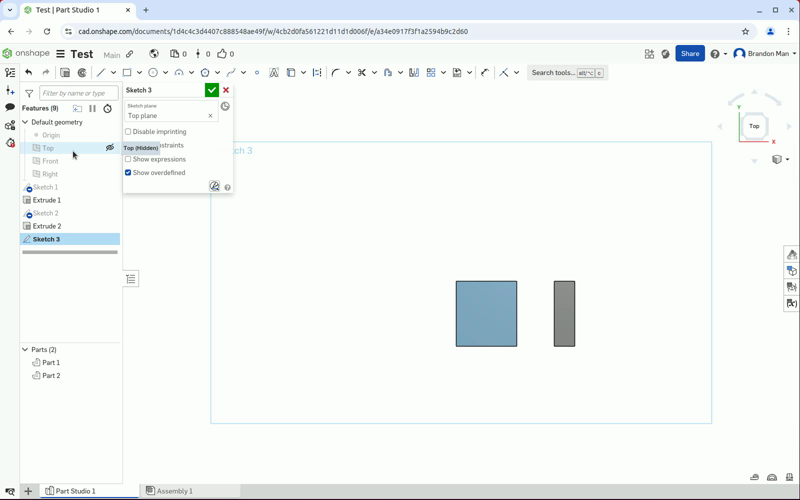
mouse_move(73, 352)
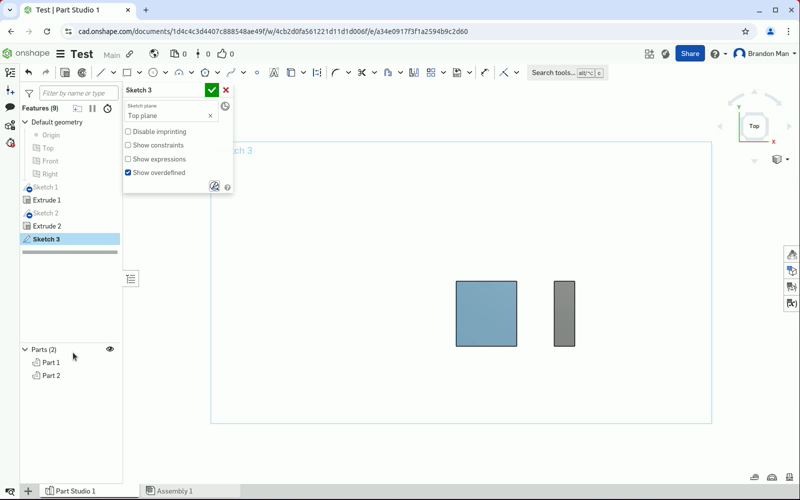
key(y)
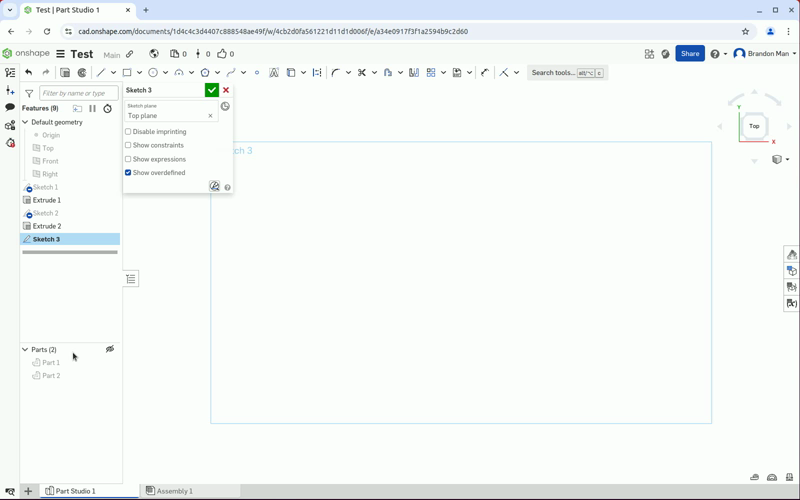
key(l)
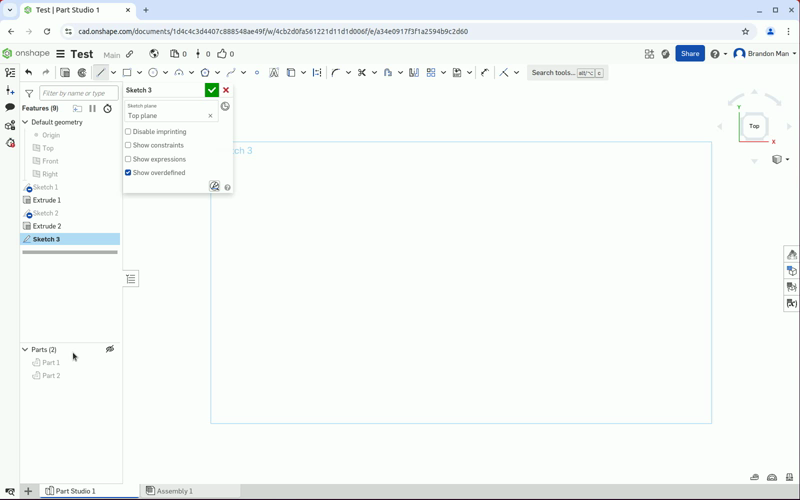
key_down(shift)
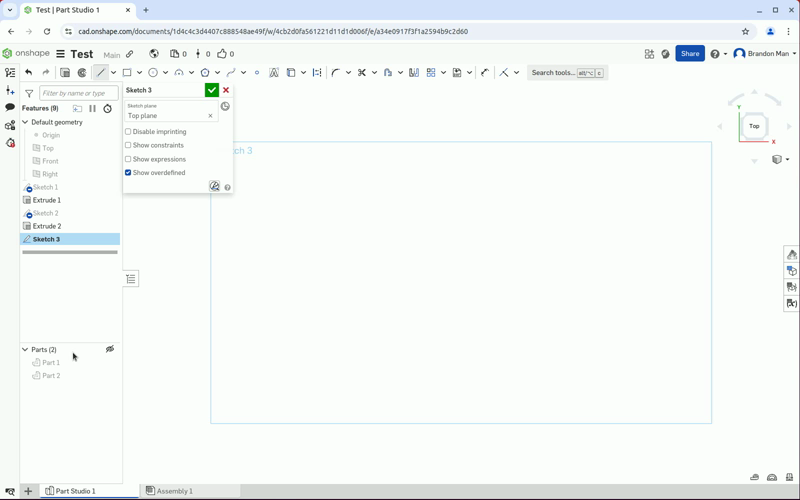
mouse_move(534, 346)
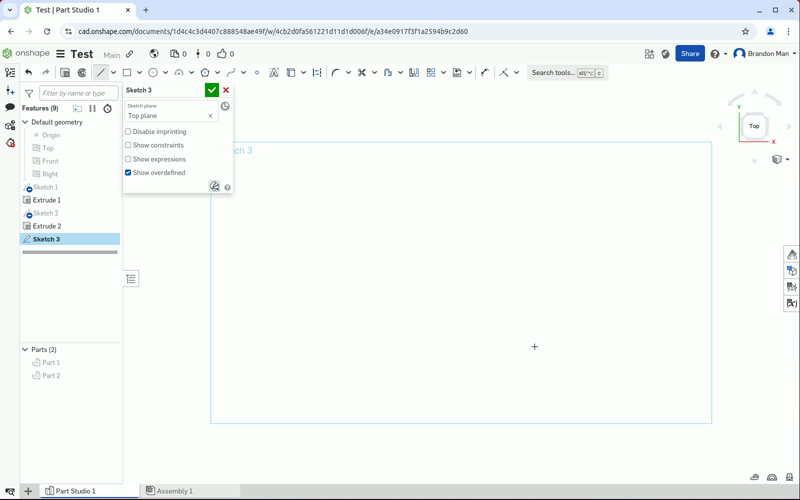
click(534, 346)
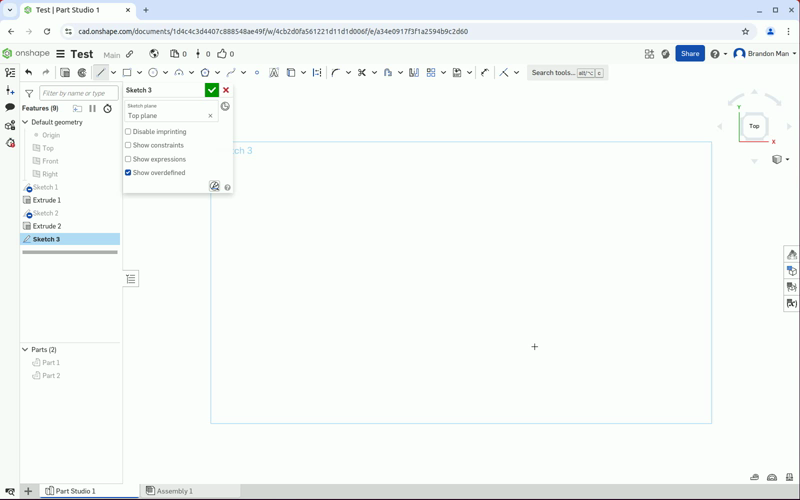
key_up(shift)
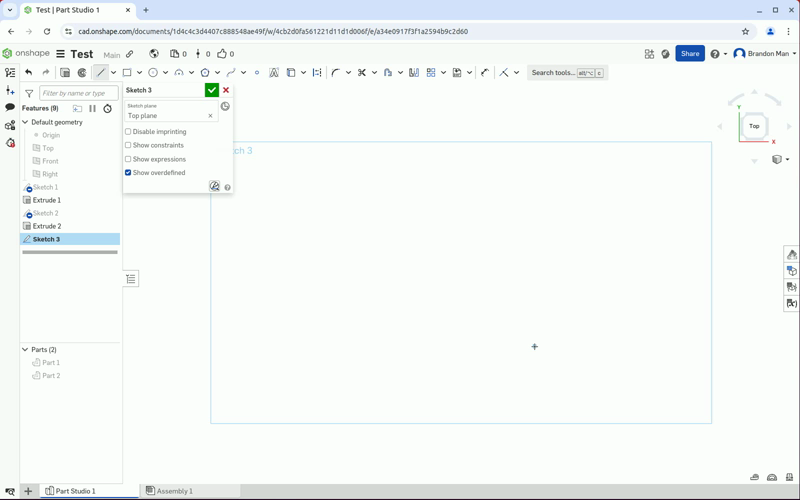
key_down(shift)
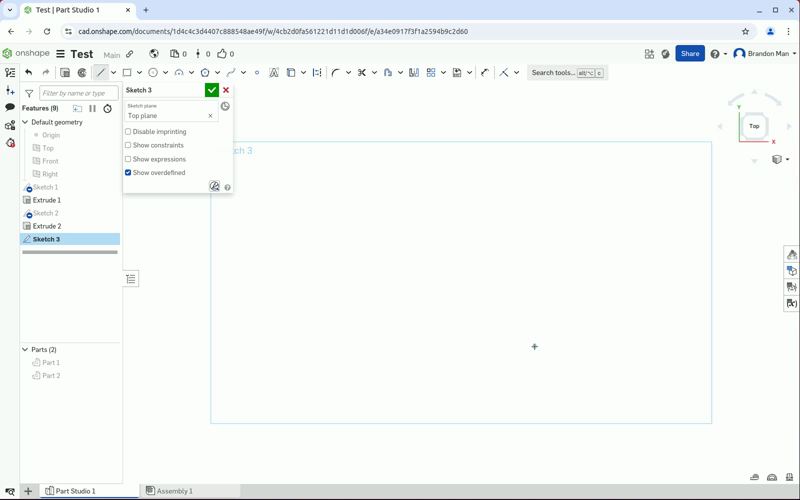
mouse_move(564, 346)
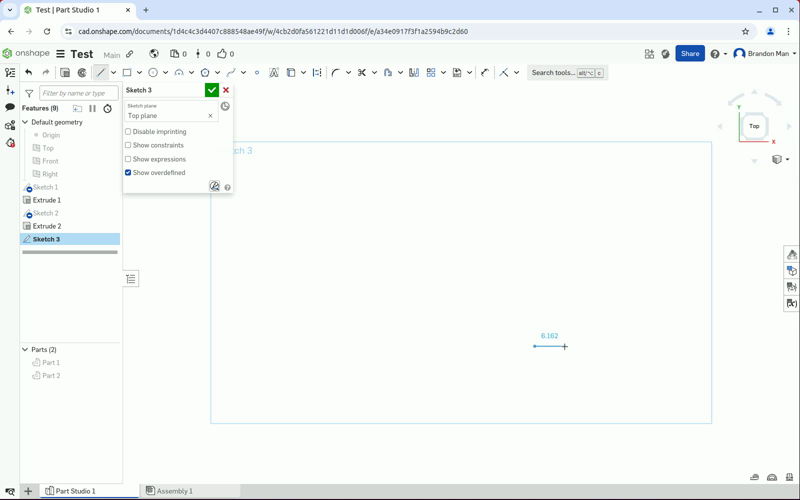
mouse_move(553, 346)
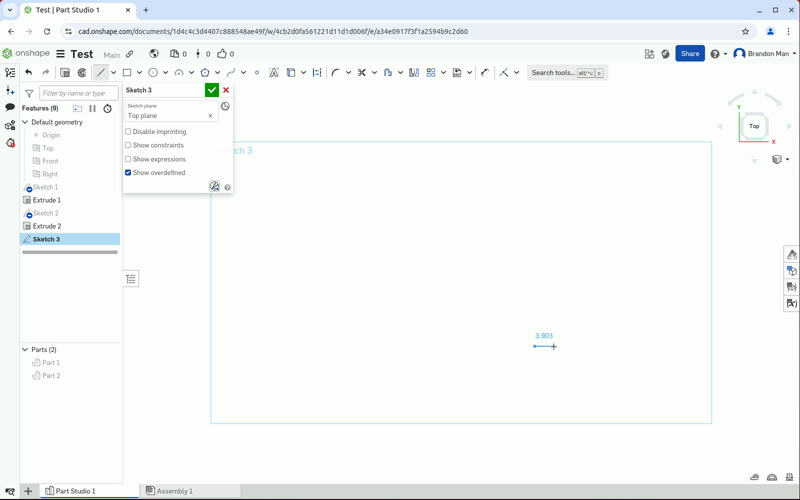
click(553, 346)
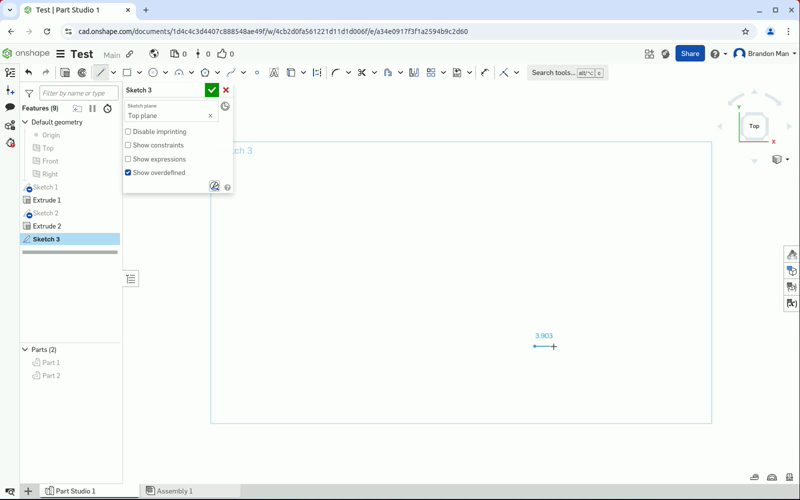
key_up(shift)
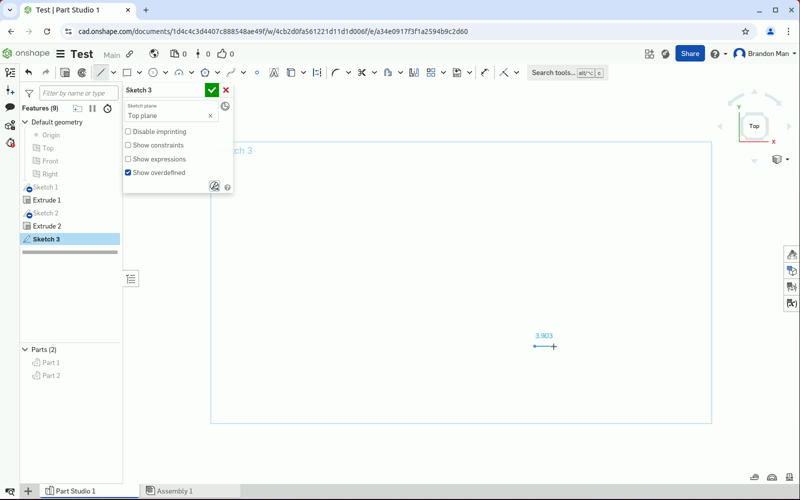
key_down(shift)
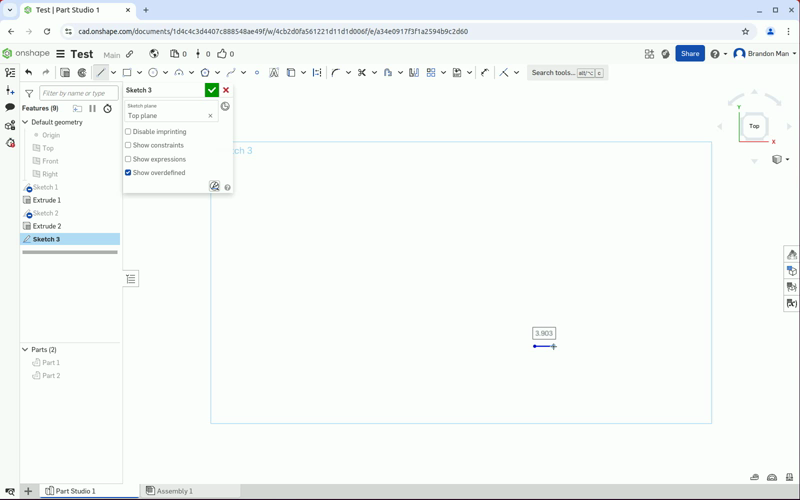
mouse_move(553, 281)
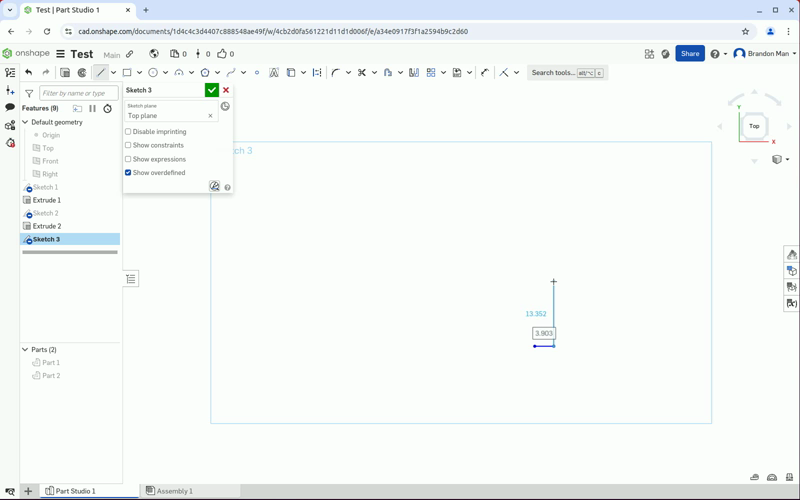
click(553, 281)
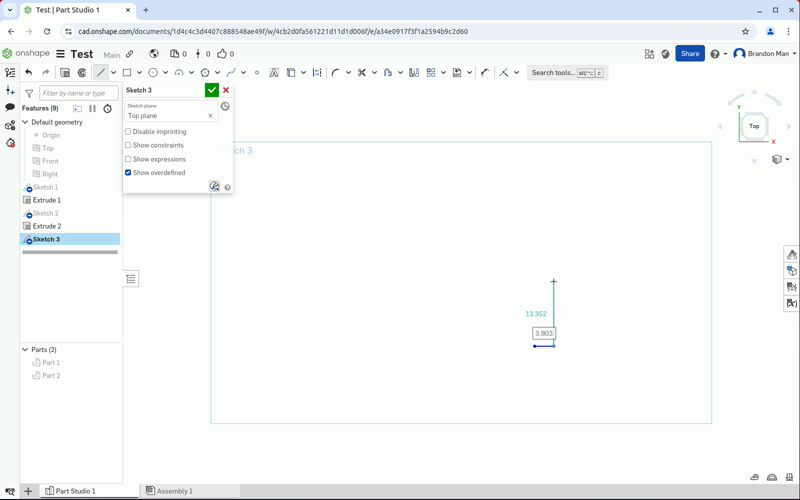
key_up(shift)
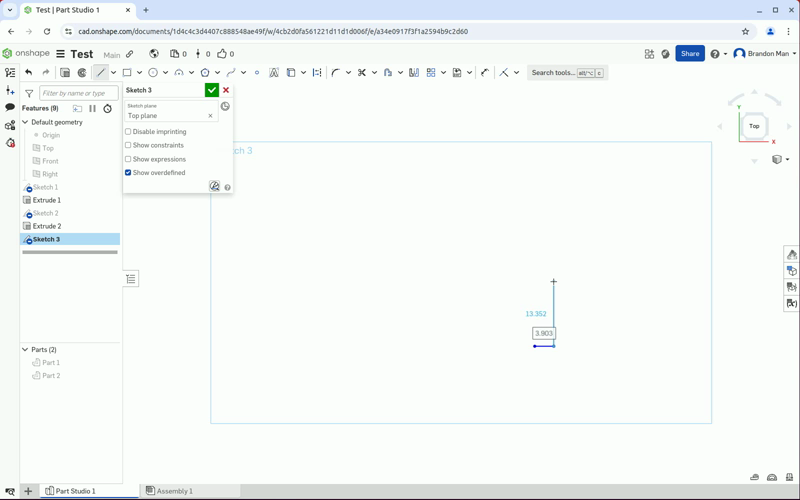
key_down(shift)
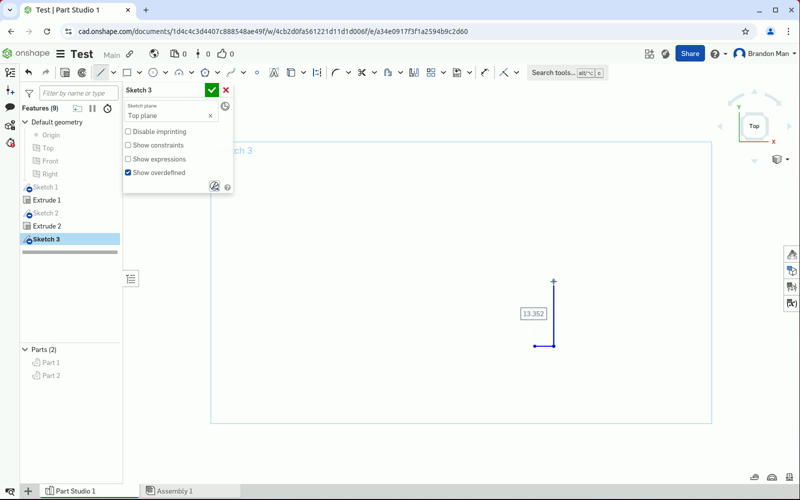
mouse_move(583, 281)
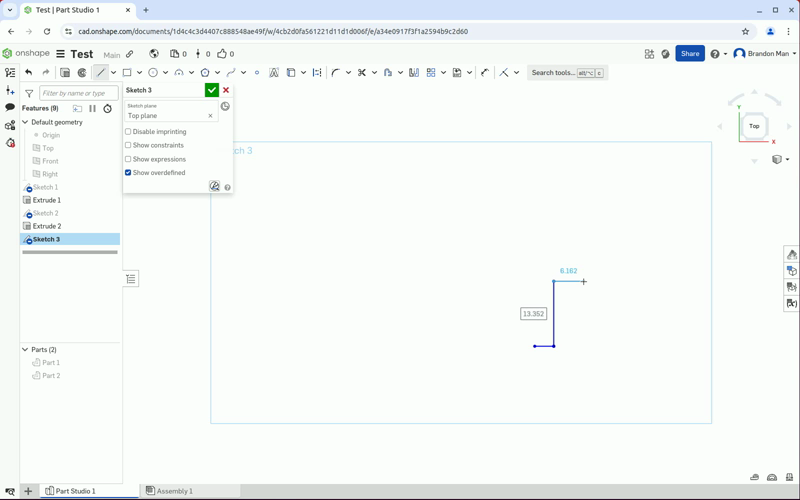
mouse_move(534, 281)
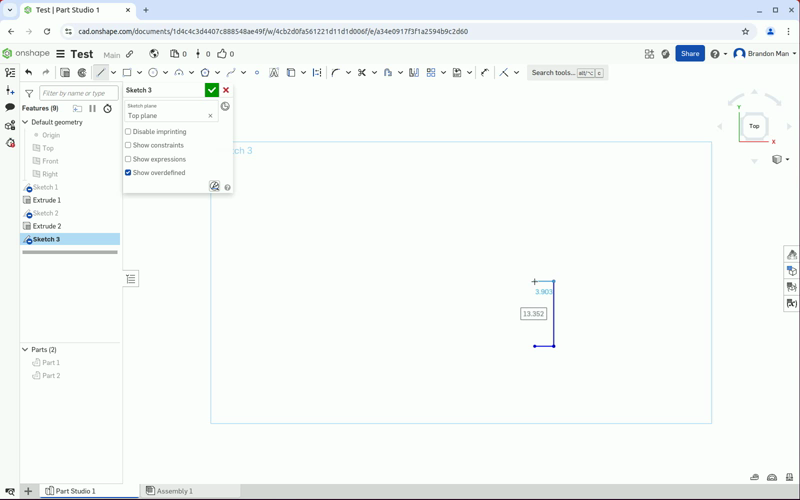
click(534, 281)
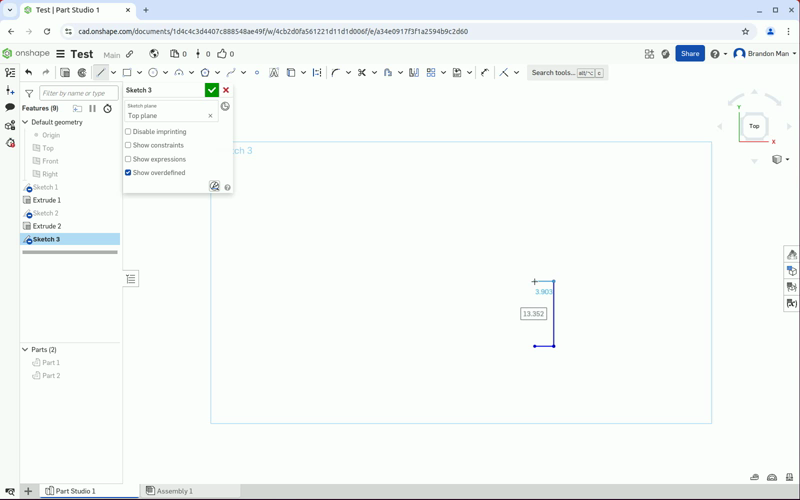
key_up(shift)
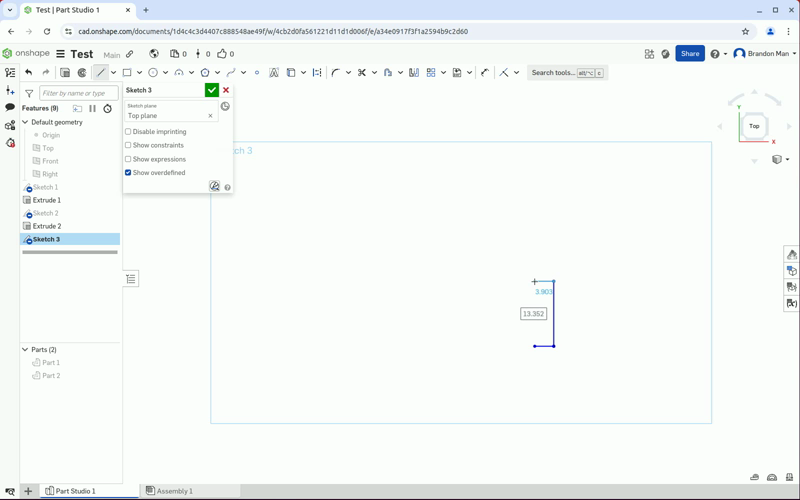
key_down(shift)
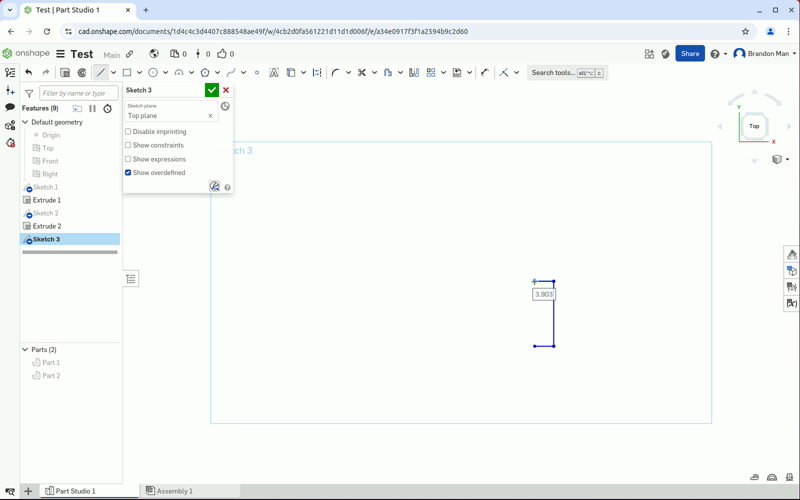
mouse_move(534, 346)
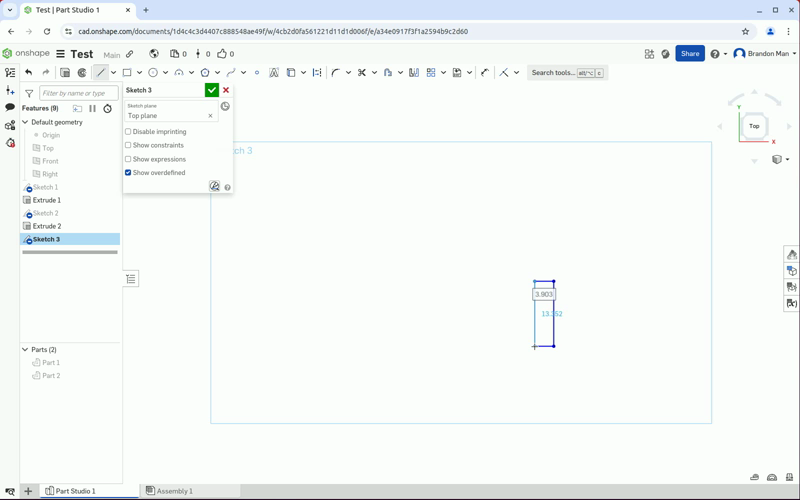
key_up(shift)
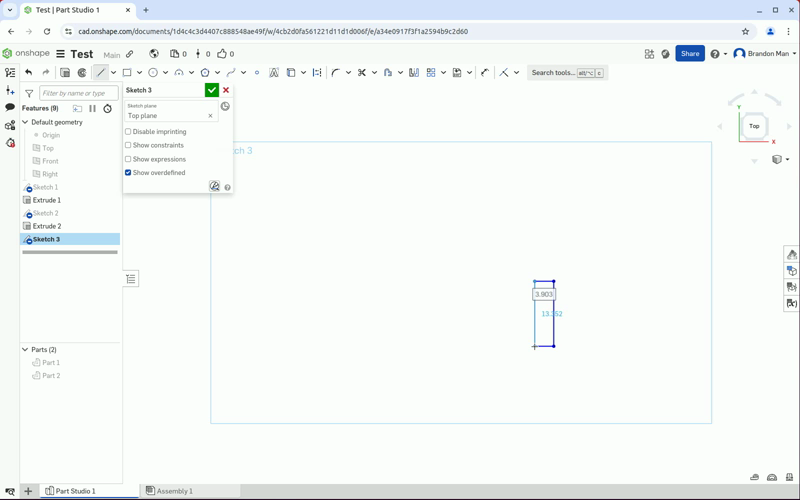
click(534, 346)
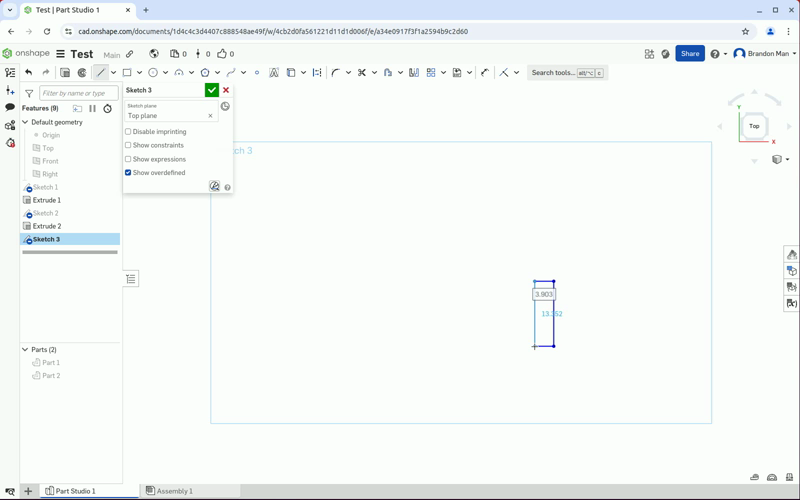
key(esc)
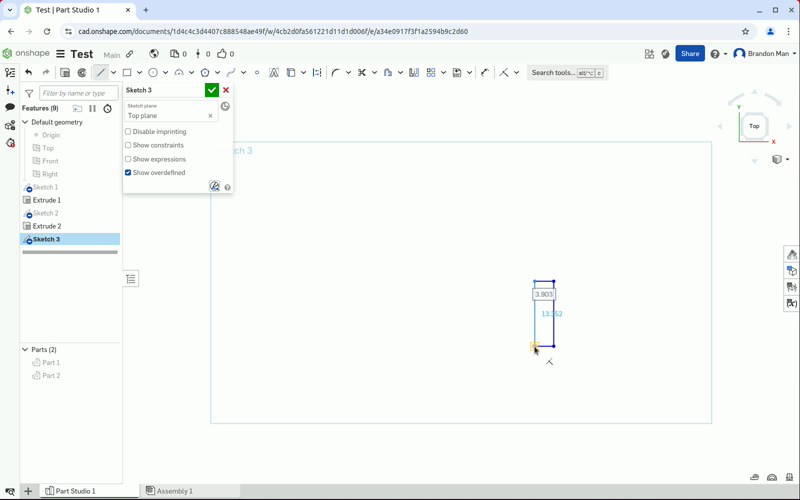
mouse_move(538, 282)
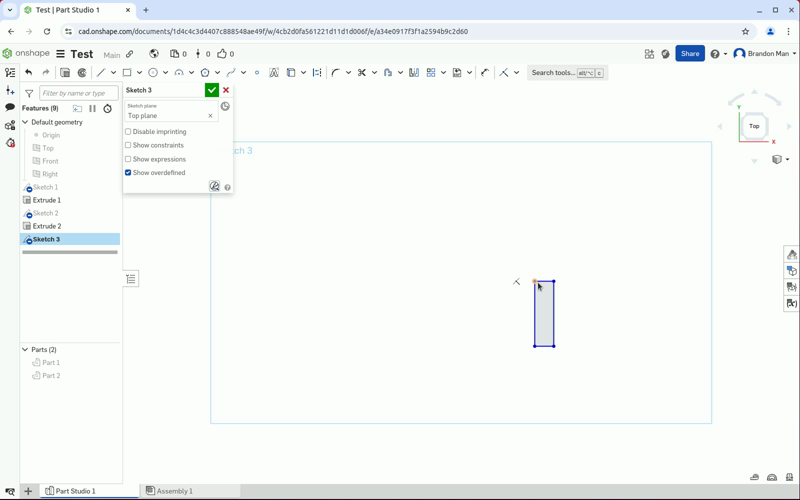
scroll(6)
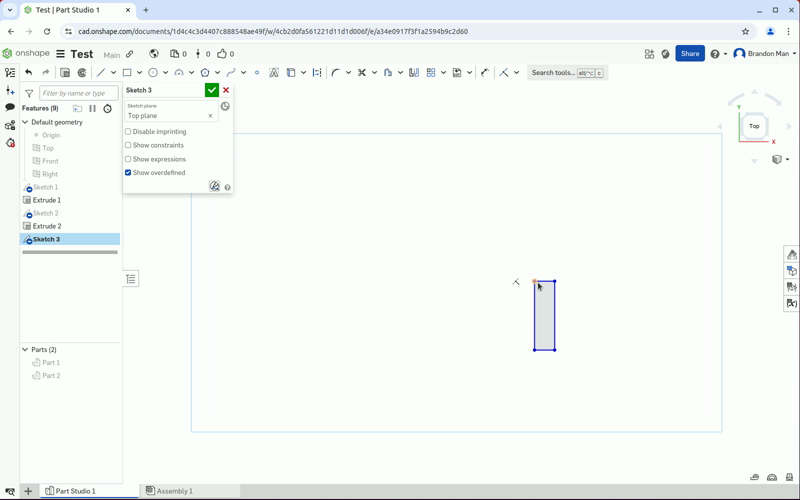
scroll(6)
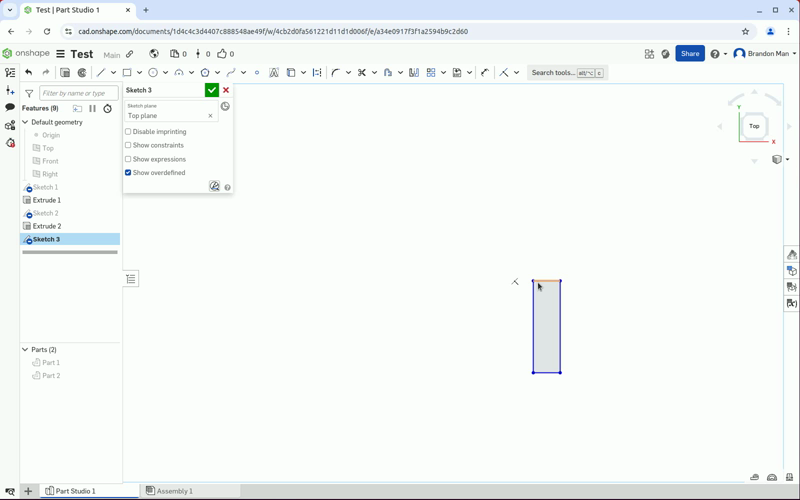
scroll(6)
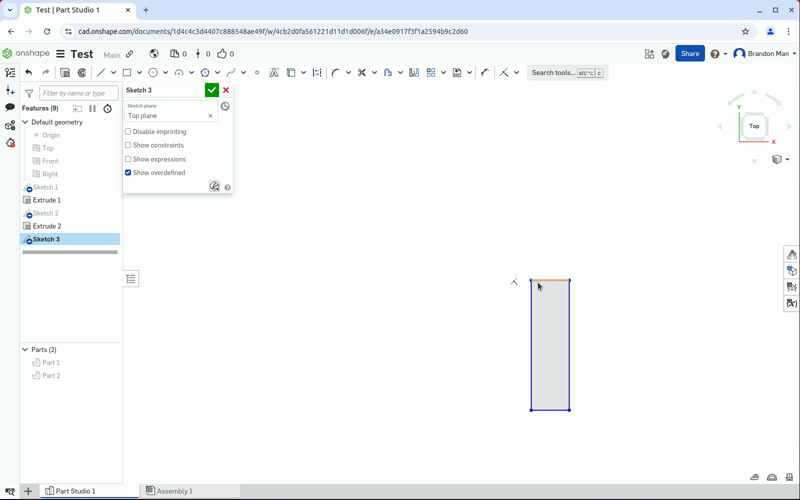
scroll(6)
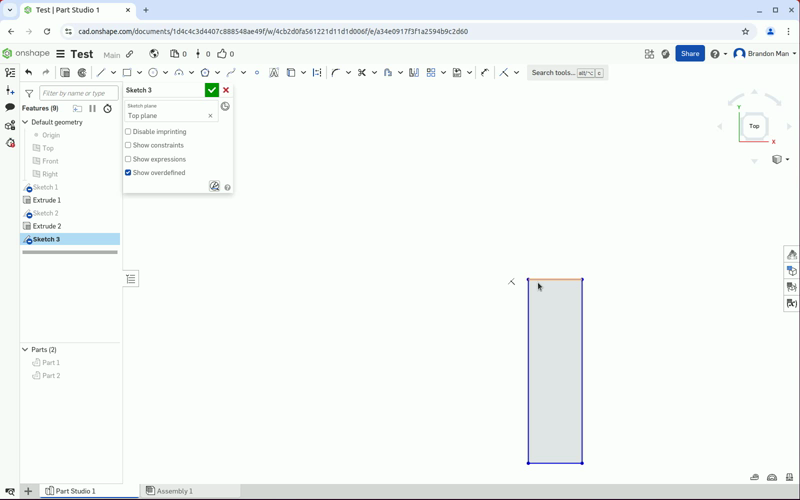
scroll(6)
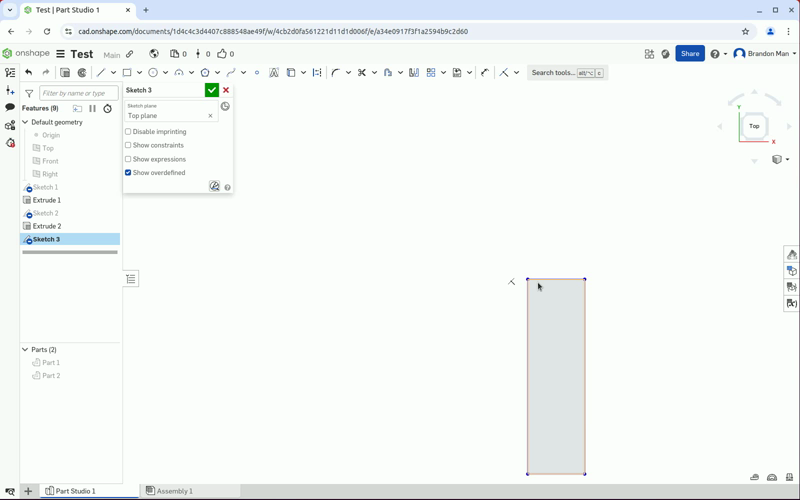
scroll(6)
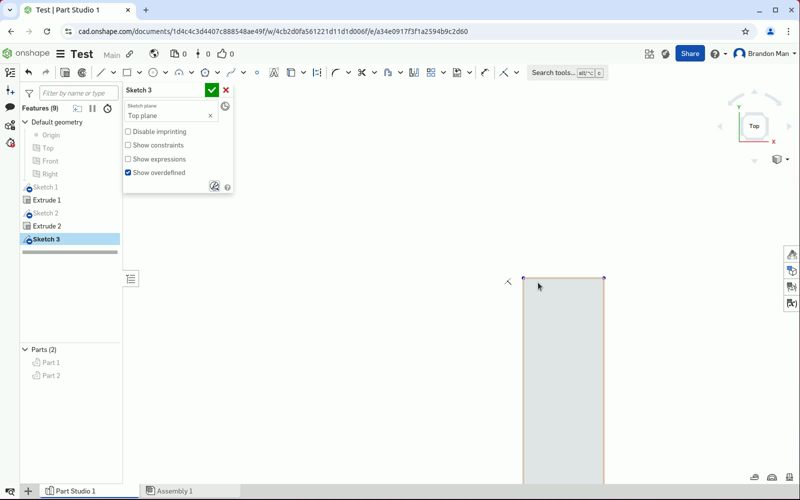
scroll(6)
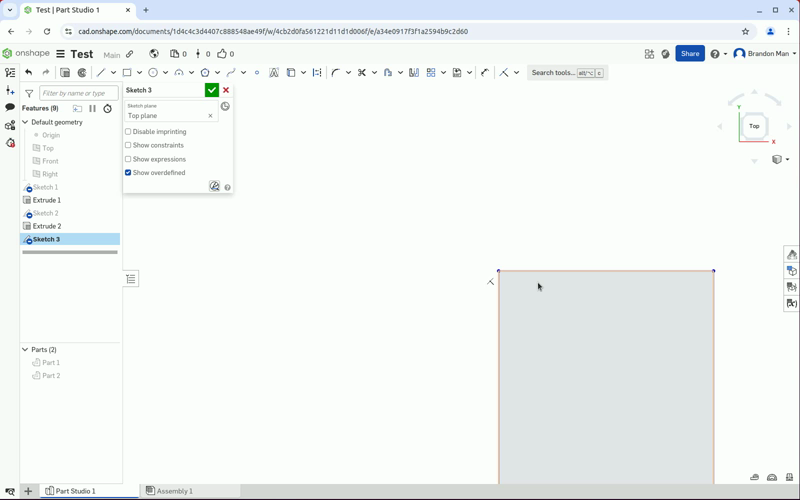
click(538, 282)
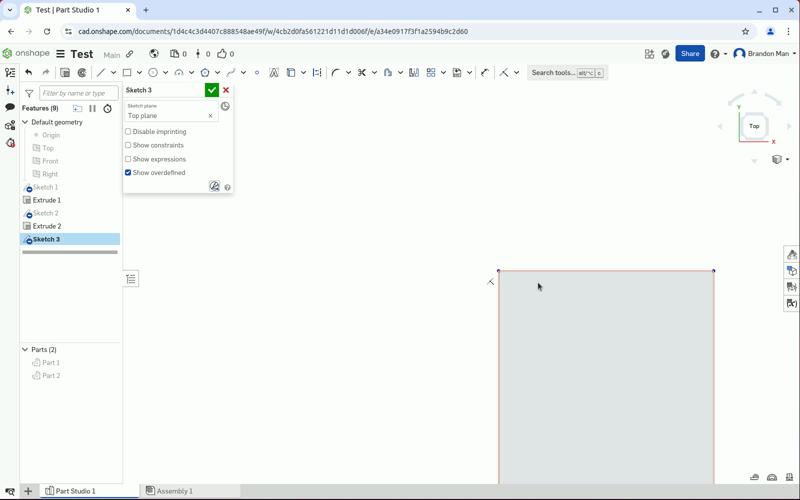
scroll(-6)
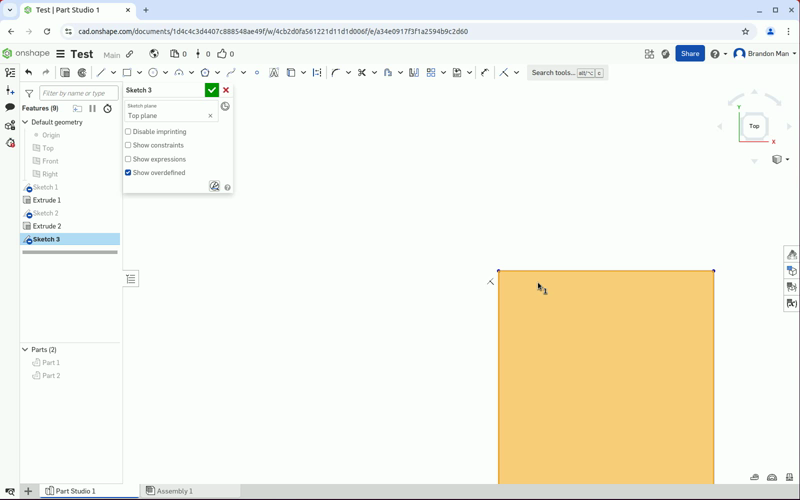
scroll(-6)
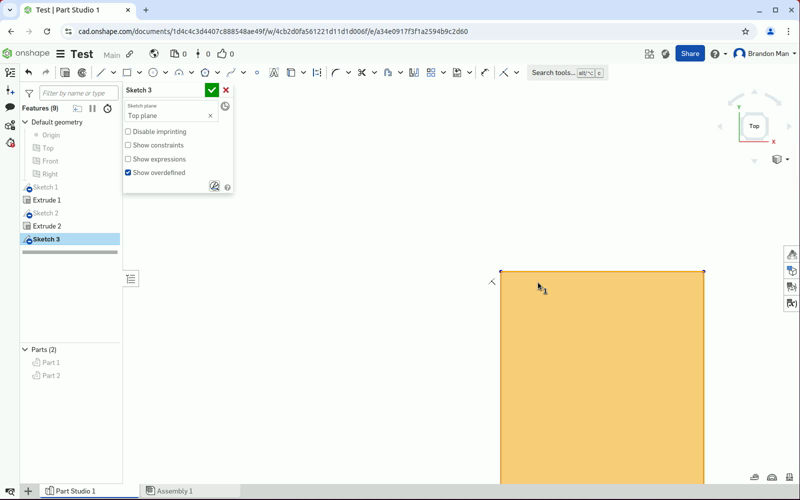
scroll(-6)
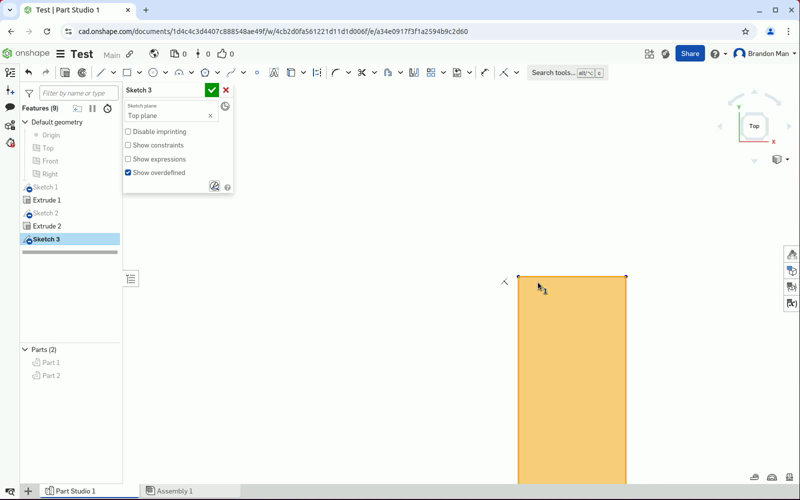
scroll(-6)
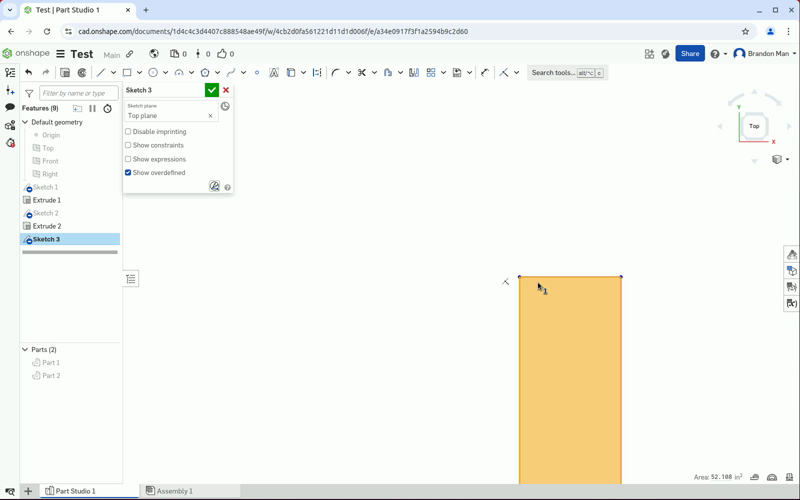
scroll(-6)
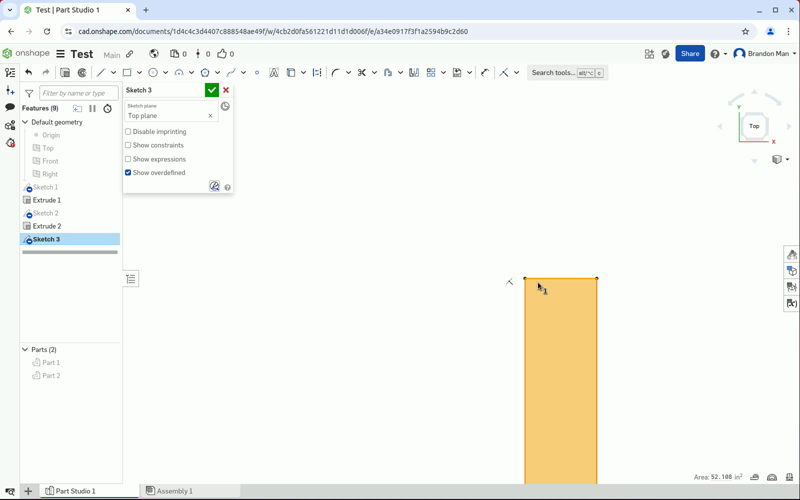
scroll(-6)
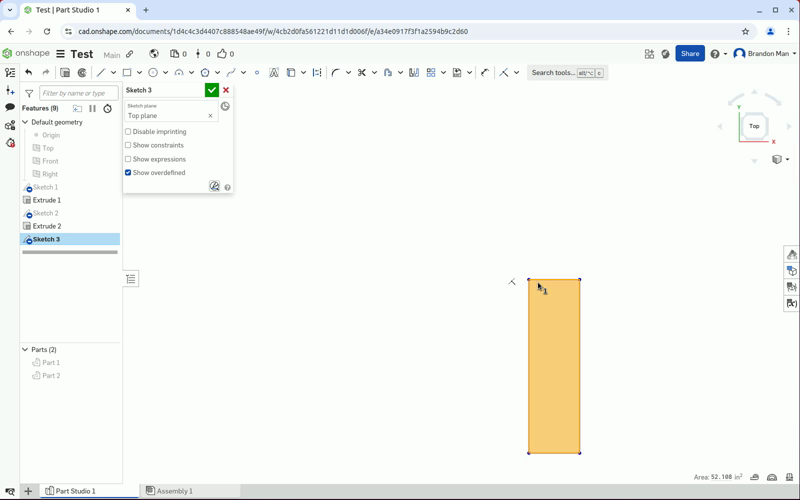
scroll(-6)
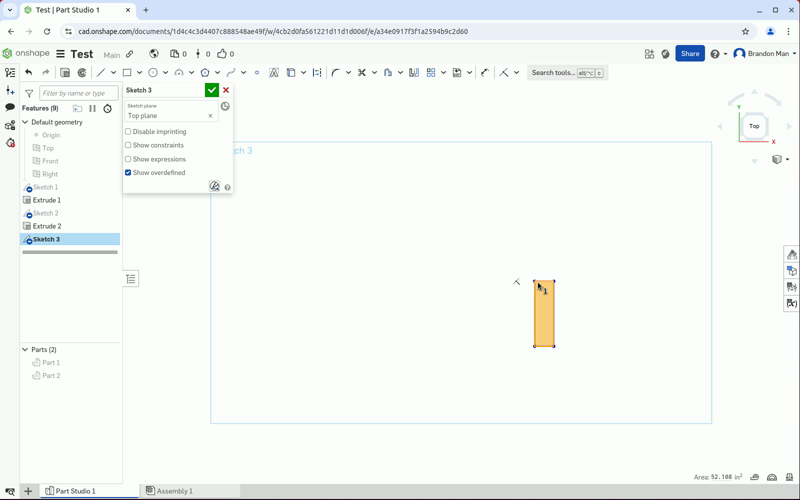
mouse_move(73, 352)
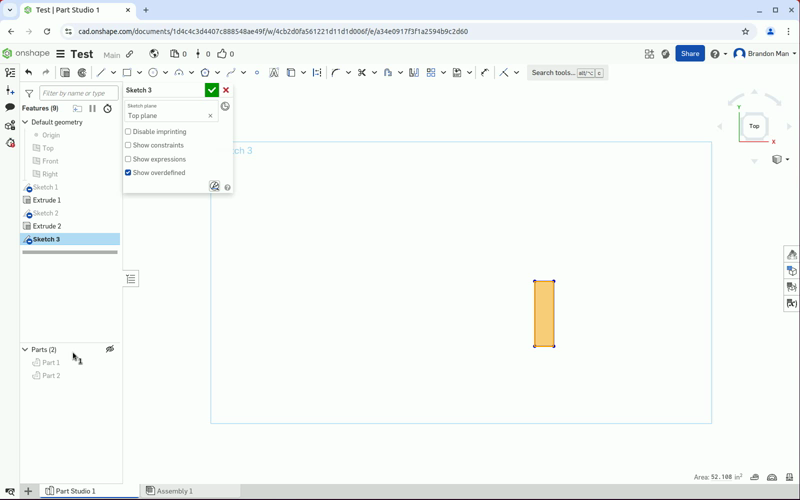
key(shift+y)
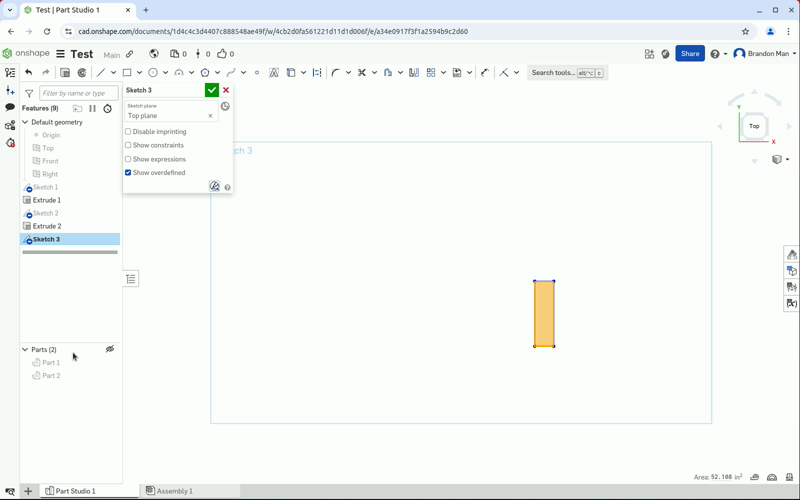
key(shift+e)
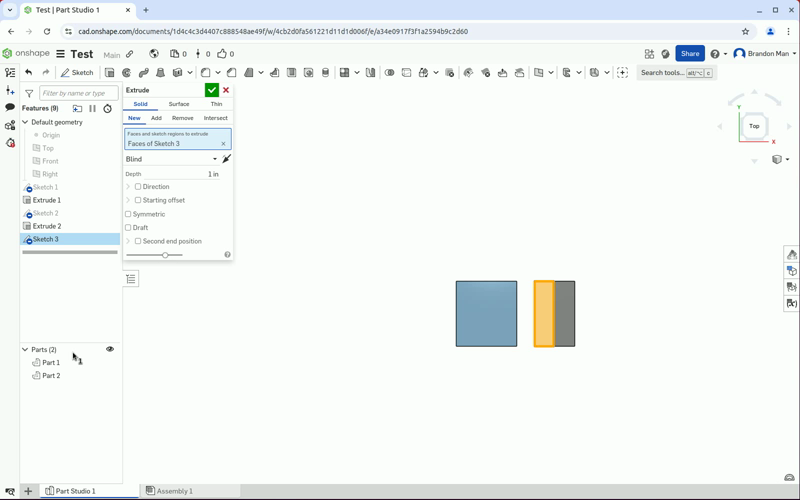
mouse_move(143, 106)
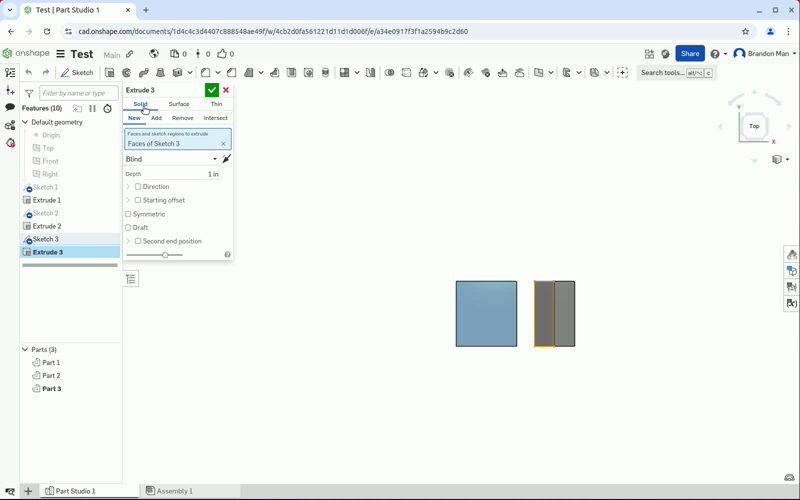
click(143, 106)
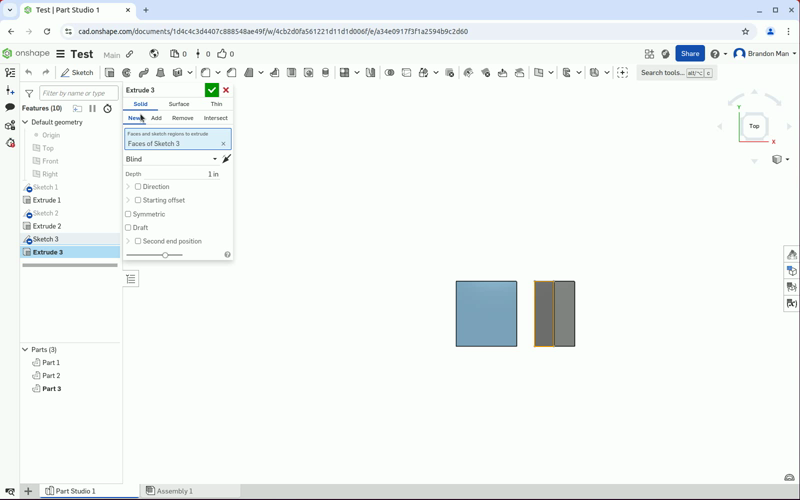
mouse_move(137, 120)
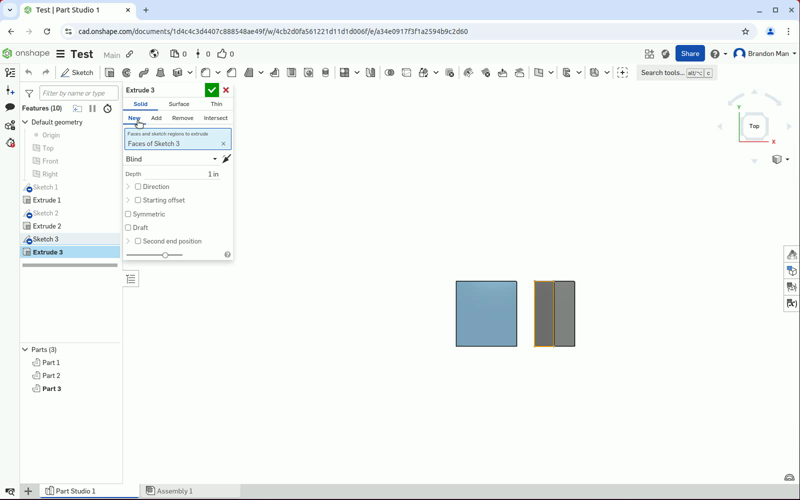
click(137, 120)
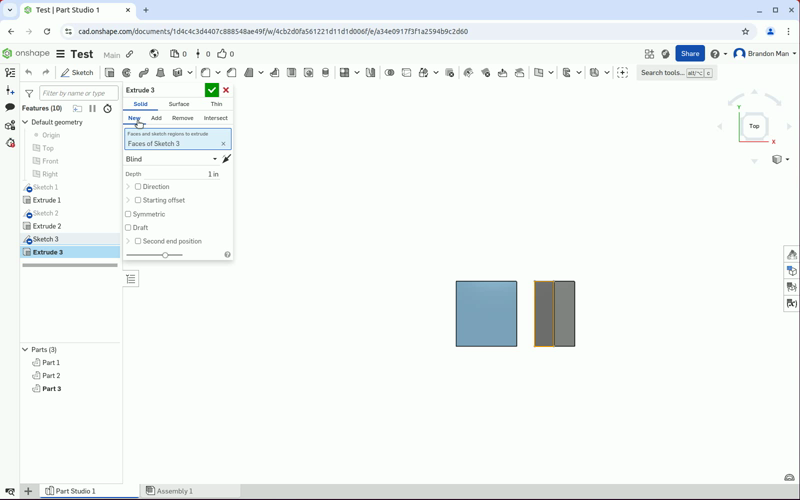
key(tab, 4)
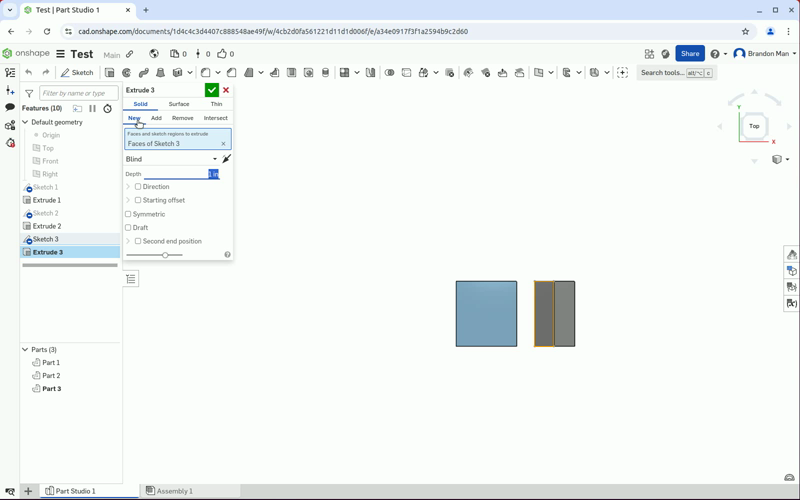
text(-11.073)
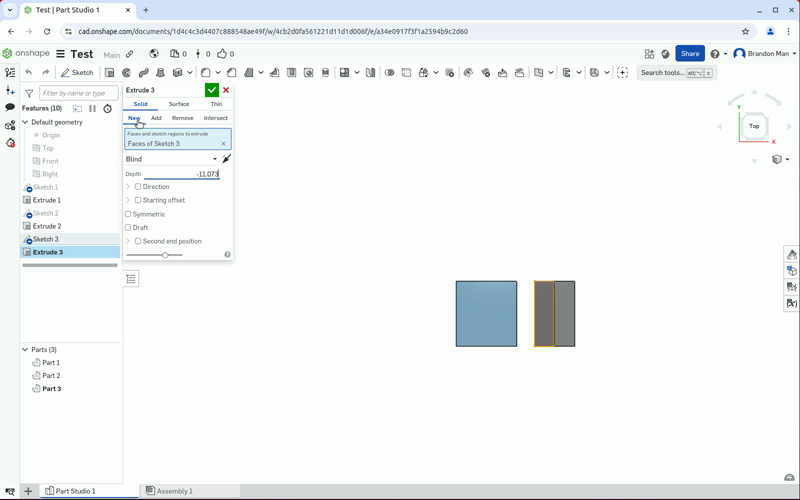
key(enter)
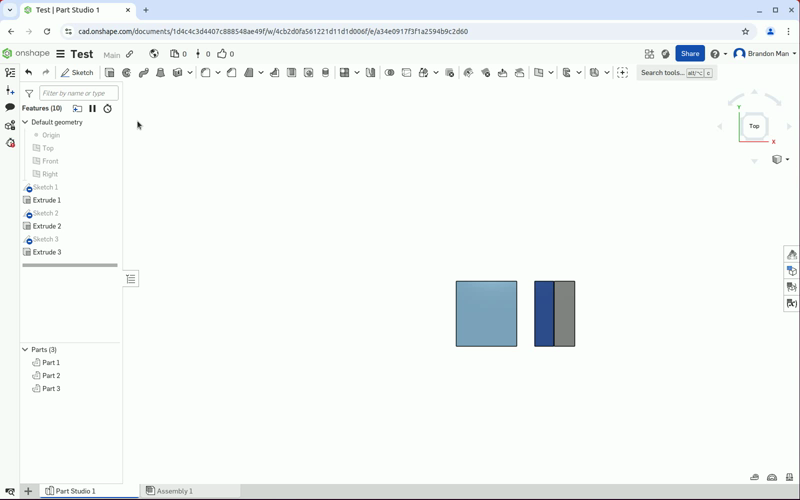
key(shift+h)
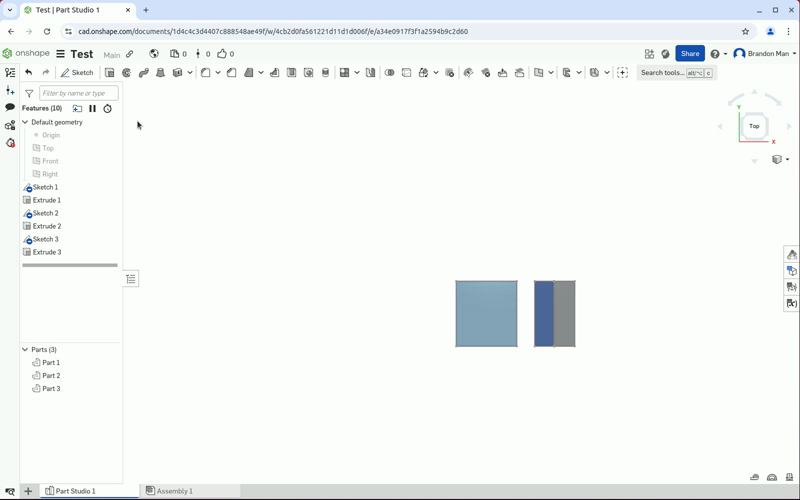
key(shift+h)
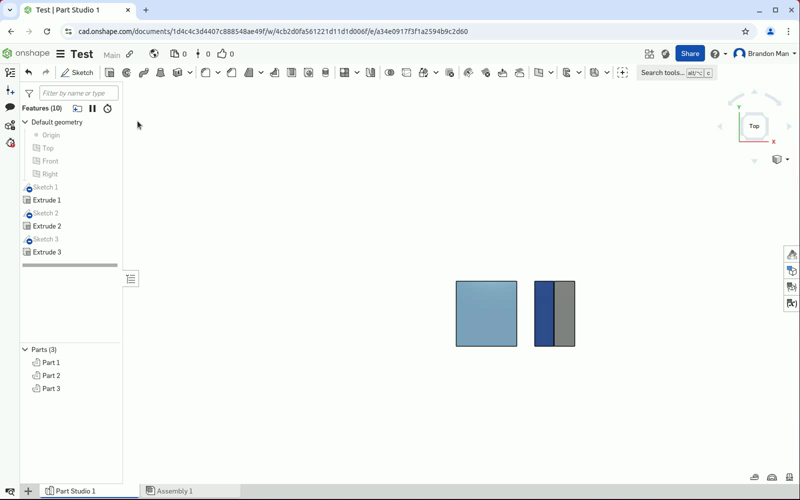
mouse_move(73, 189)
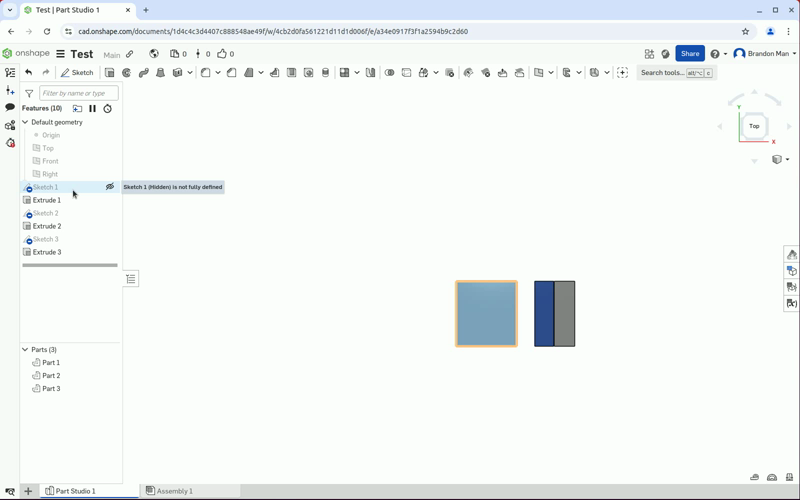
click(73, 189)
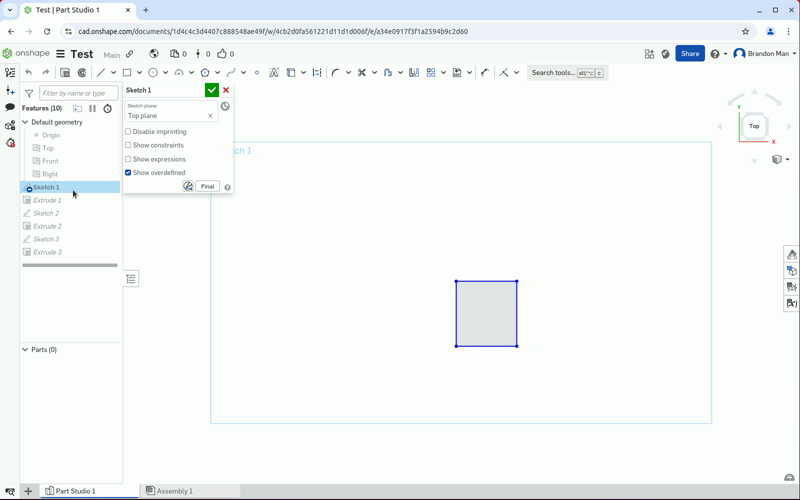
mouse_move(229, 92)
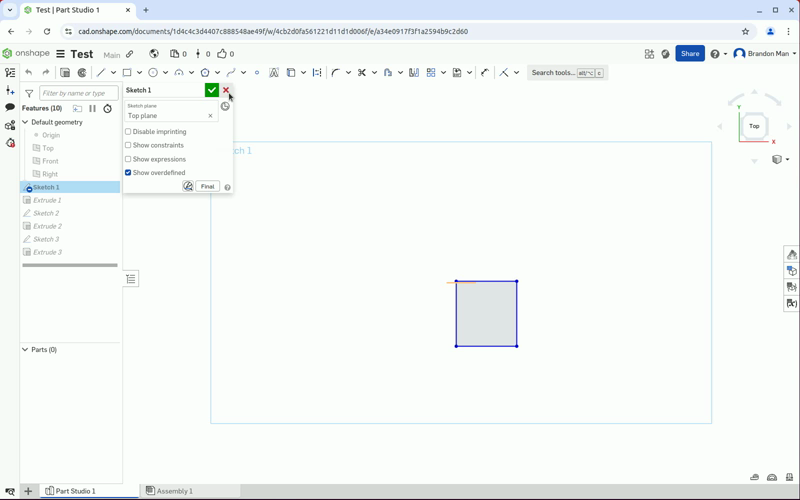
click(229, 92)
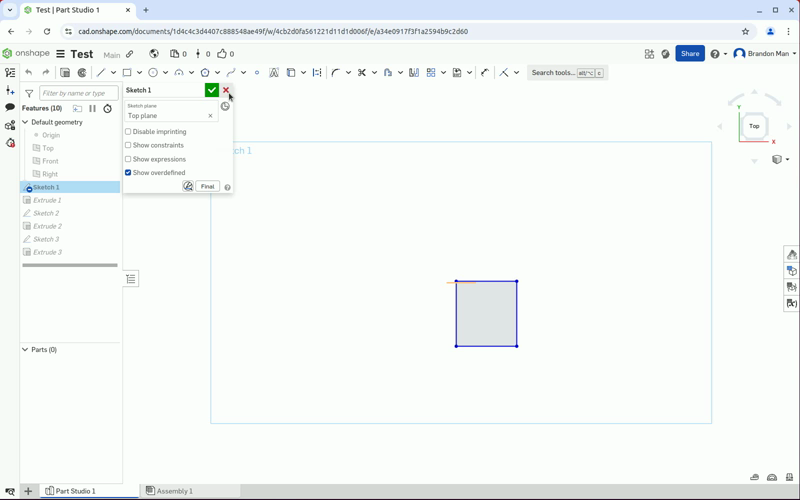
key(shift+s)
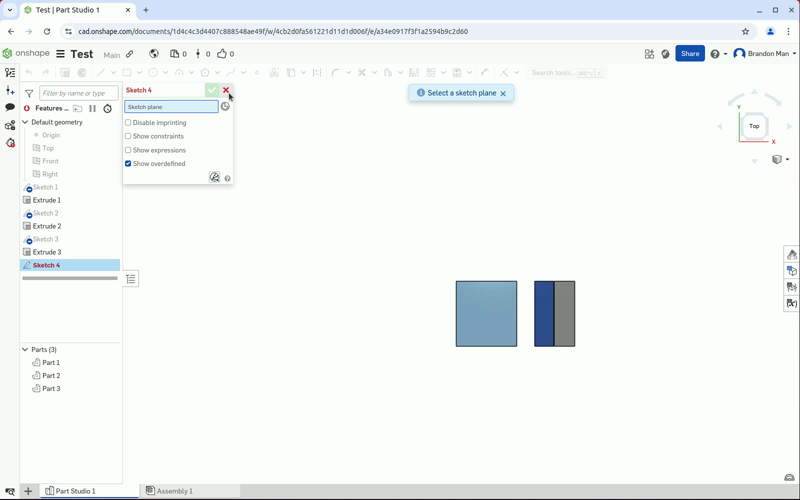
mouse_move(73, 150)
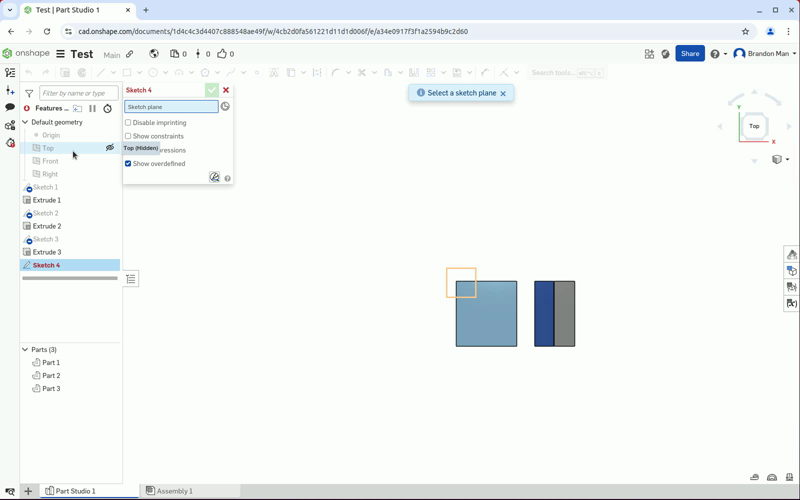
click(73, 150)
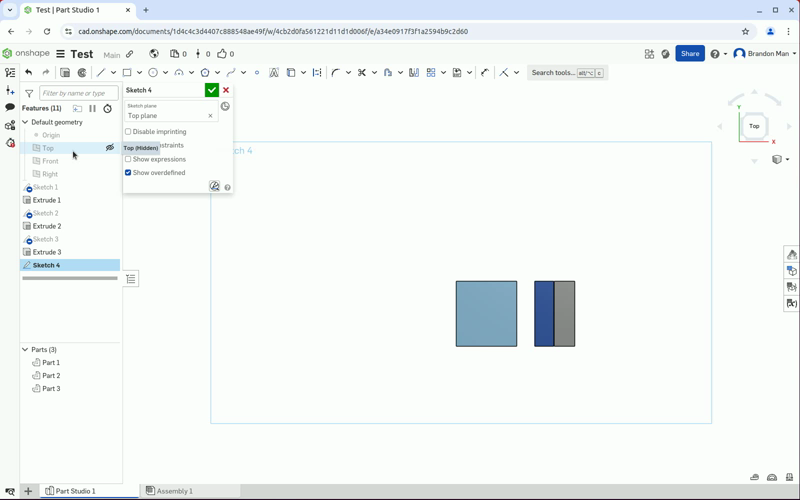
mouse_move(73, 352)
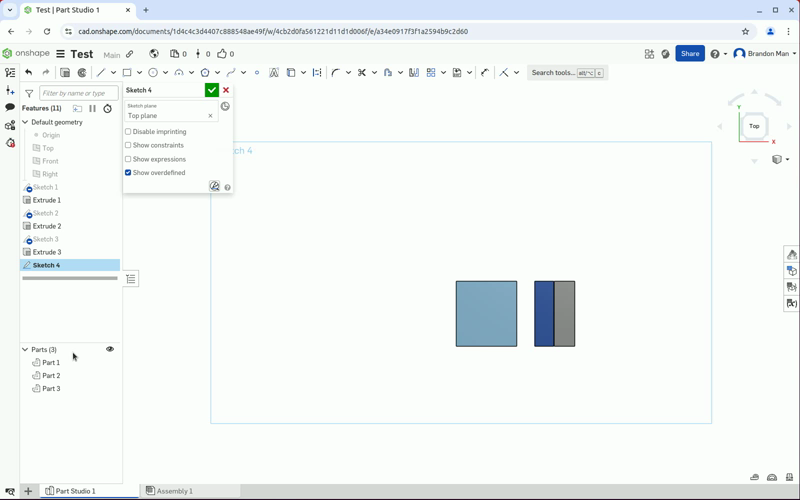
key(y)
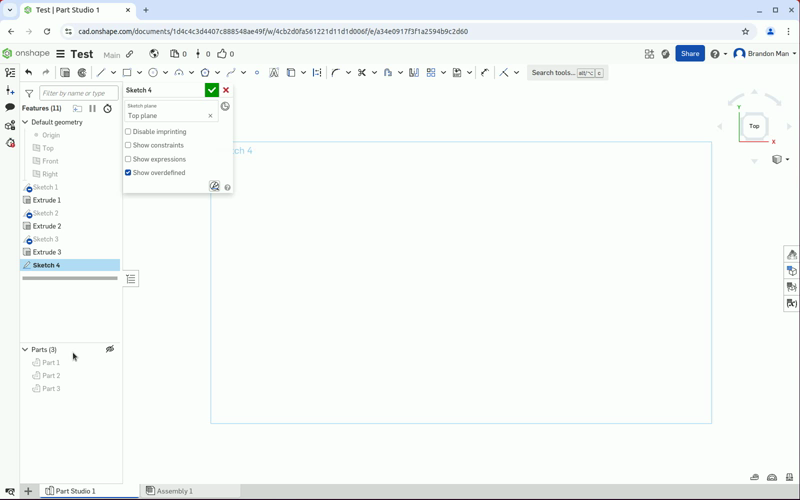
key(l)
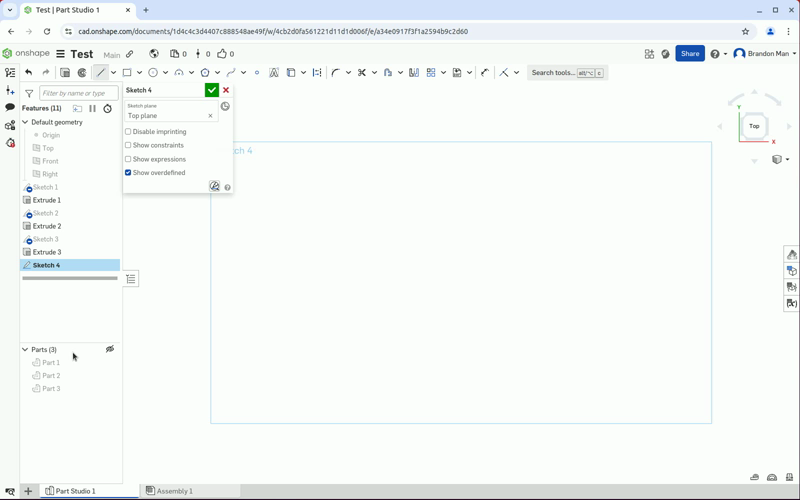
key_down(shift)
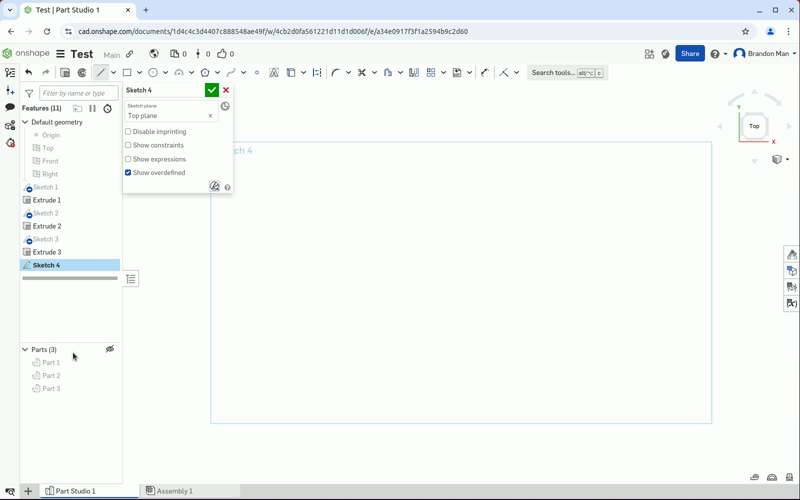
mouse_move(515, 346)
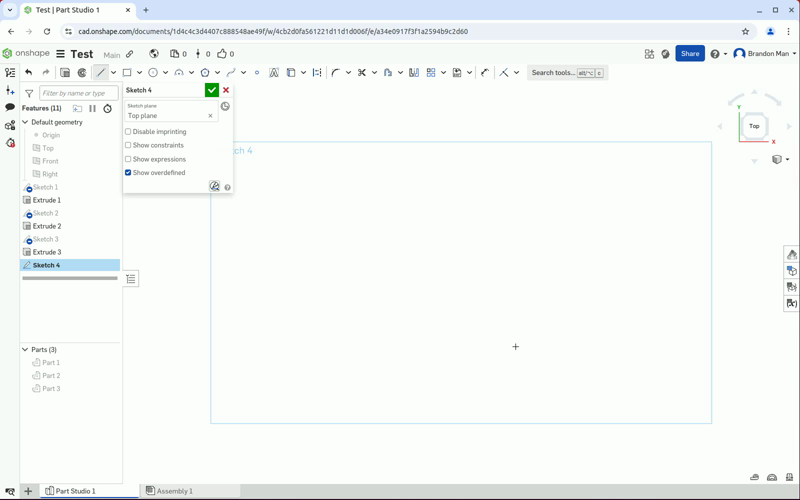
click(515, 346)
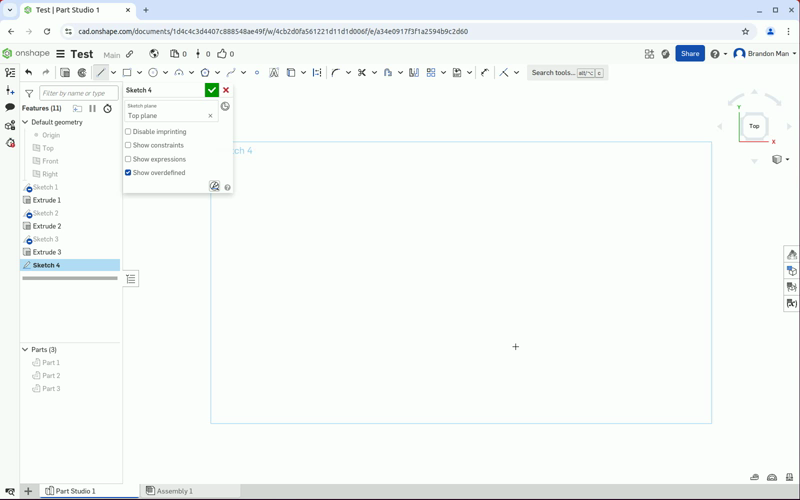
key_up(shift)
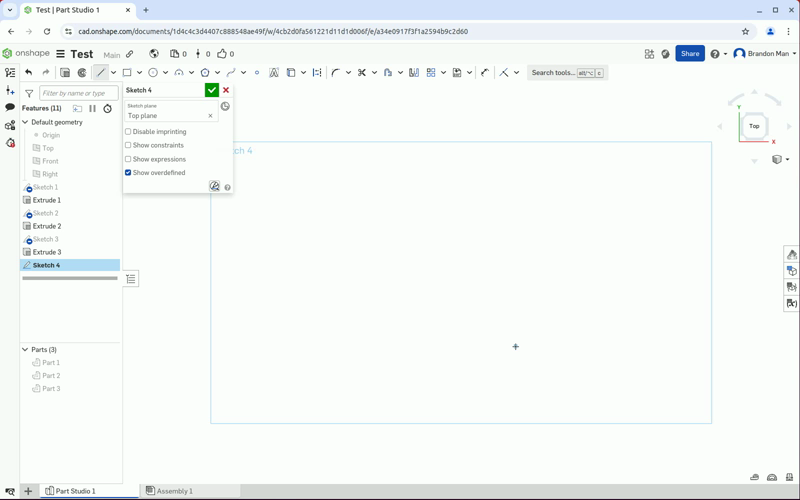
key_down(shift)
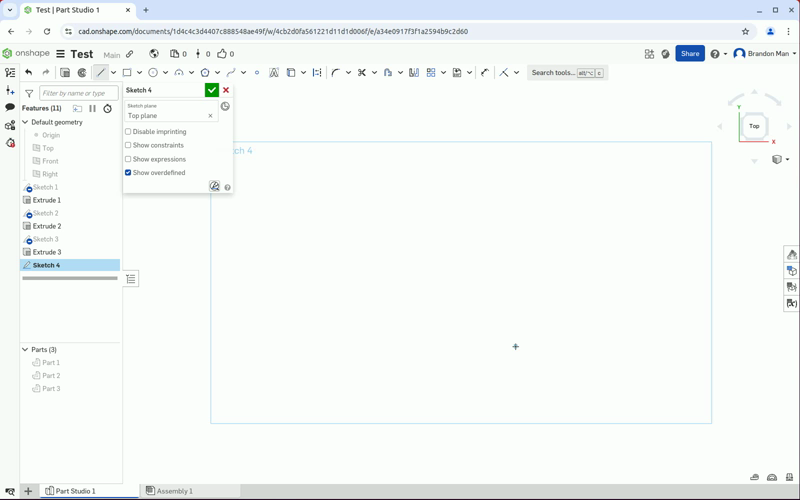
mouse_move(545, 346)
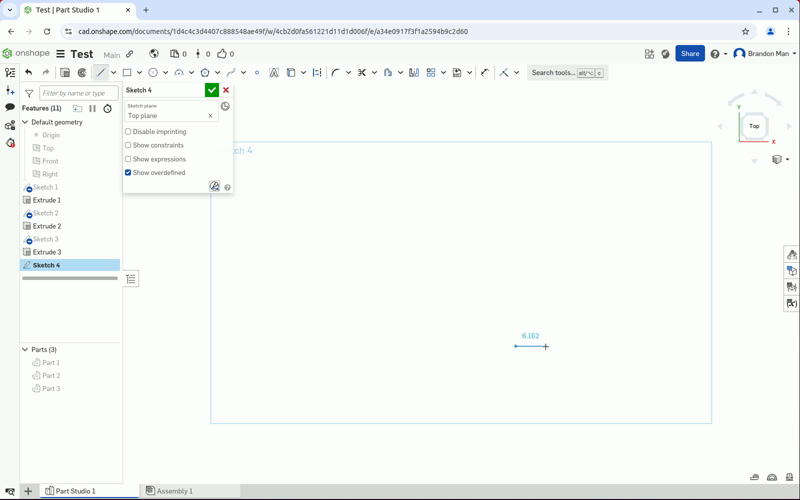
mouse_move(534, 346)
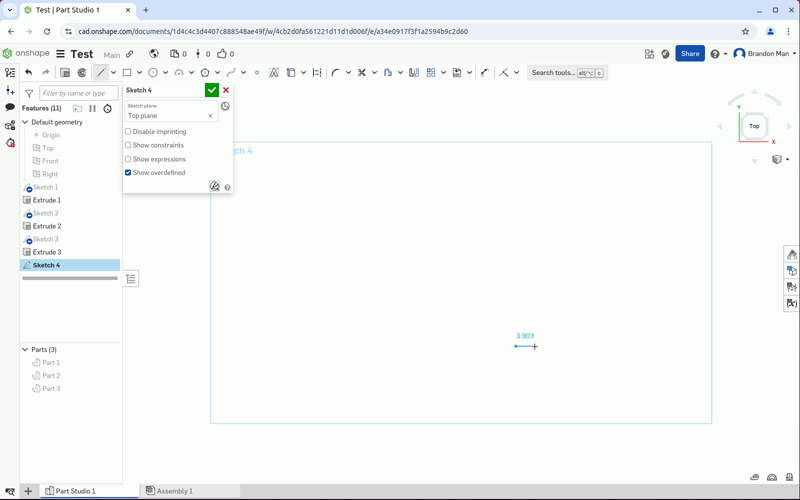
click(534, 346)
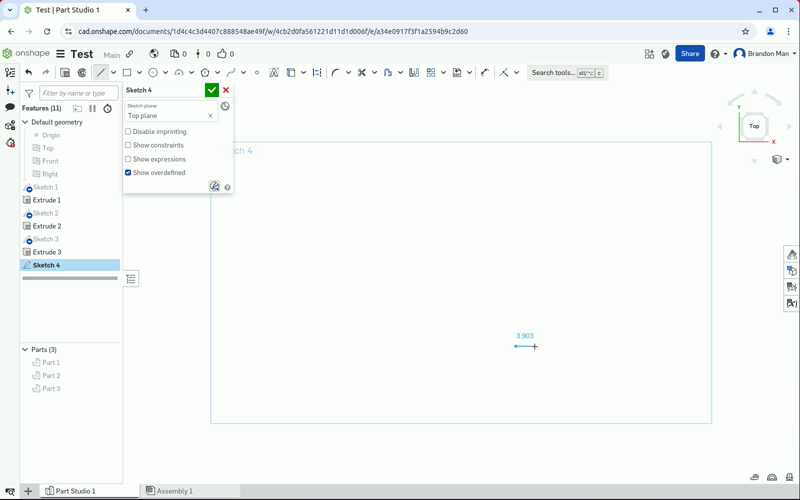
key_up(shift)
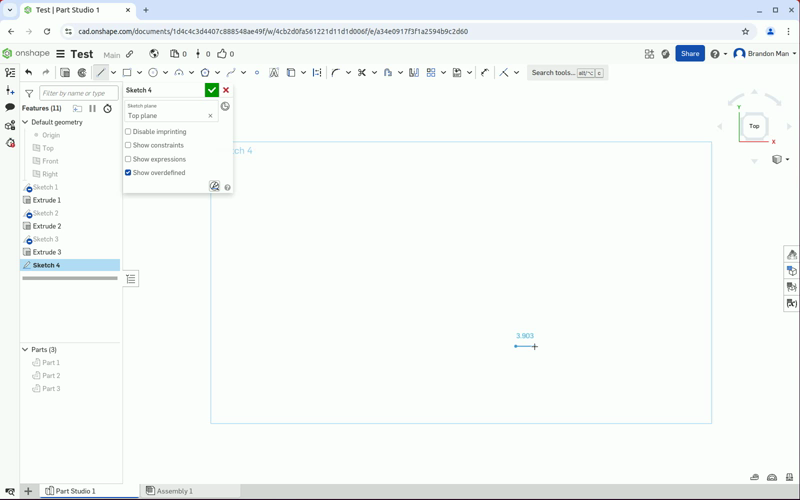
key_down(shift)
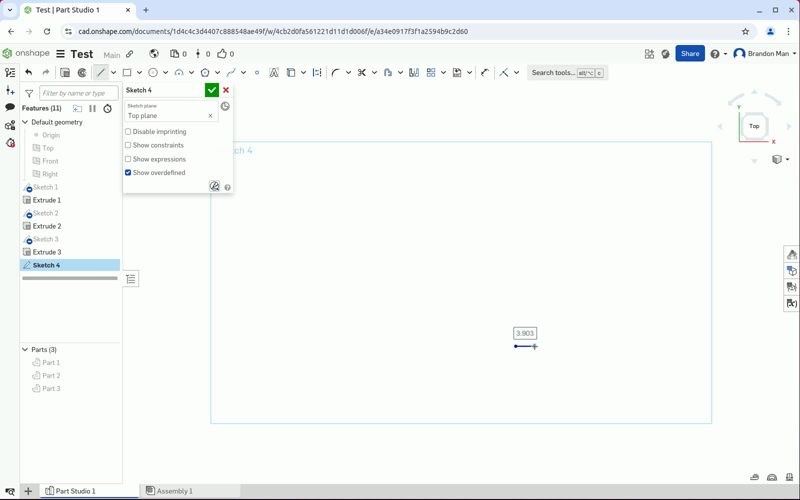
mouse_move(534, 281)
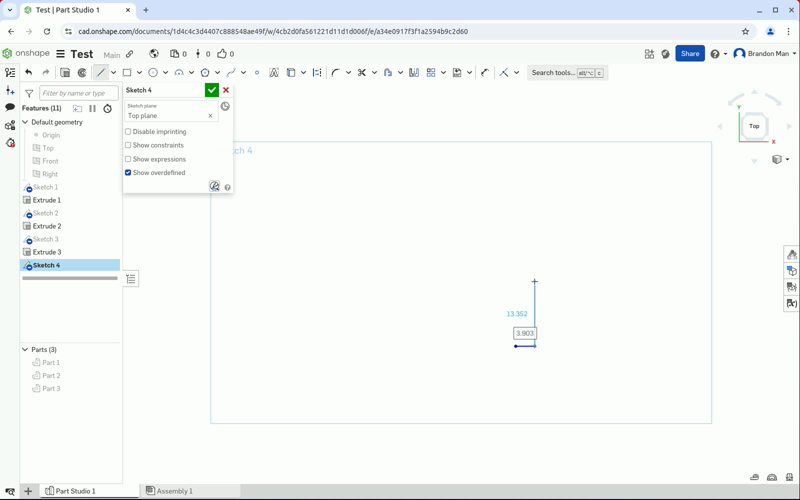
click(534, 281)
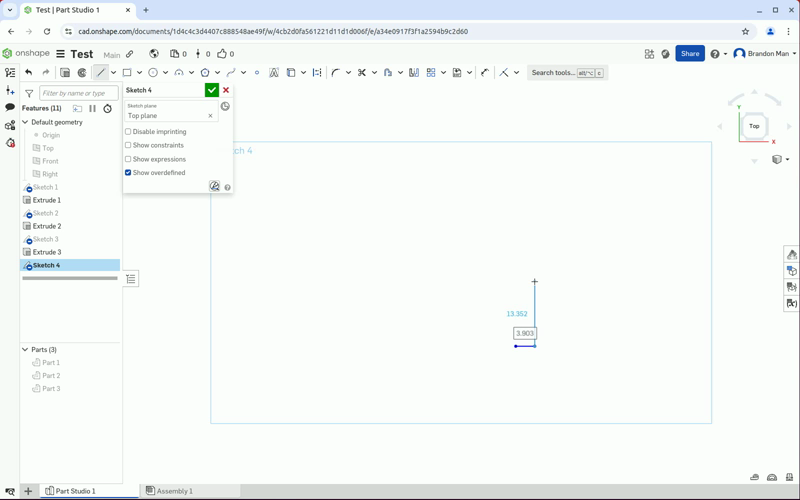
key_up(shift)
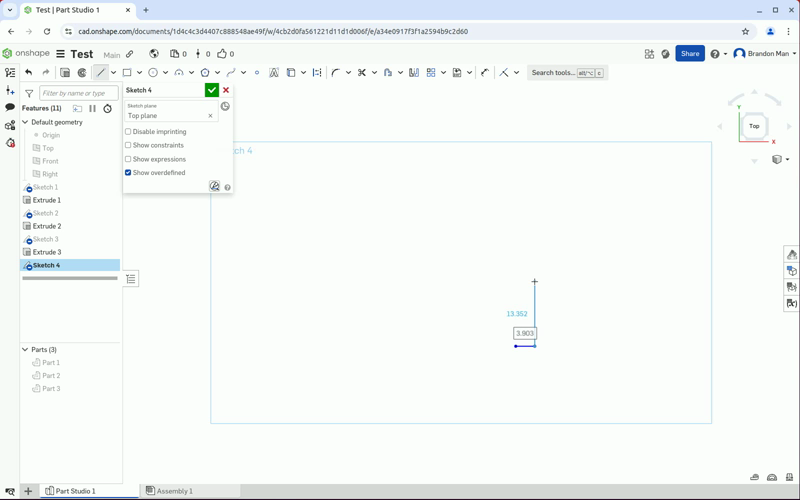
key_down(shift)
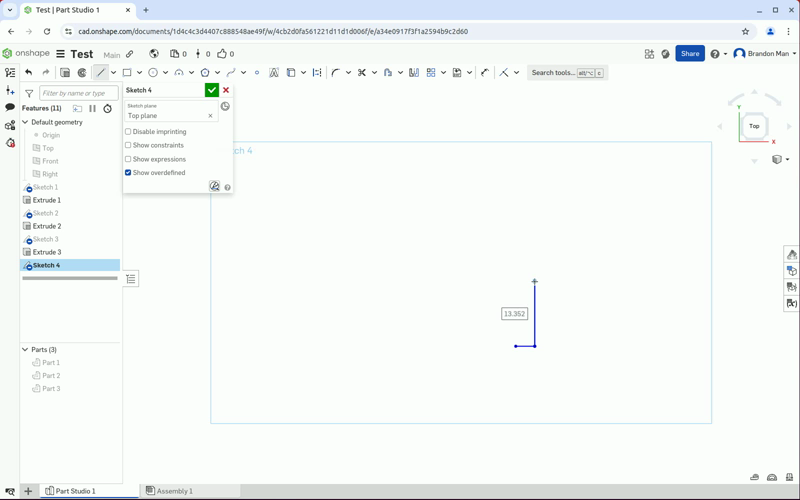
mouse_move(564, 281)
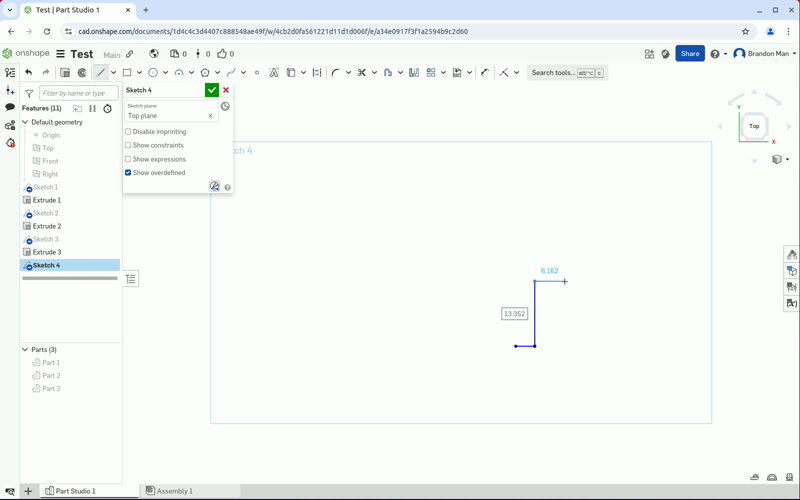
mouse_move(515, 281)
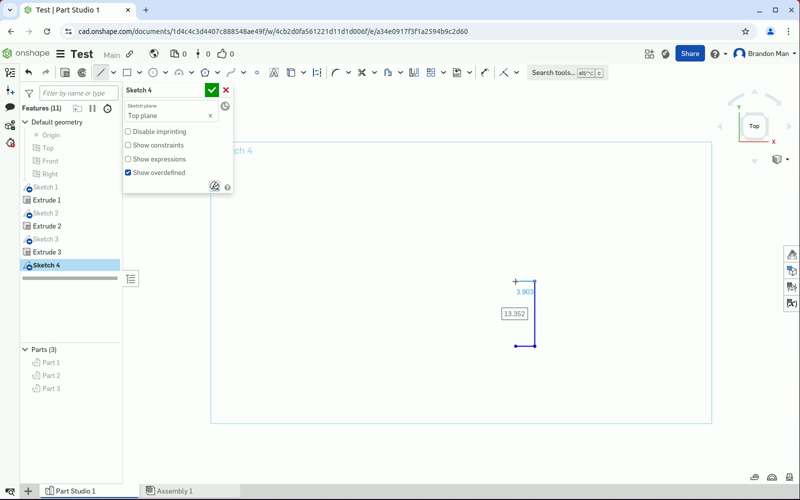
click(515, 281)
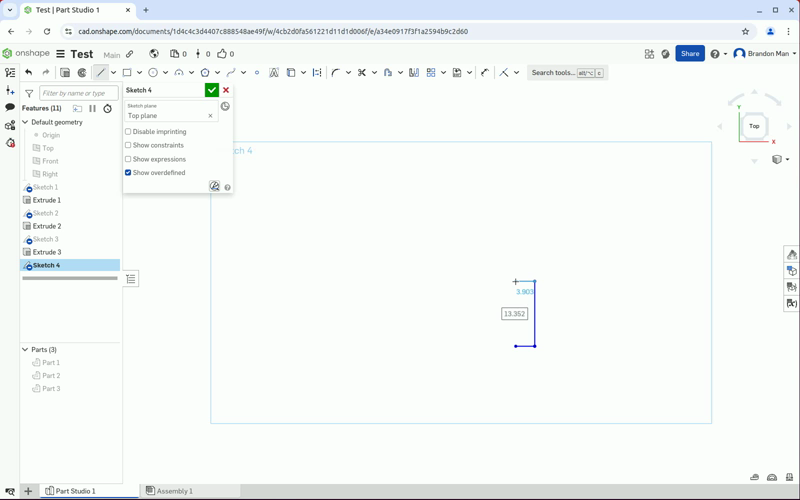
key_up(shift)
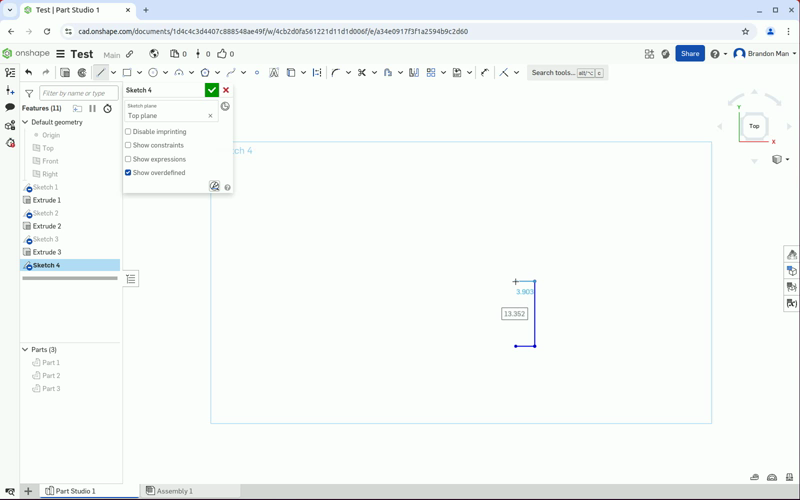
key_down(shift)
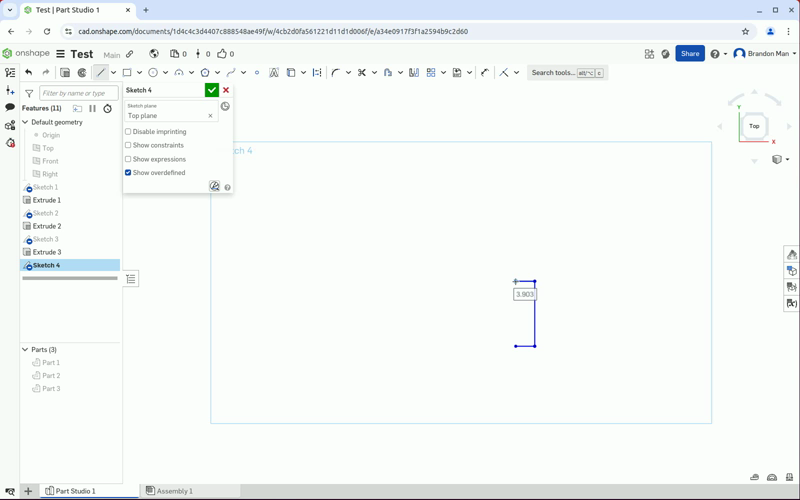
mouse_move(515, 346)
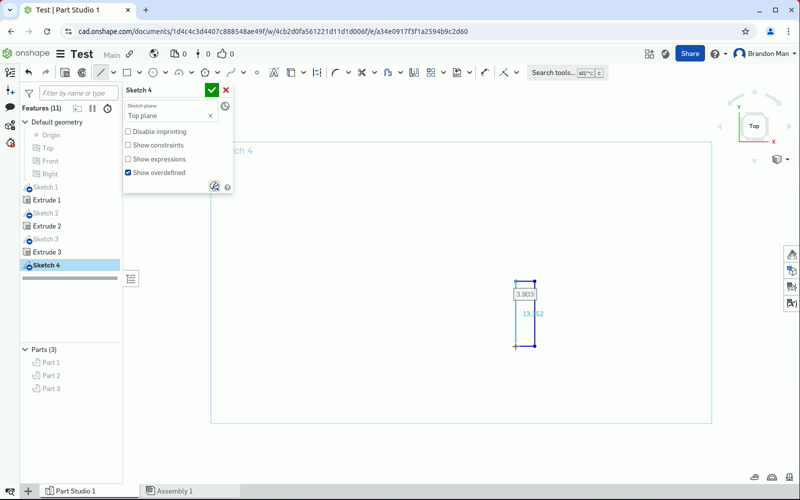
key_up(shift)
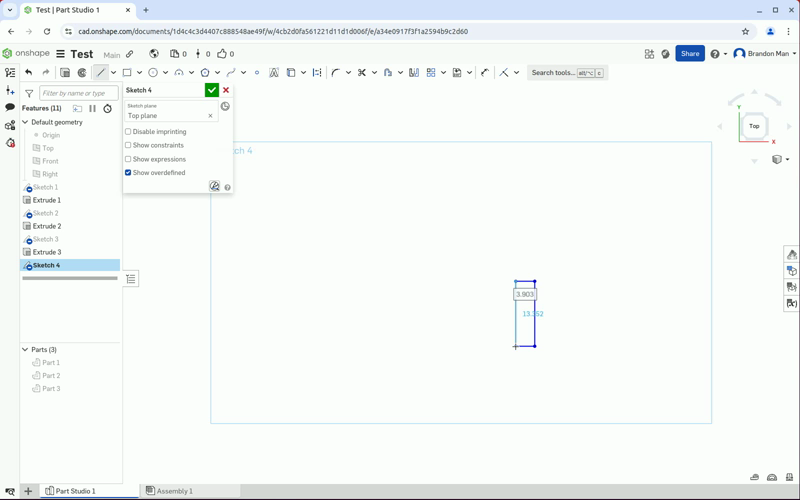
click(515, 346)
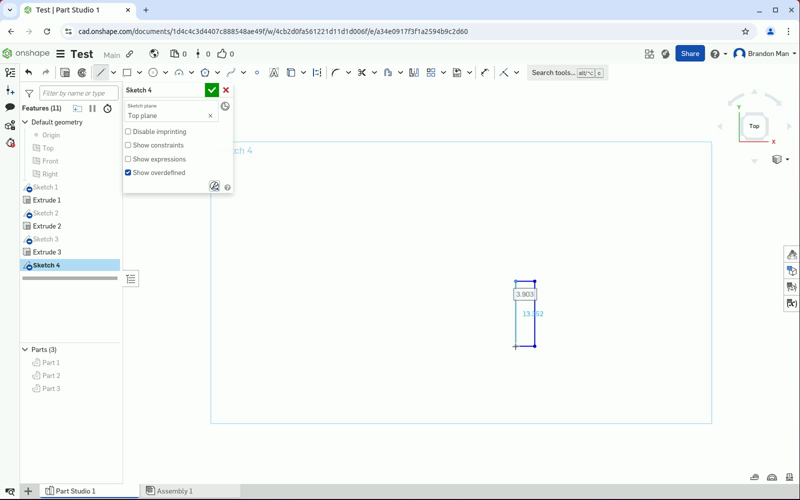
key(esc)
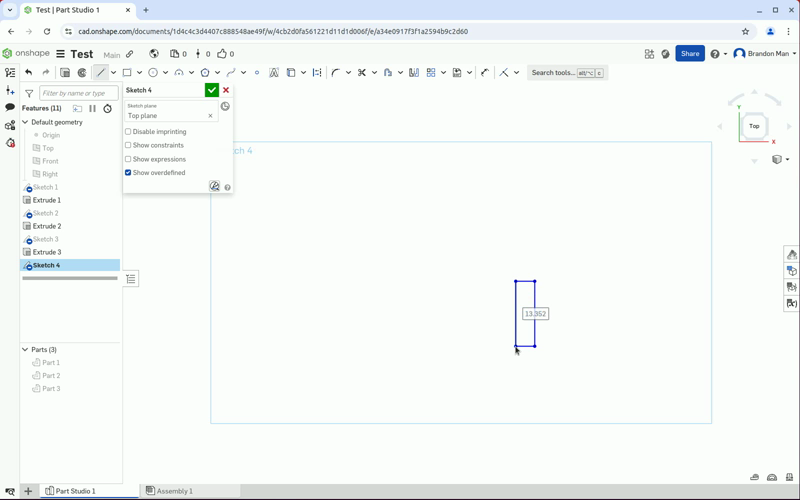
mouse_move(533, 282)
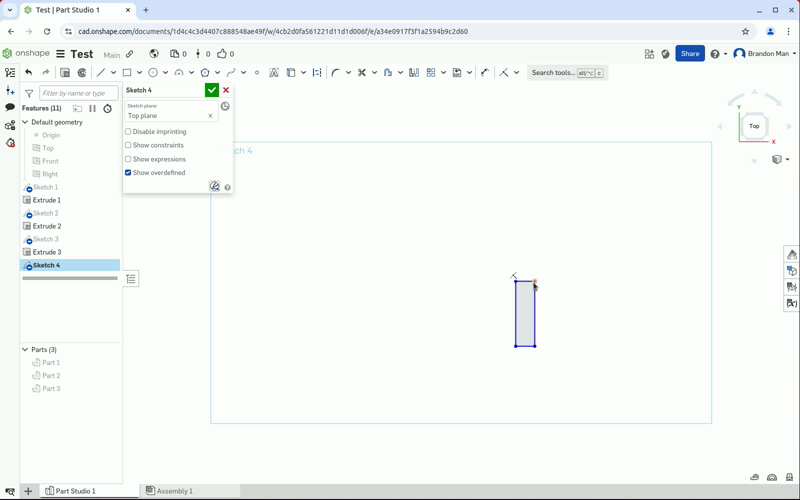
scroll(6)
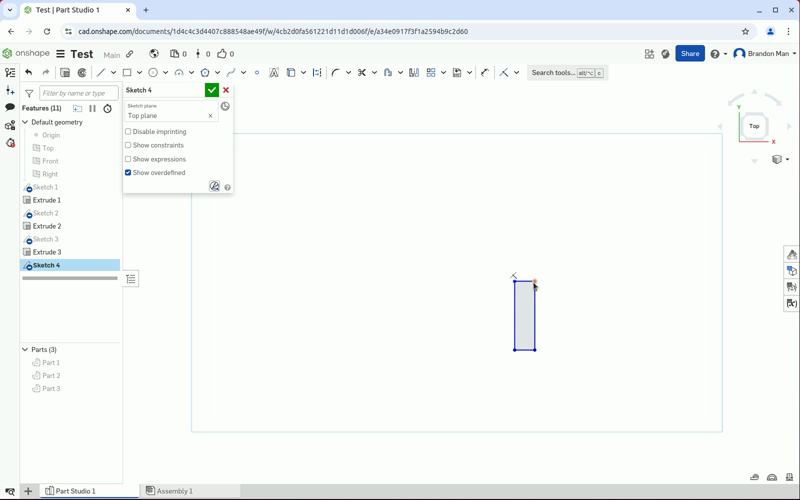
scroll(6)
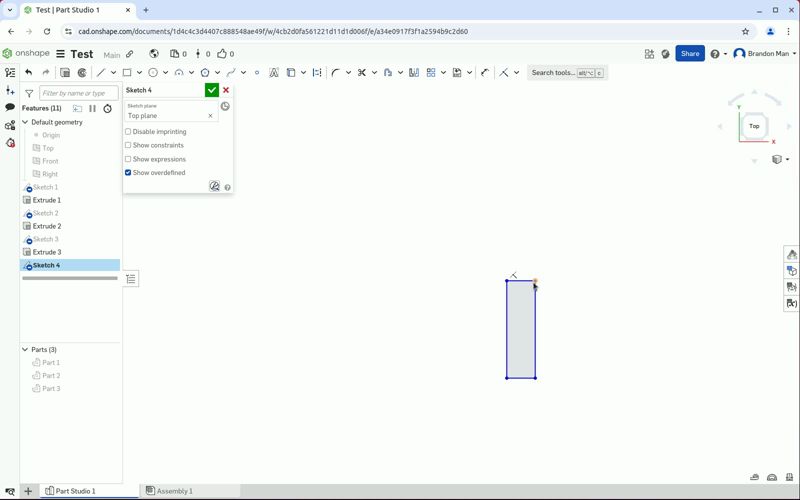
scroll(6)
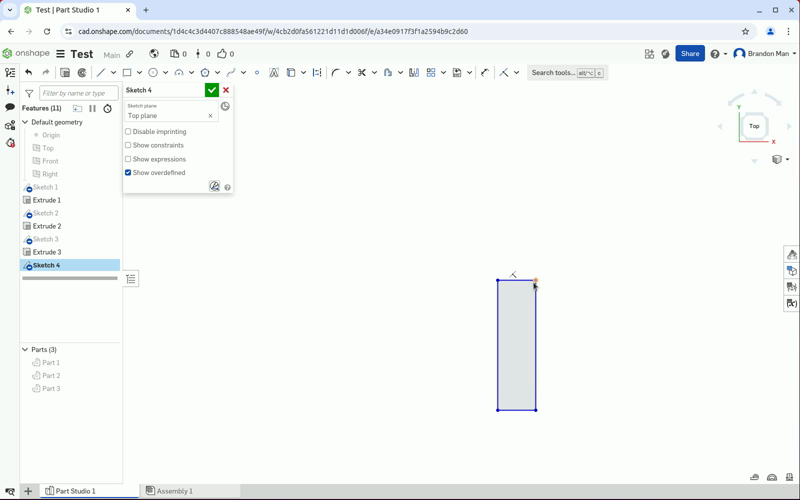
scroll(6)
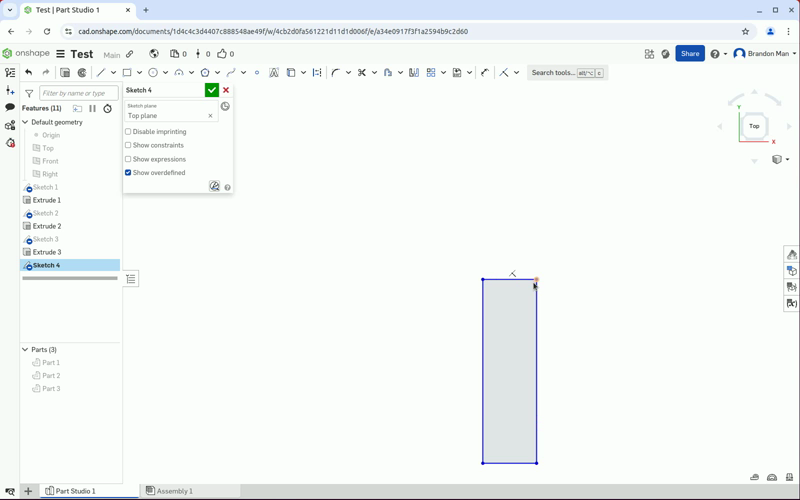
scroll(6)
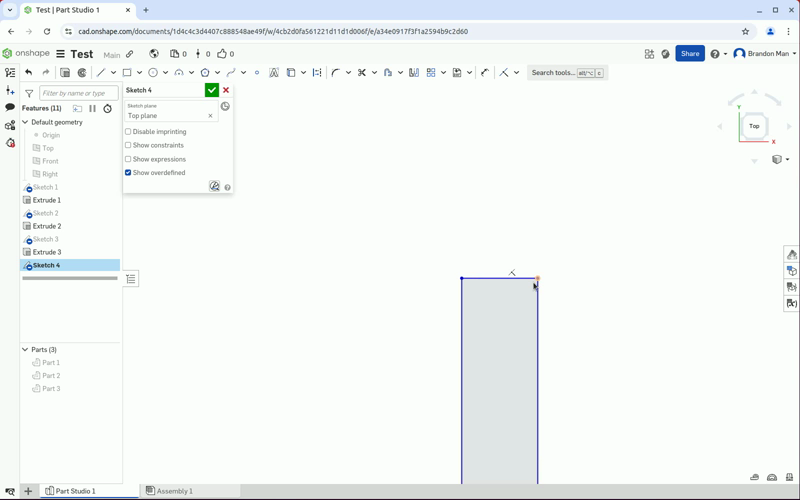
scroll(6)
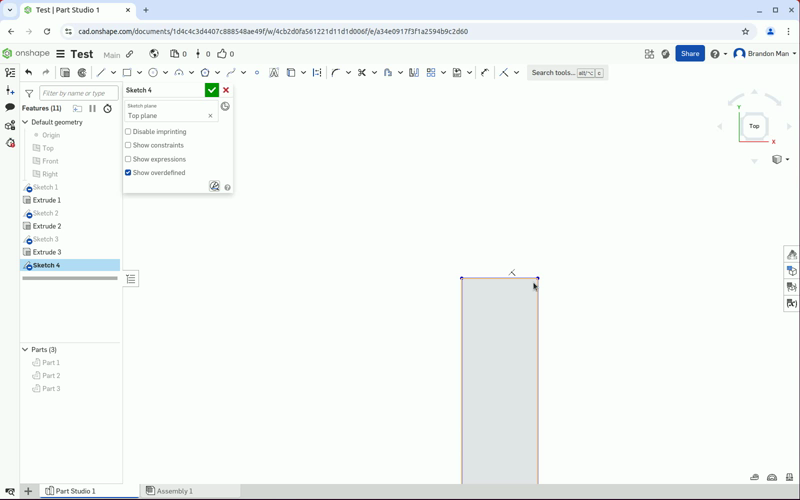
scroll(6)
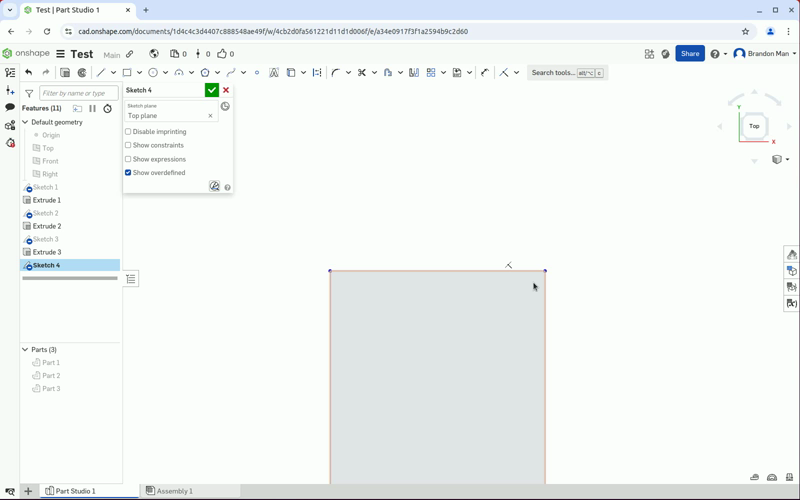
click(533, 282)
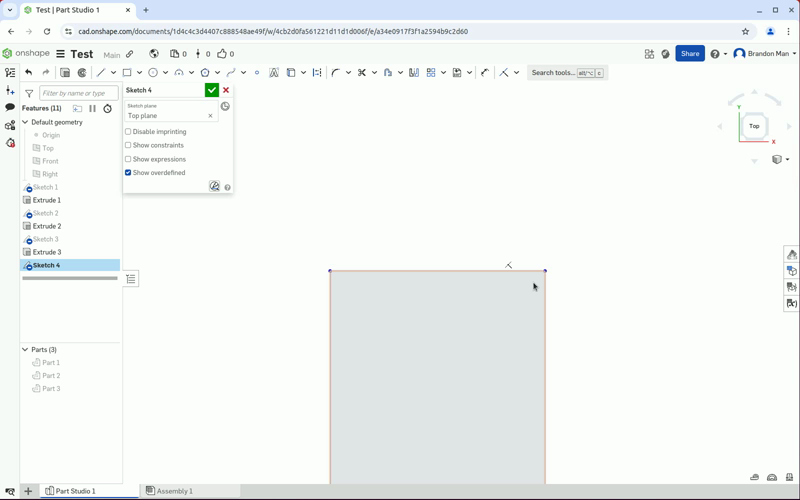
scroll(-6)
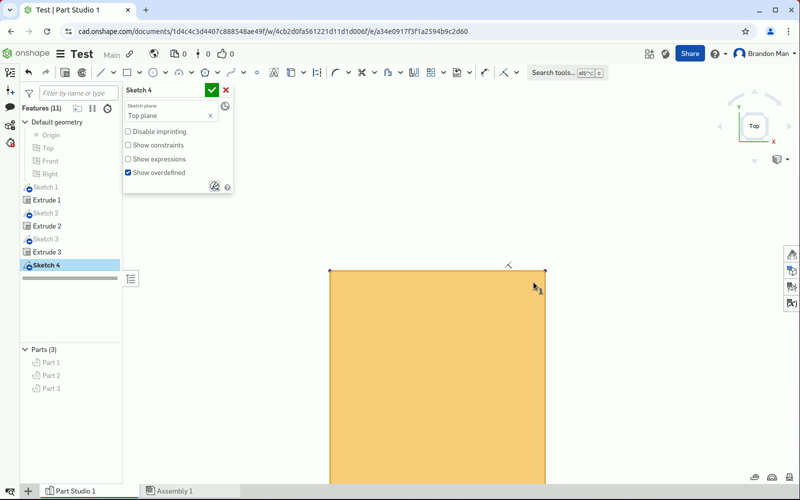
scroll(-6)
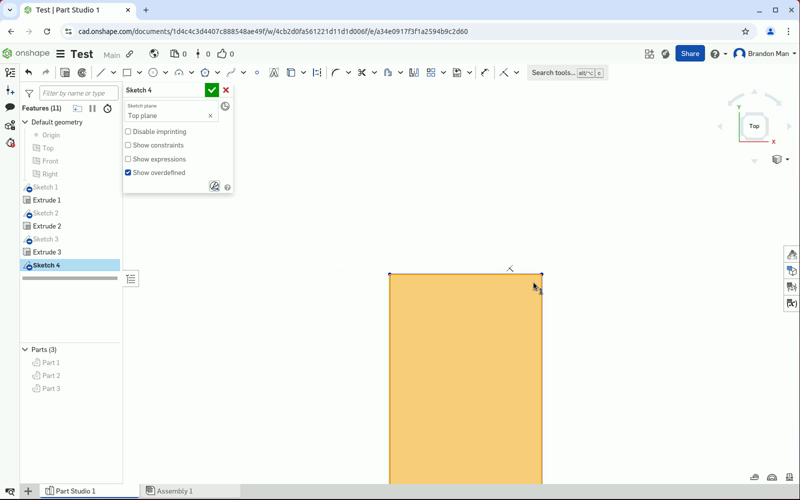
scroll(-6)
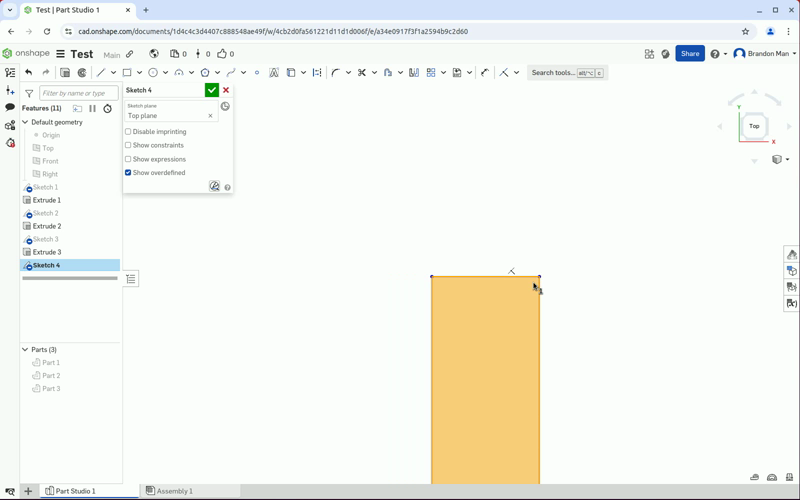
scroll(-6)
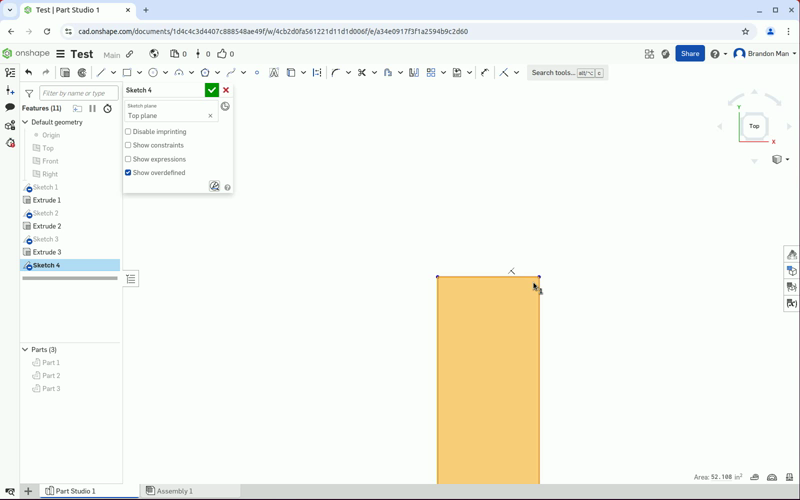
scroll(-6)
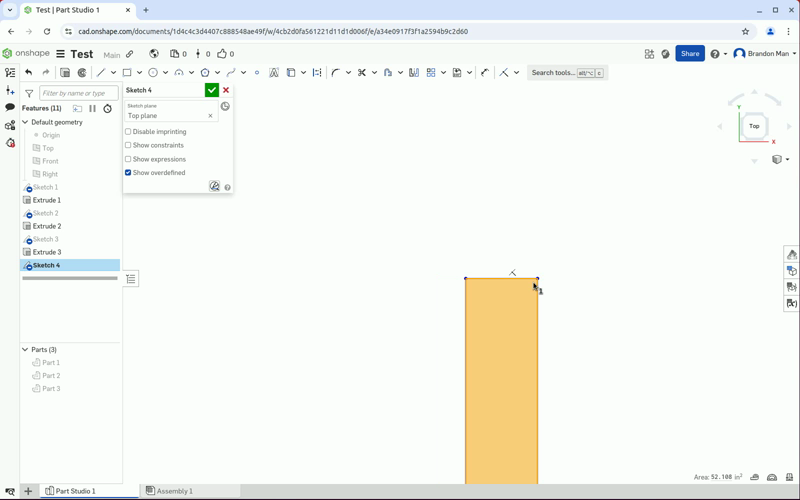
scroll(-6)
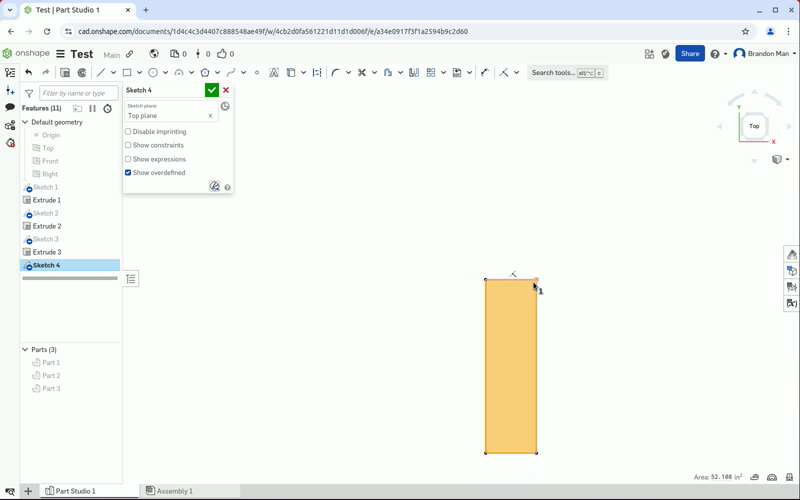
scroll(-6)
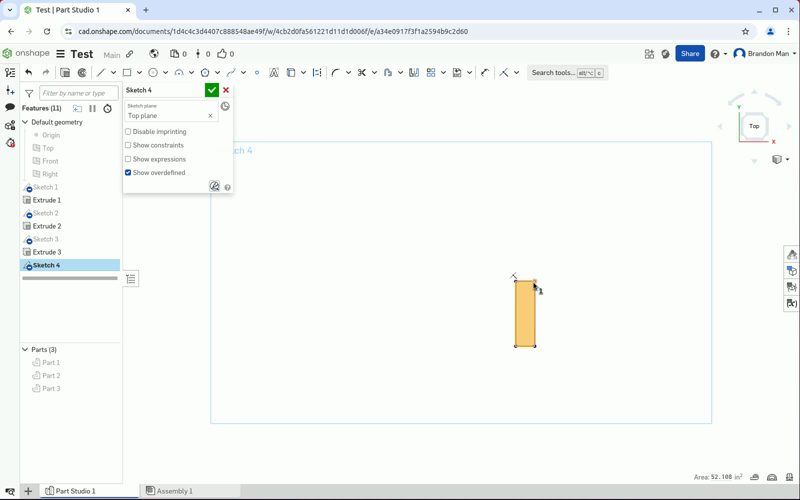
mouse_move(73, 352)
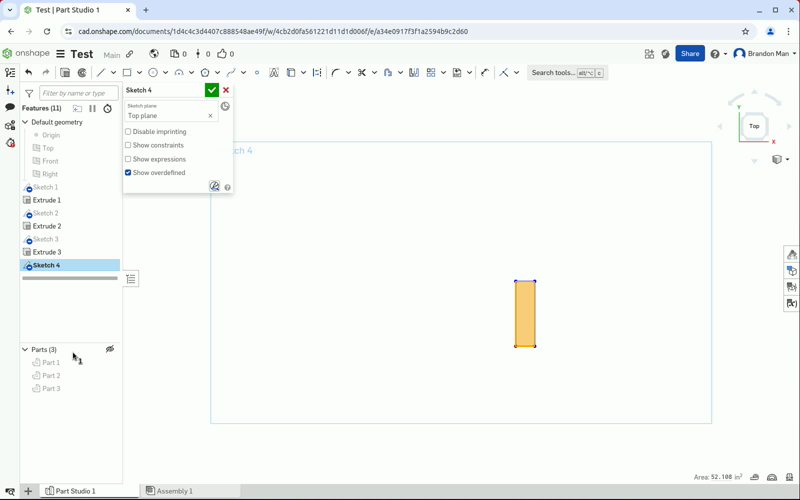
key(shift+y)
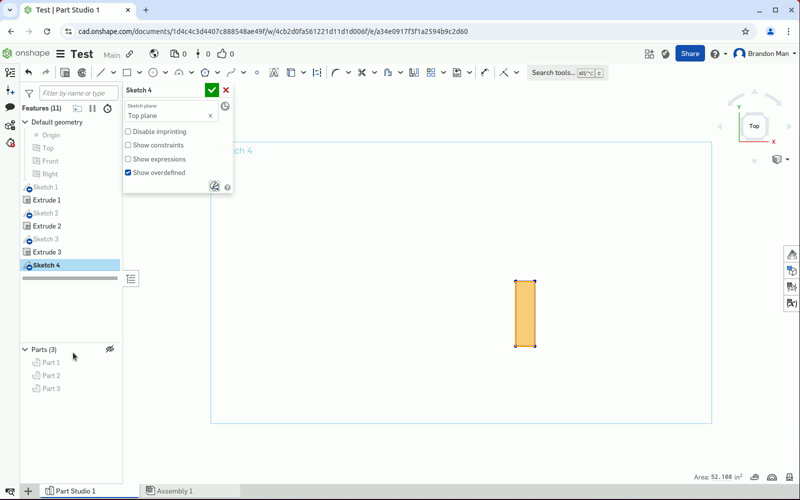
key(shift+e)
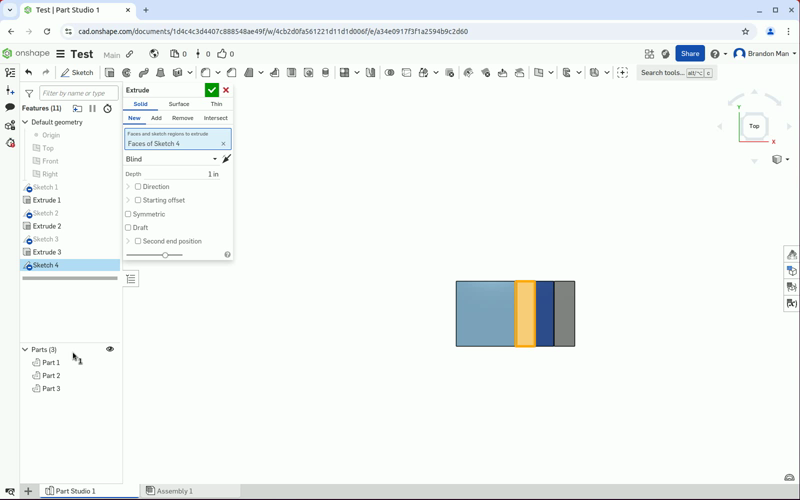
mouse_move(143, 106)
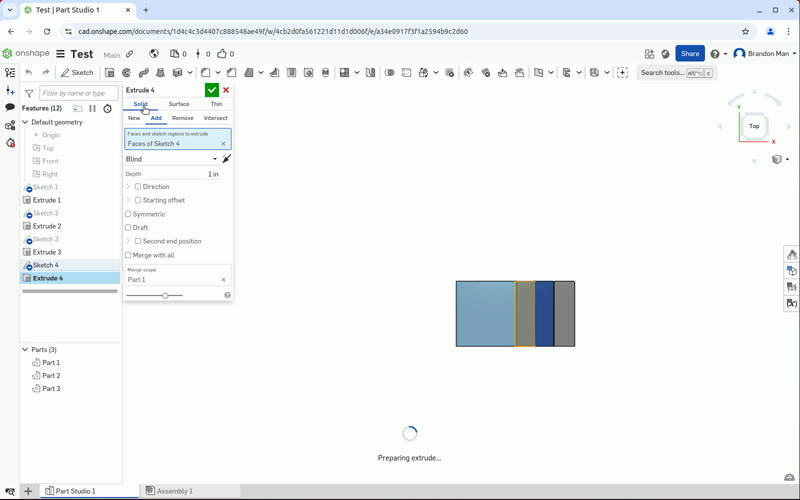
click(143, 106)
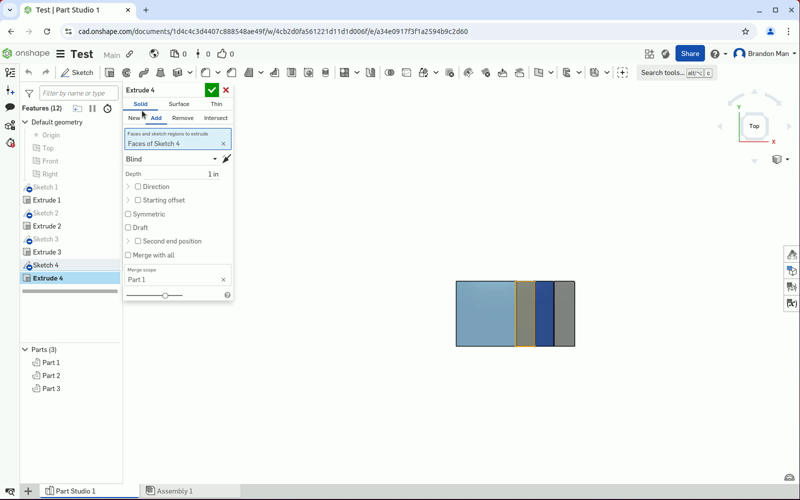
mouse_move(137, 120)
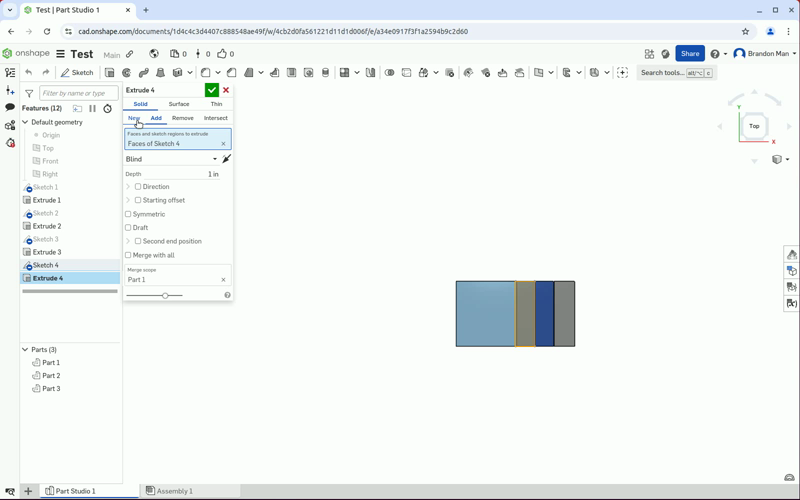
click(137, 120)
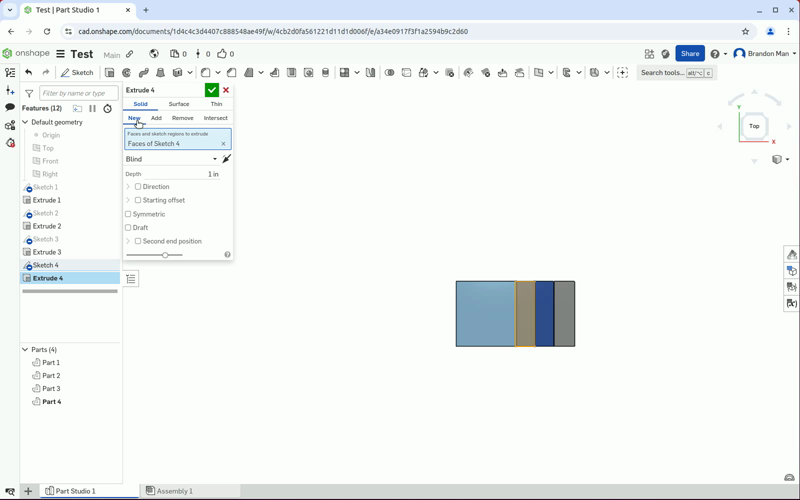
key(tab, 4)
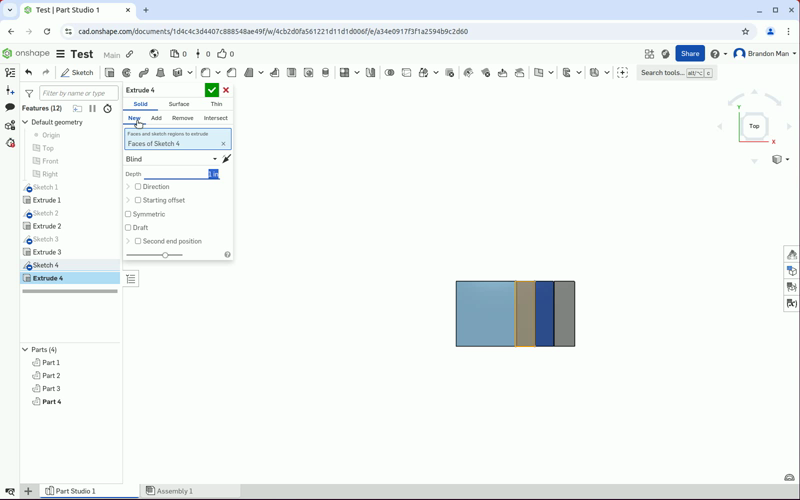
text(-11.073)
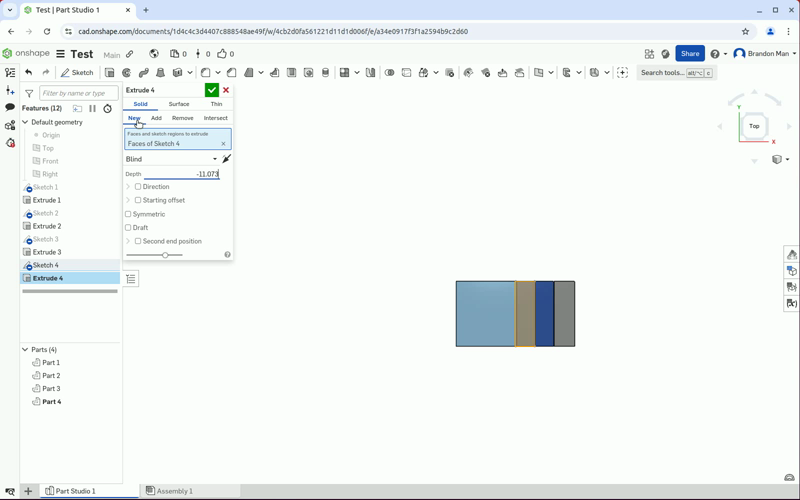
key(enter)
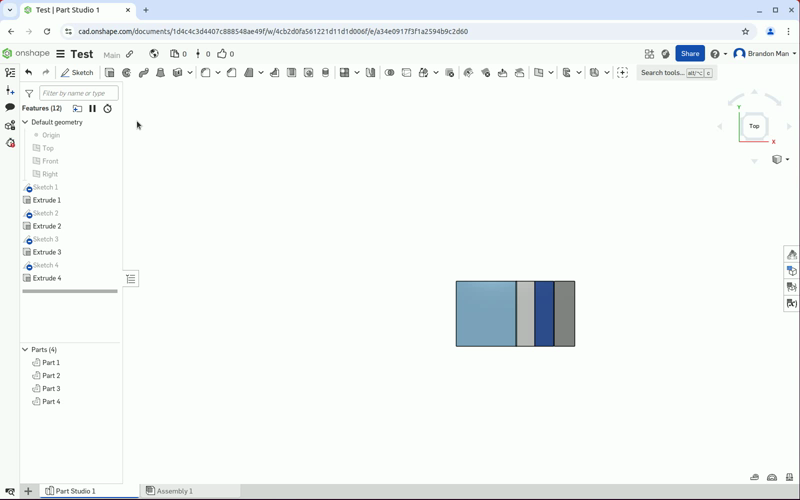
key(shift+h)
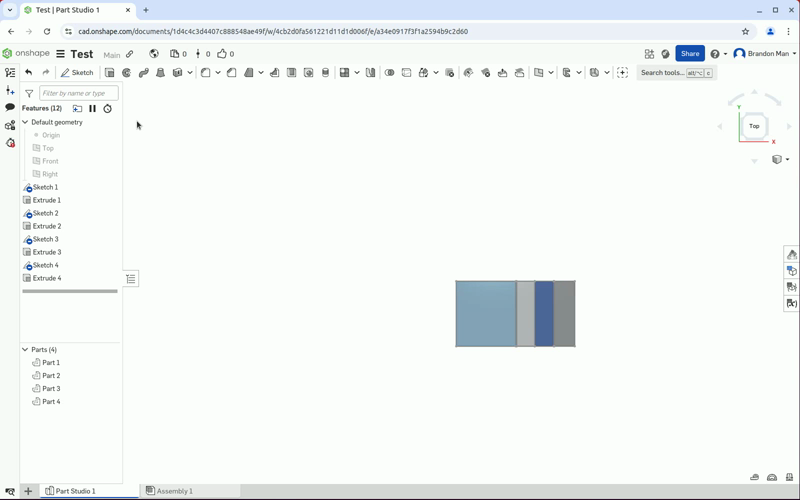
key(shift+h)
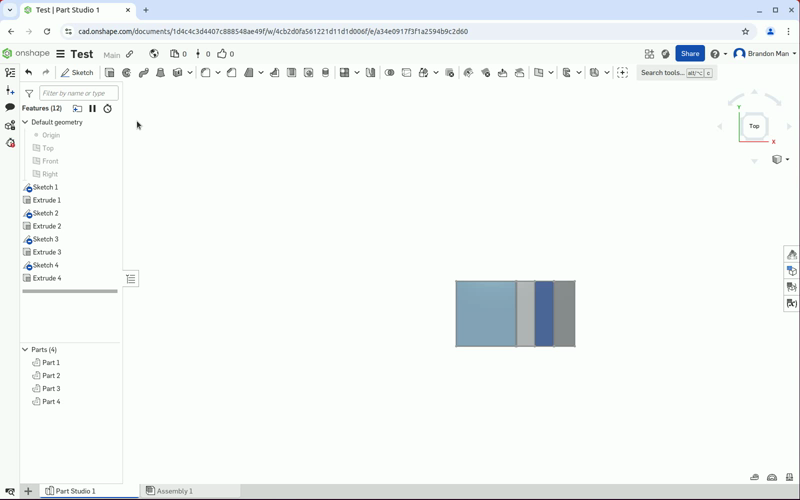
key(shift+7)
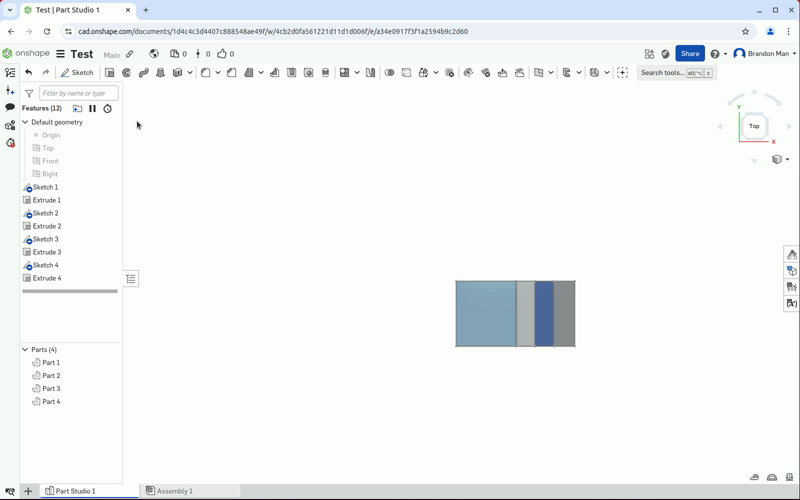
key(up, 3)
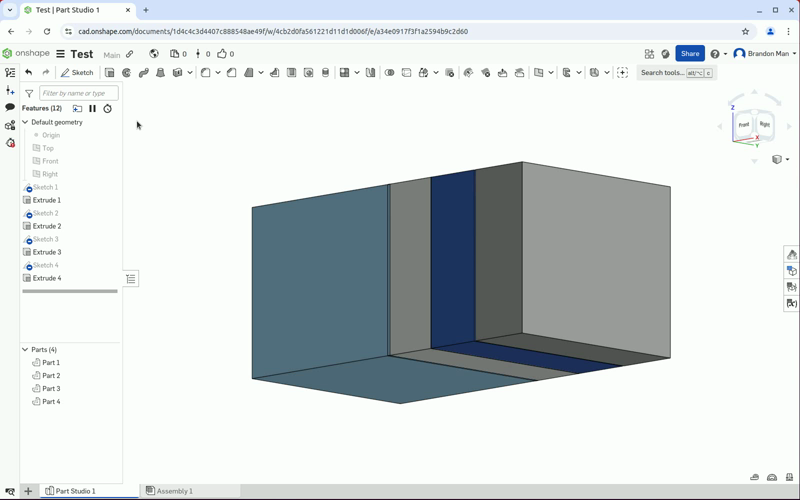
key(left, 3)
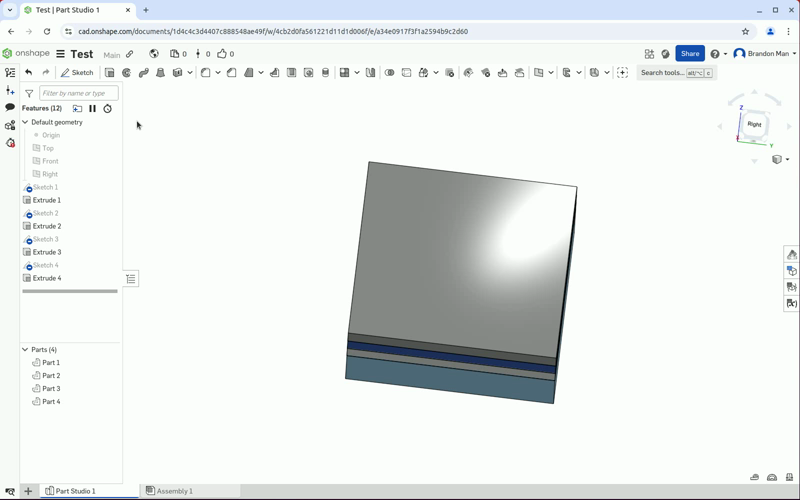
key(right, 3)
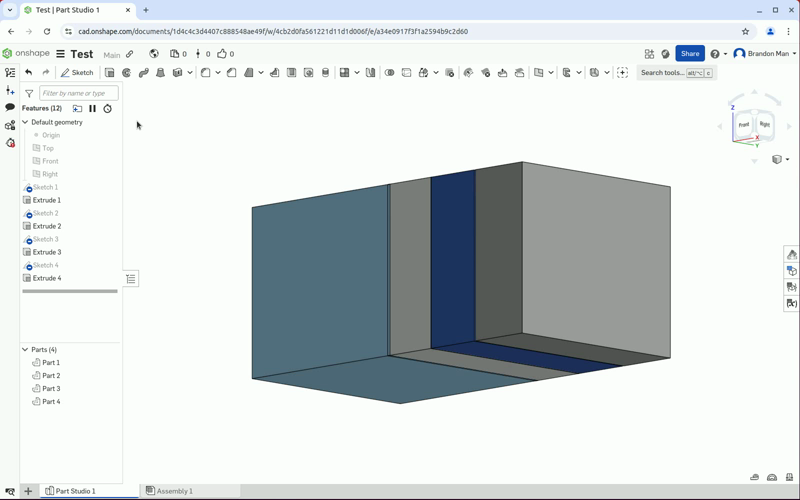
key(down, 3)
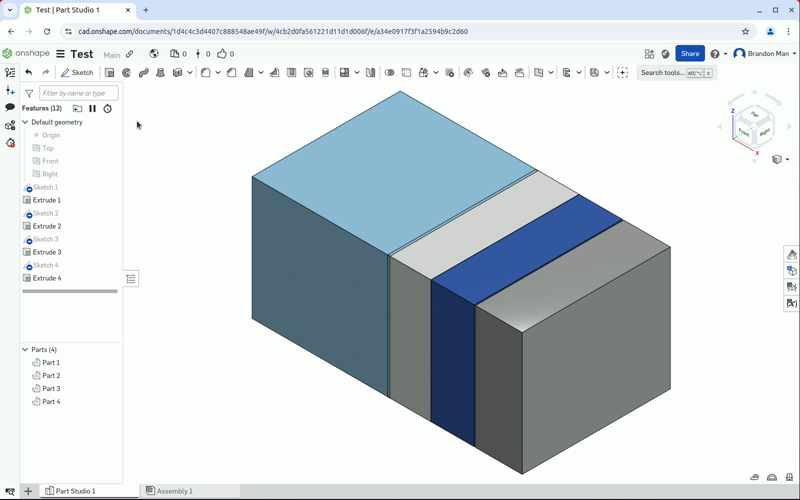
mouse_move(73, 189)
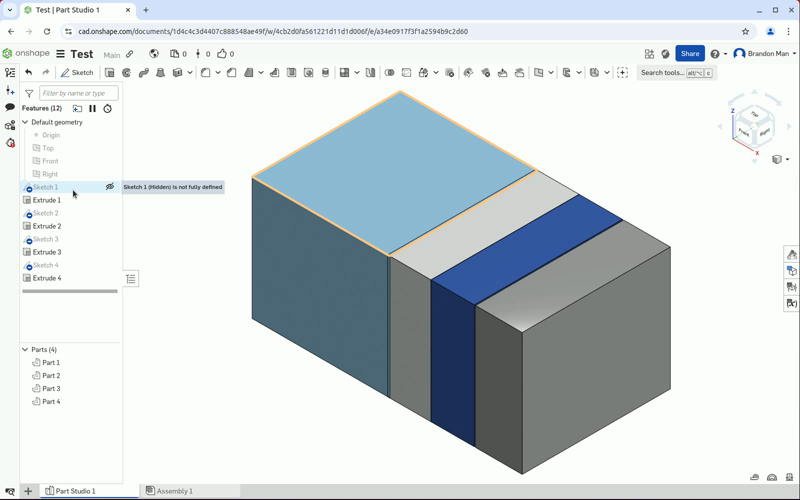
click(73, 189)